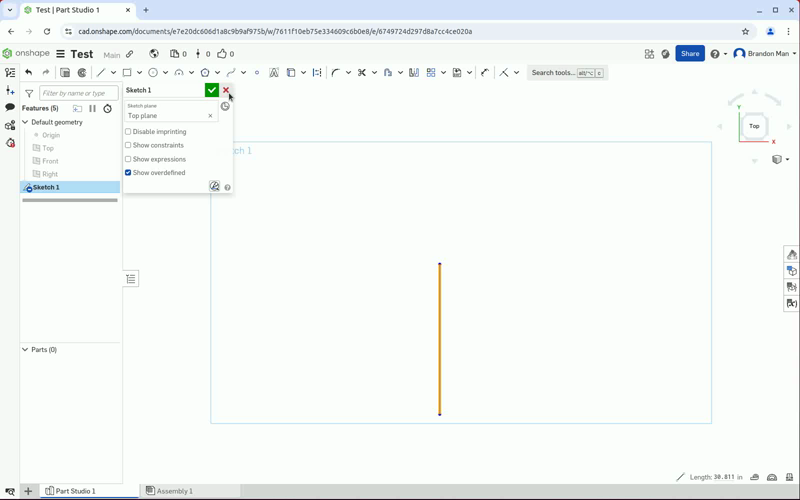
key(shift+h)
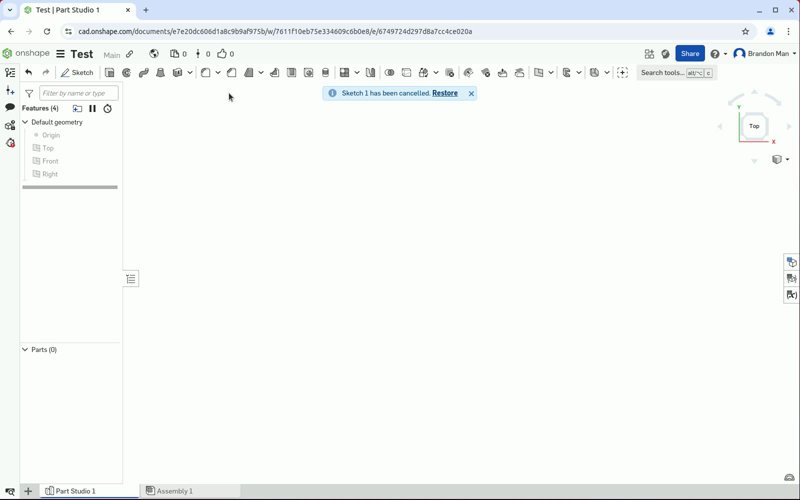
mouse_move(73, 352)
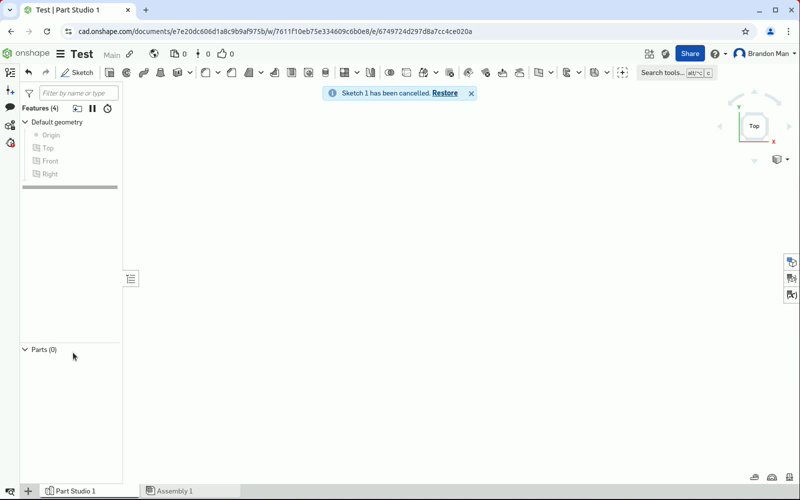
key(y)
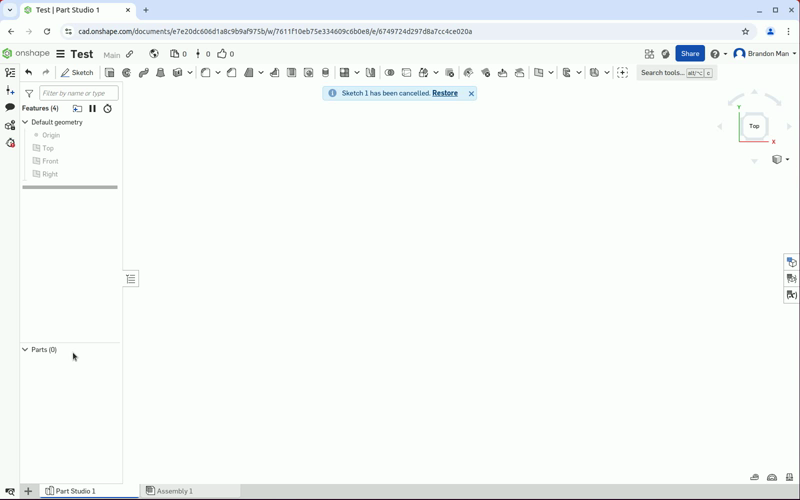
key(shift+p)
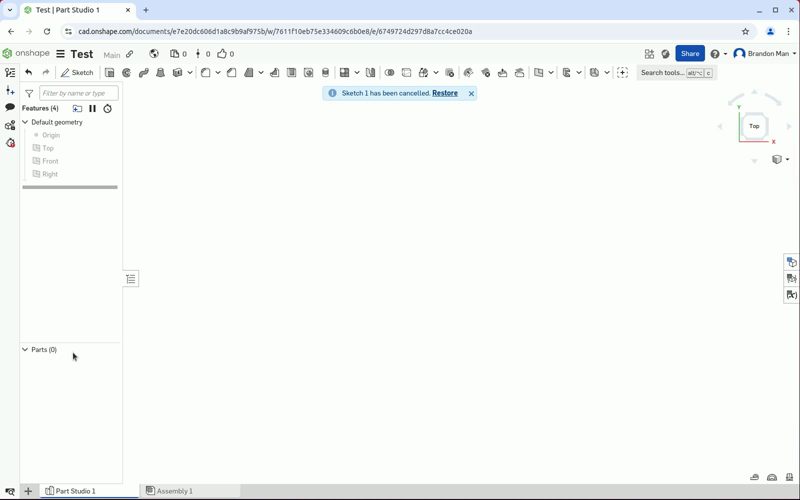
key(space)
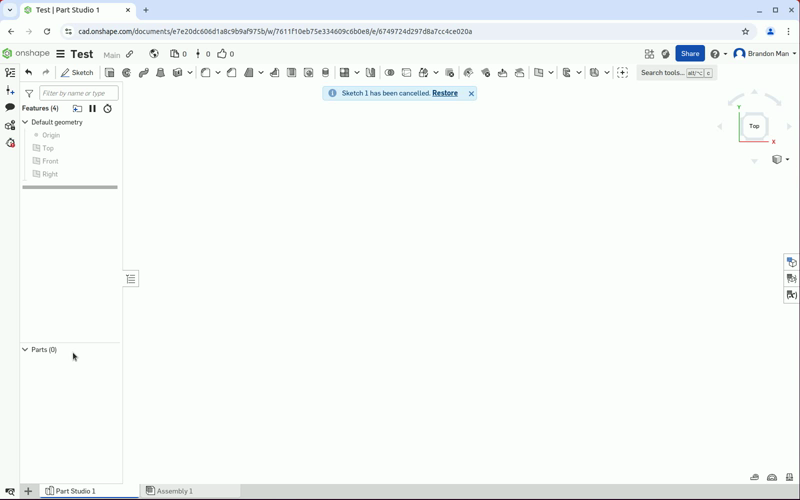
key_down(shift)
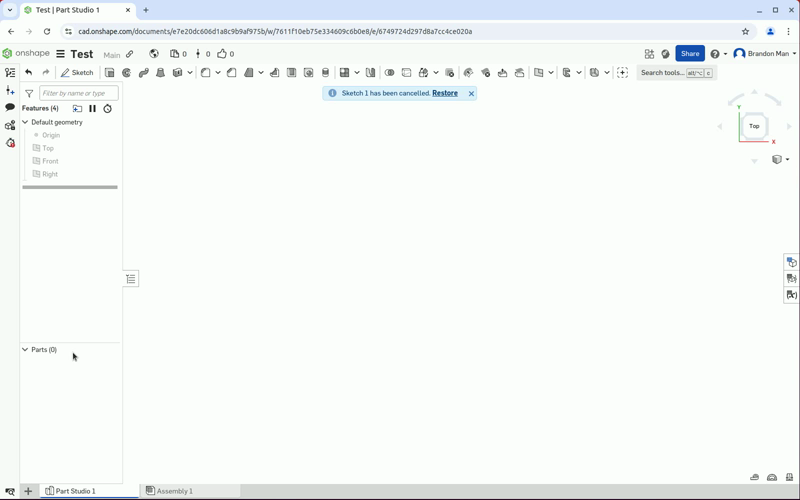
key(up)
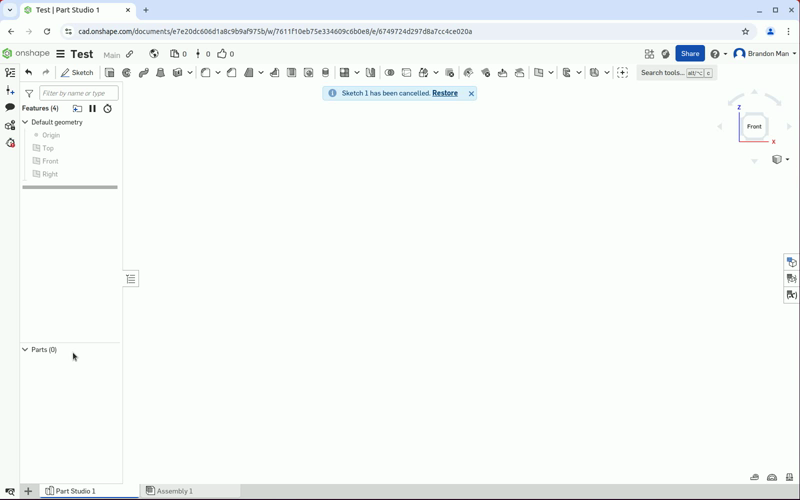
key_up(shift)
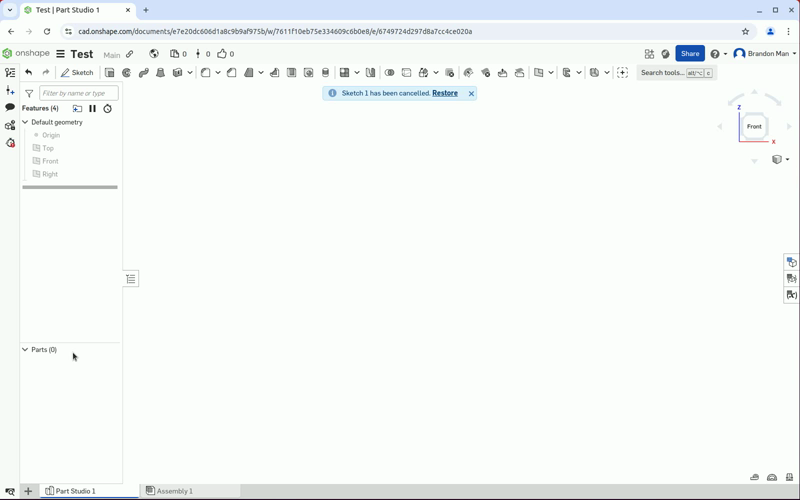
mouse_move(73, 352)
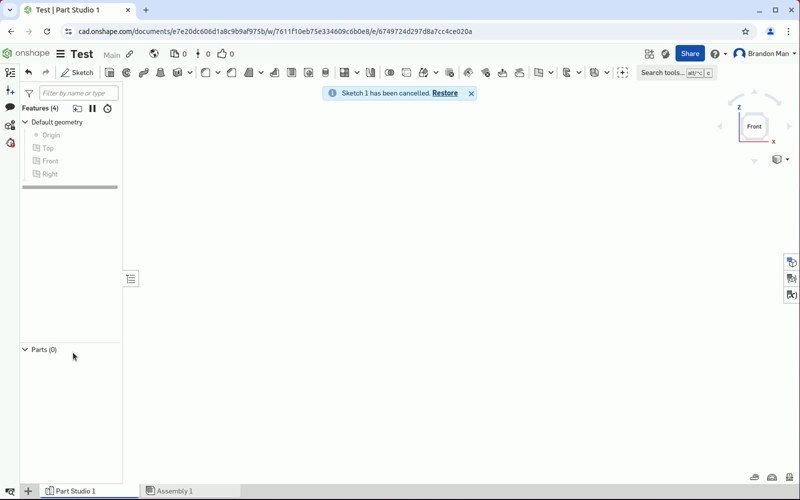
key(shift+y)
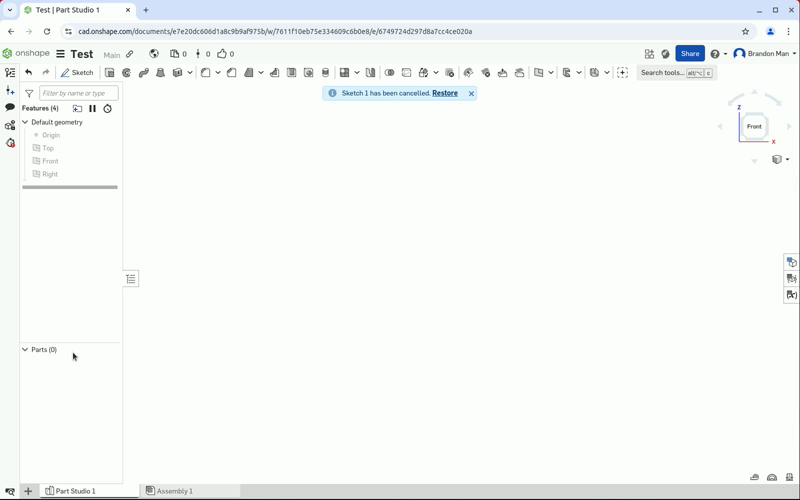
key(shift+s)
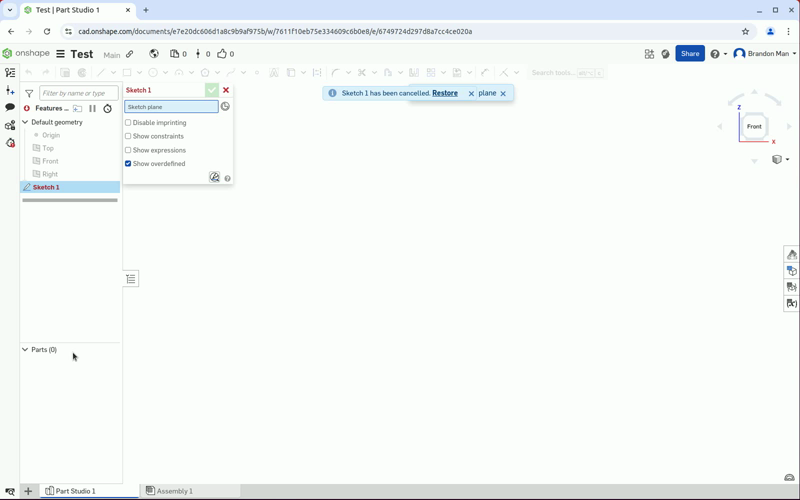
mouse_move(73, 163)
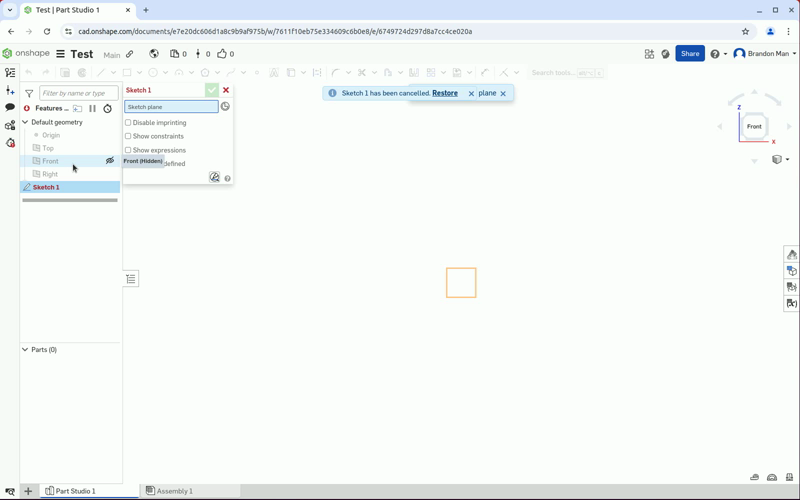
click(73, 163)
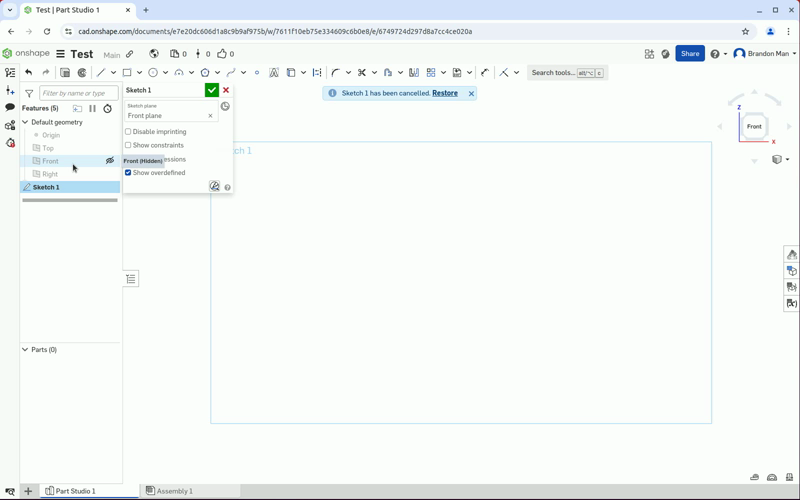
mouse_move(73, 352)
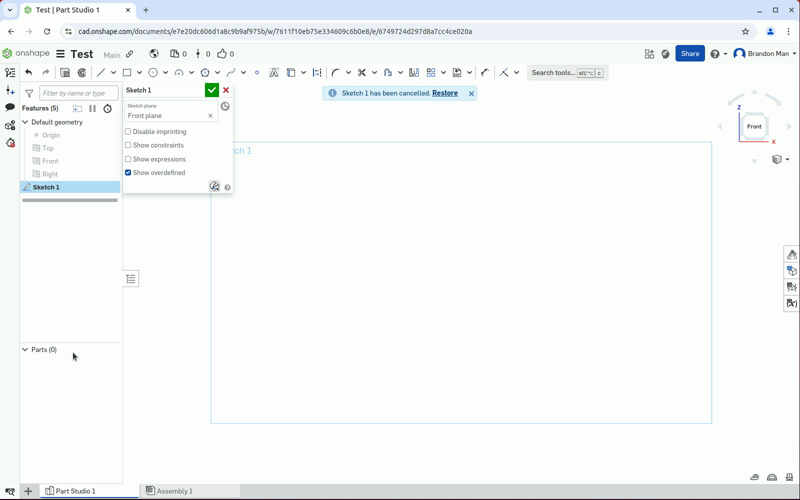
key(y)
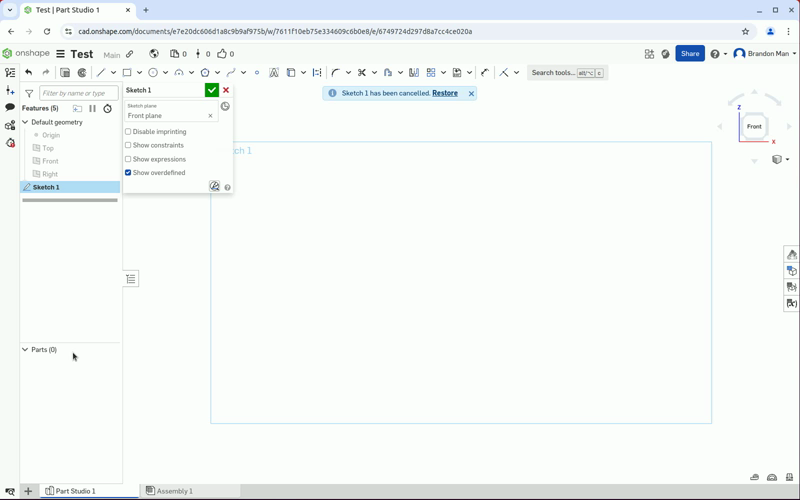
key(l)
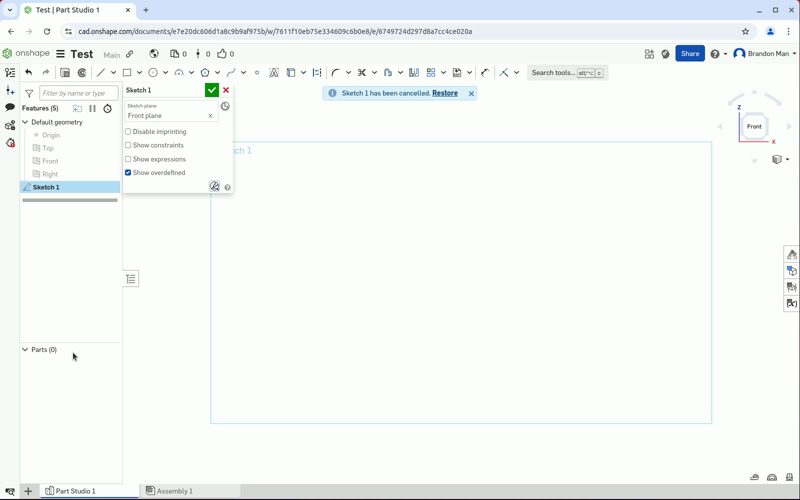
key_down(shift)
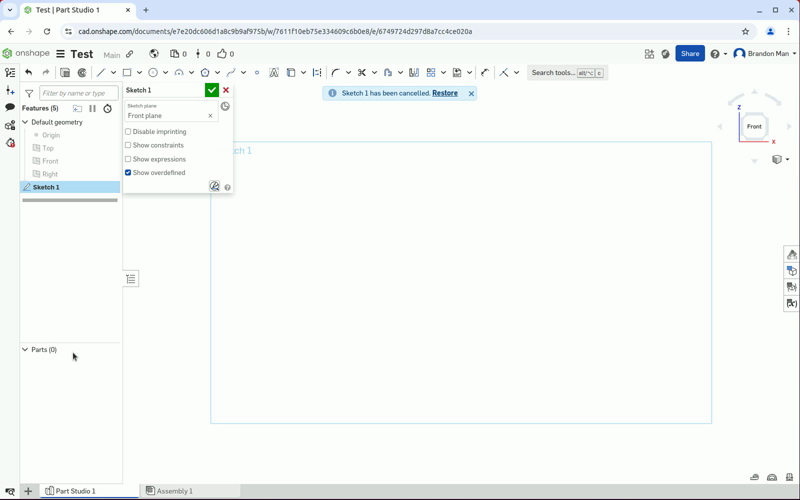
mouse_move(516, 282)
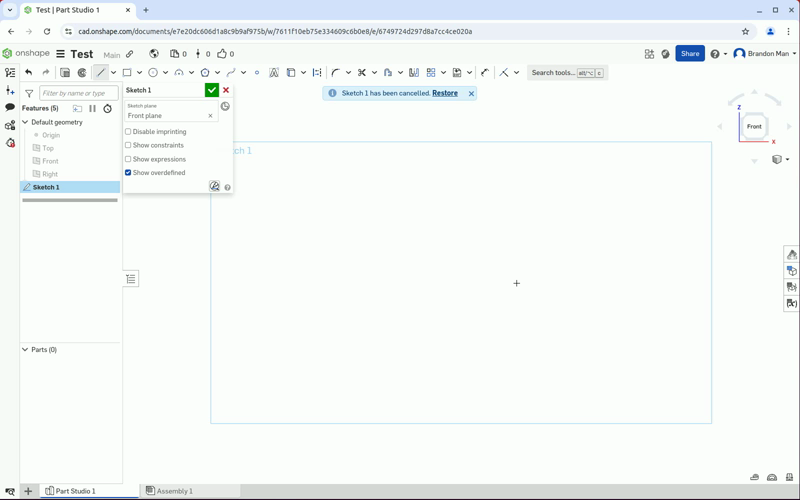
click(516, 282)
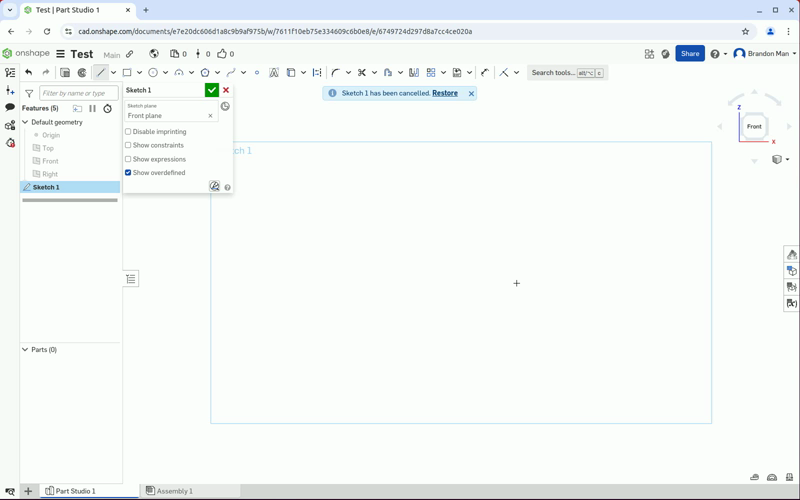
key_up(shift)
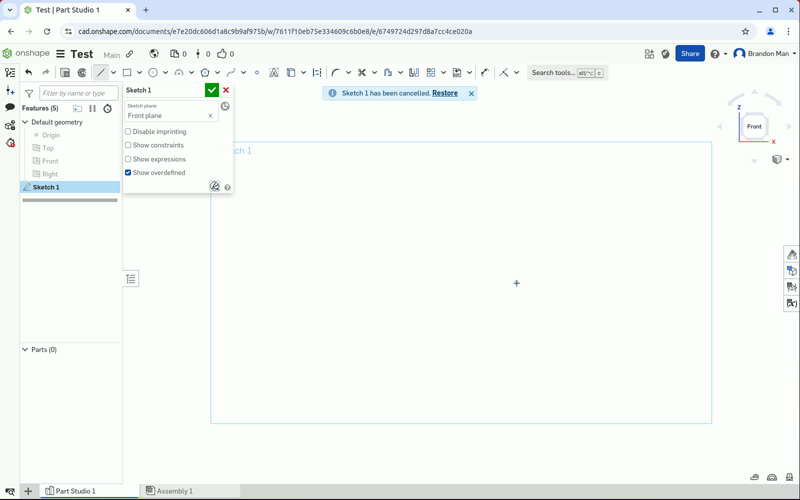
key_down(shift)
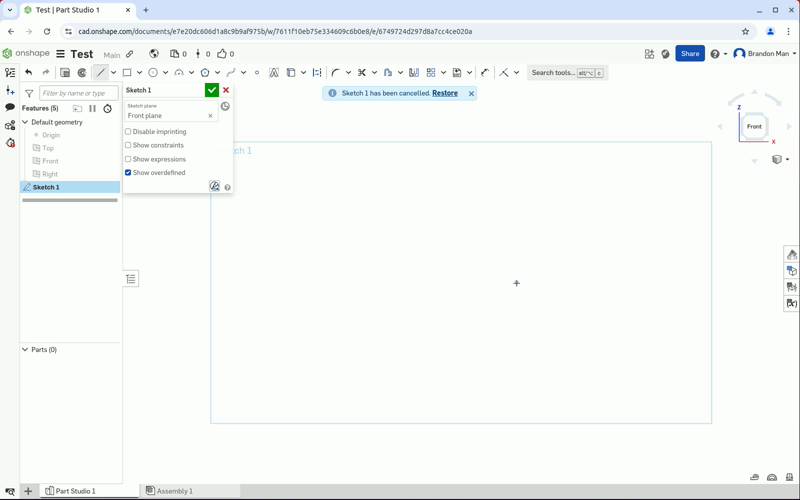
mouse_move(546, 282)
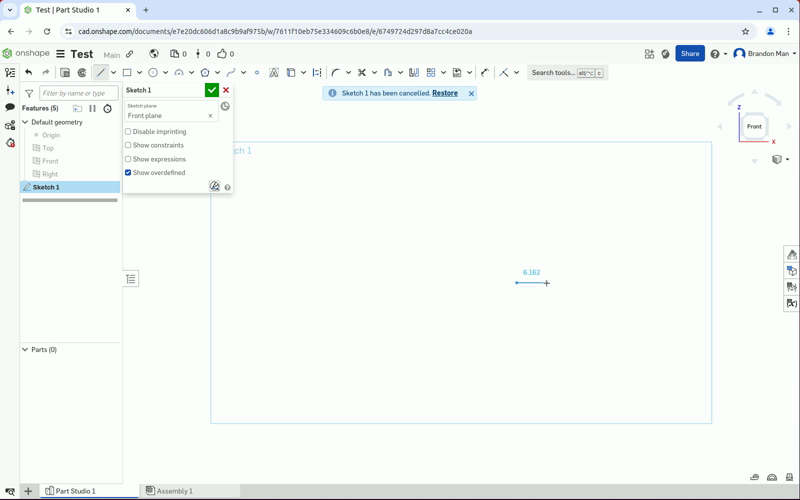
mouse_move(573, 282)
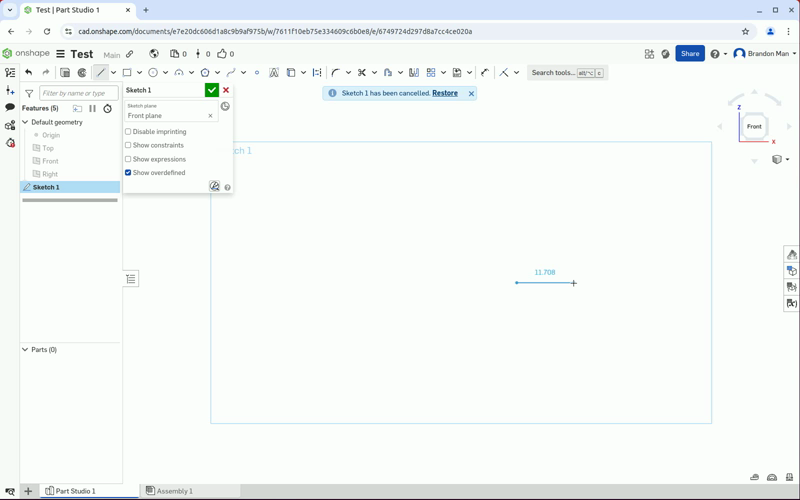
click(573, 282)
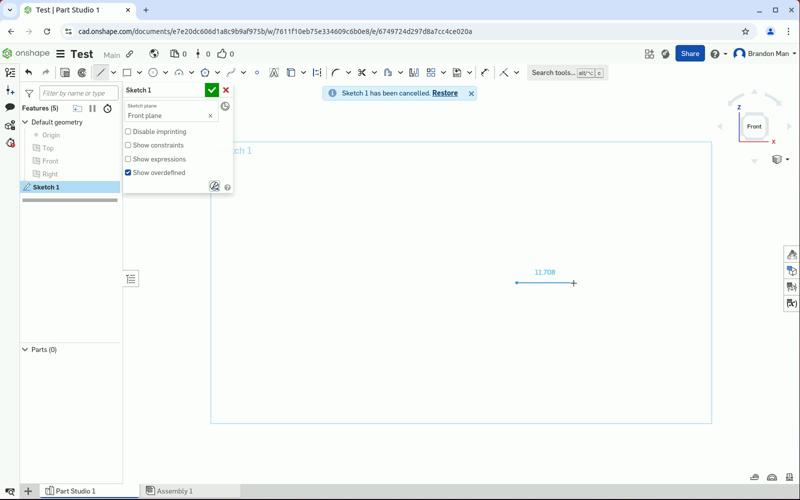
key_up(shift)
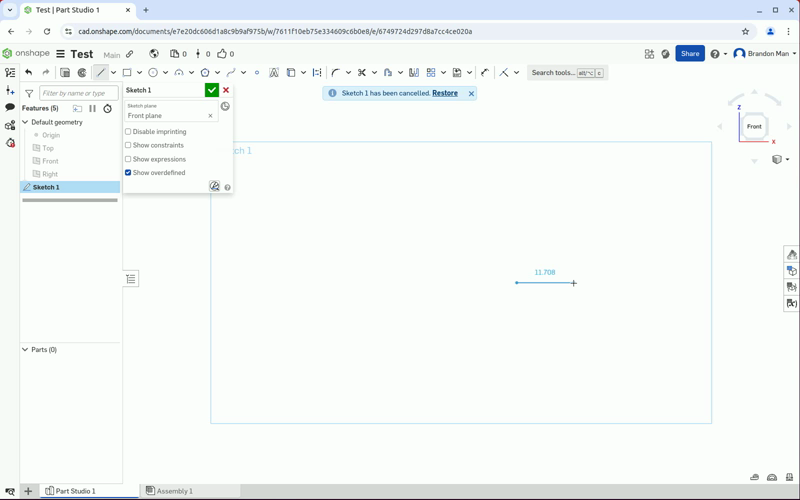
key_down(shift)
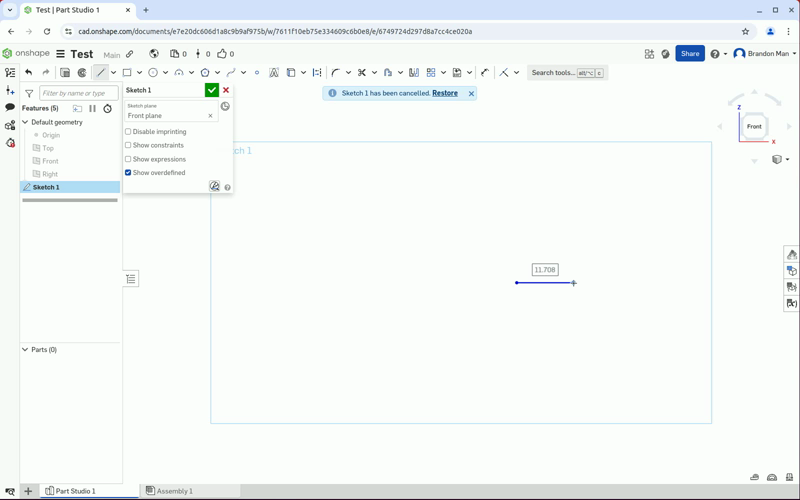
mouse_move(589, 282)
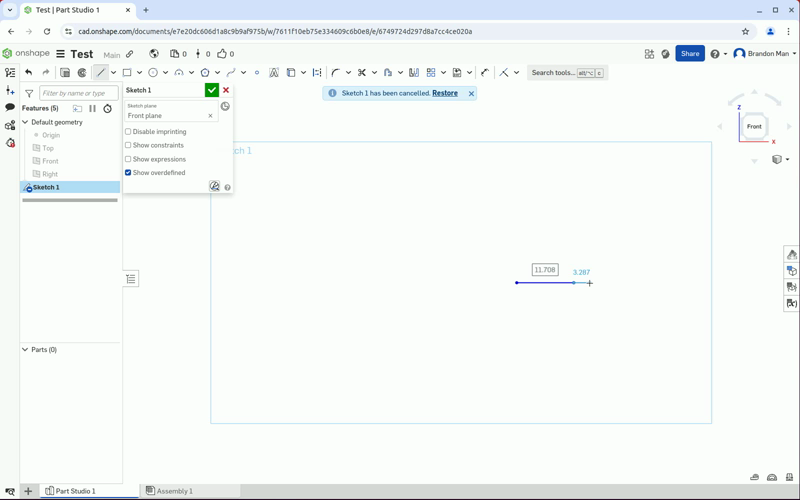
mouse_move(573, 245)
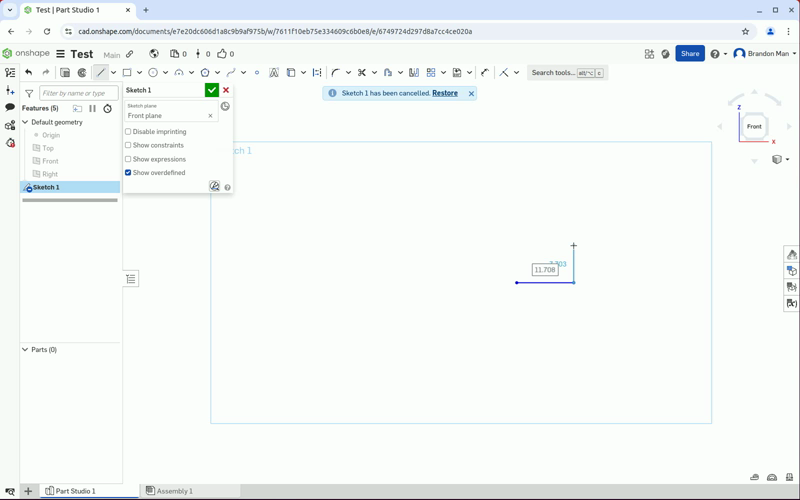
click(573, 245)
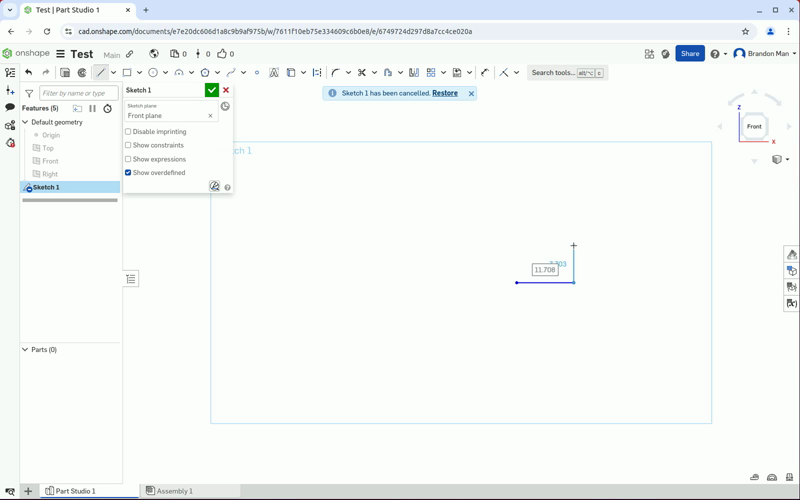
key_up(shift)
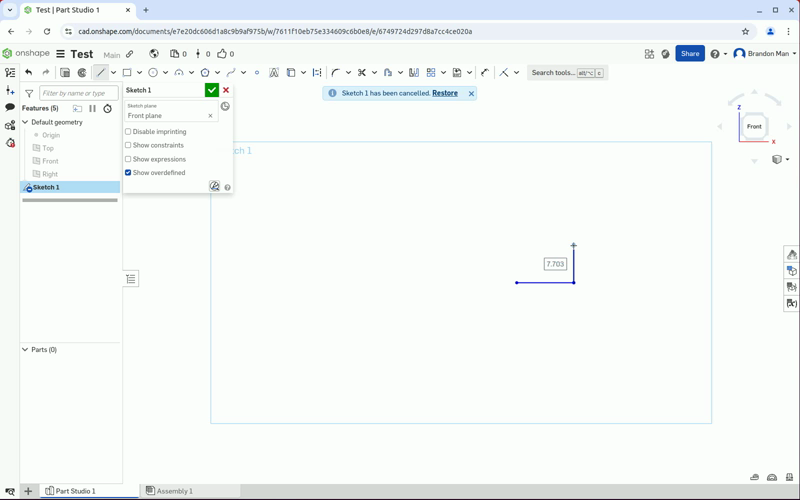
key_down(shift)
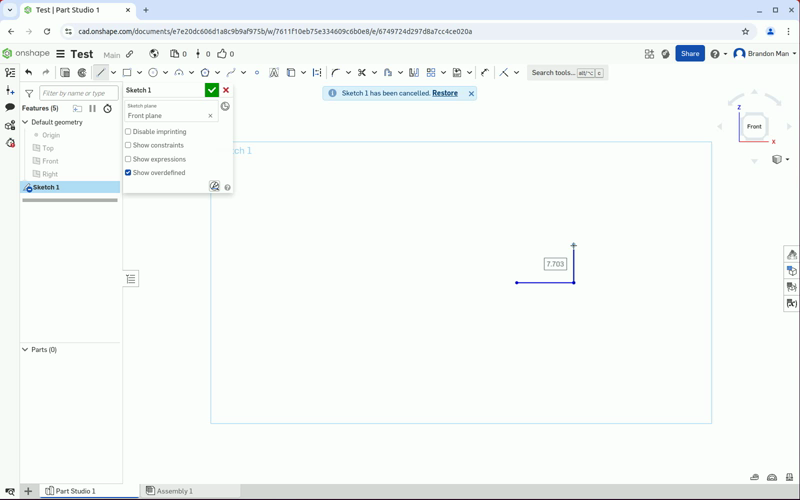
mouse_move(589, 245)
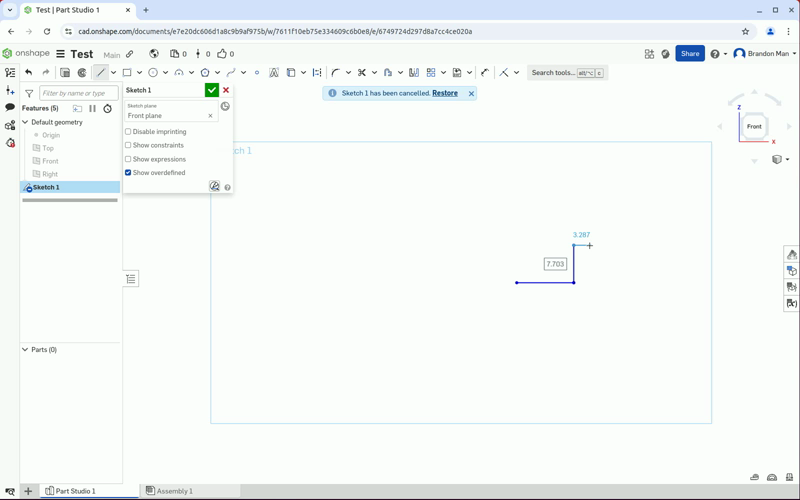
mouse_move(516, 245)
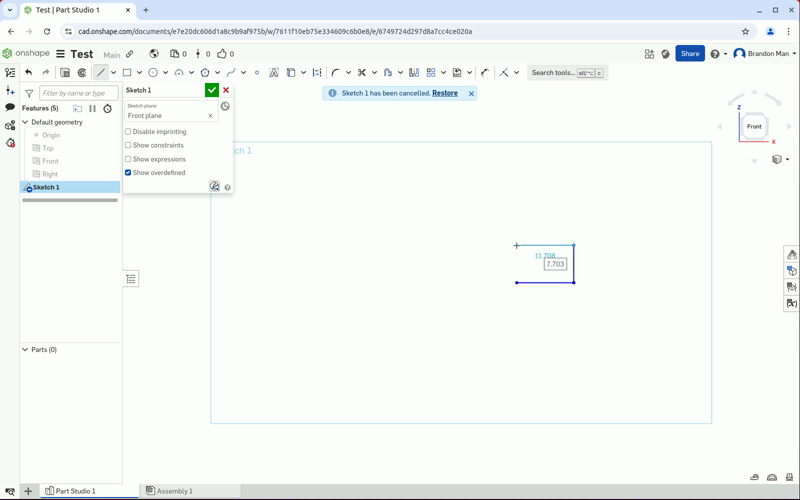
click(516, 245)
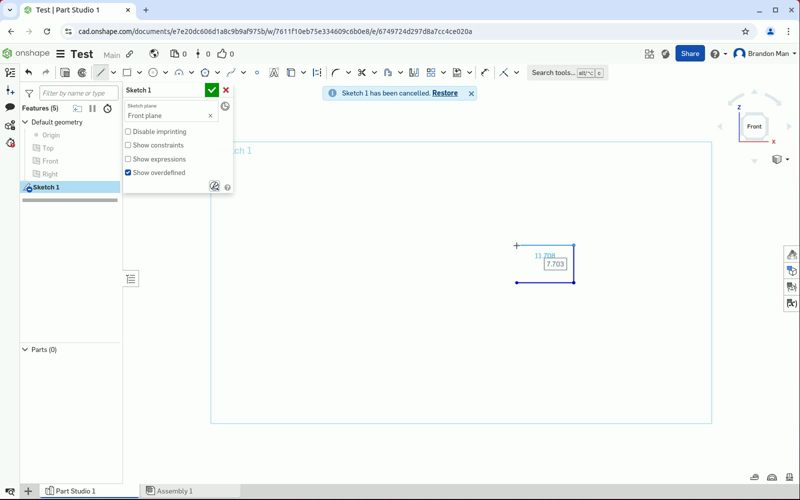
key_up(shift)
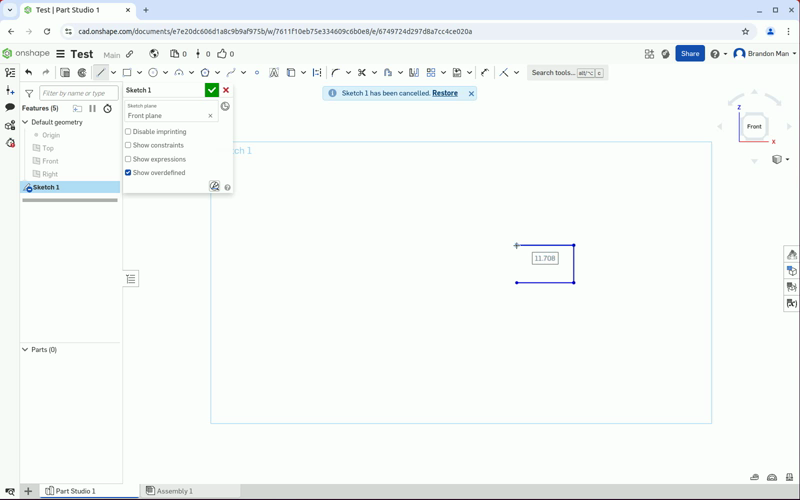
key_down(shift)
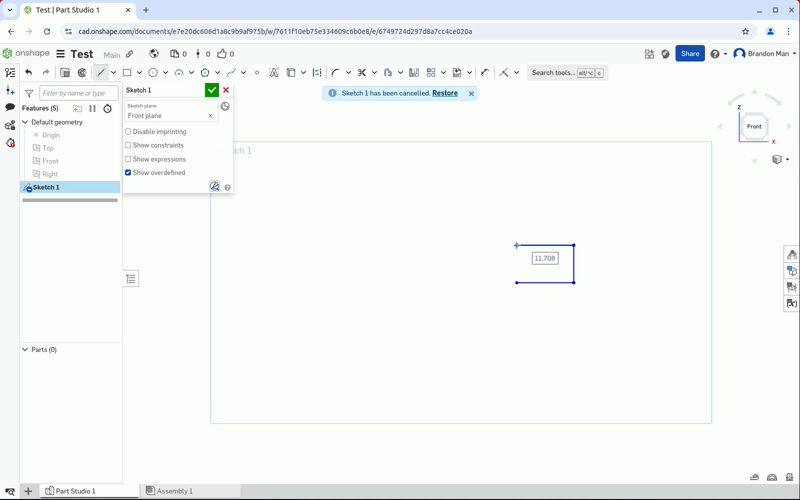
mouse_move(546, 245)
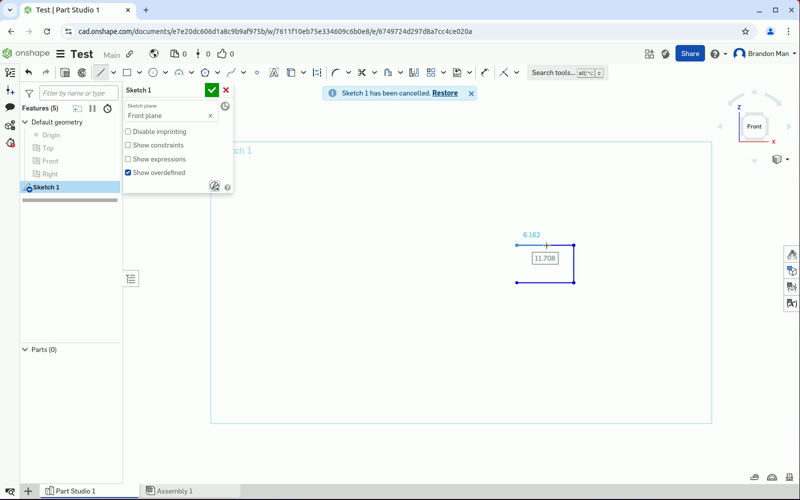
mouse_move(516, 263)
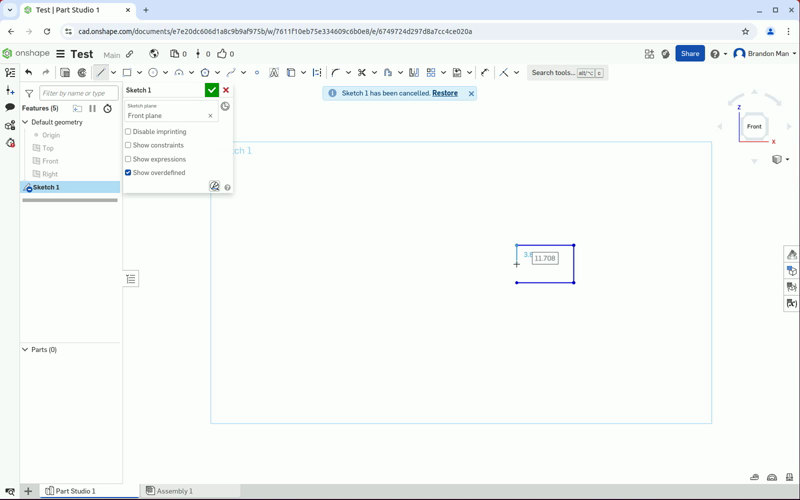
click(516, 263)
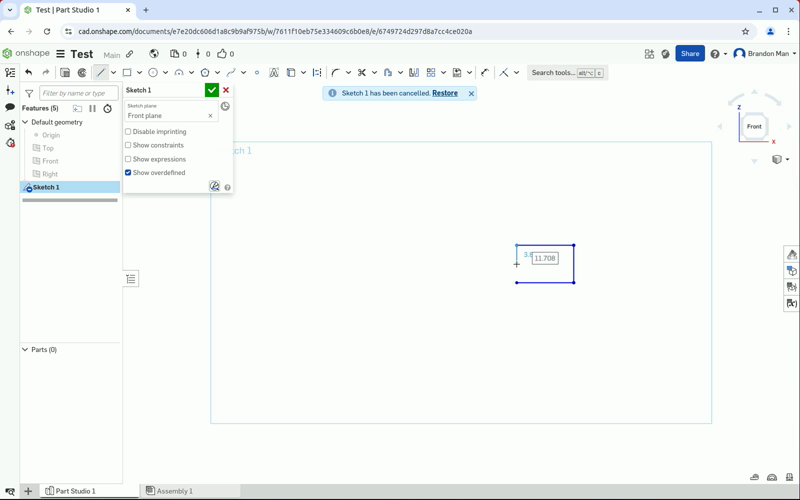
key_up(shift)
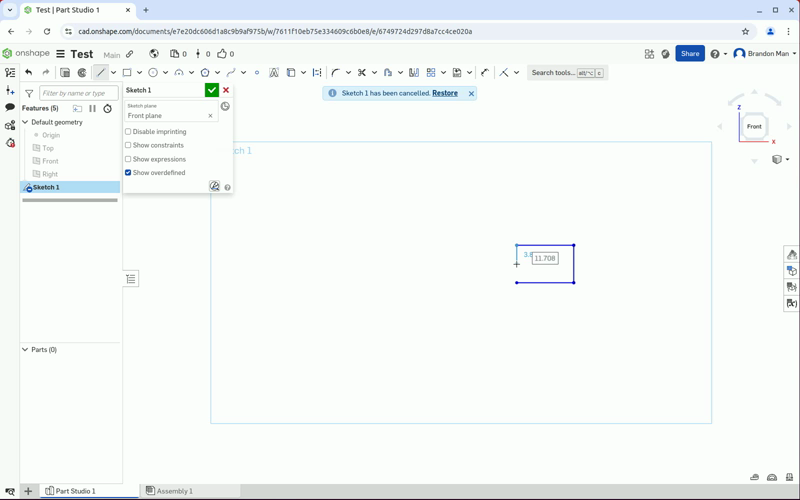
mouse_move(546, 263)
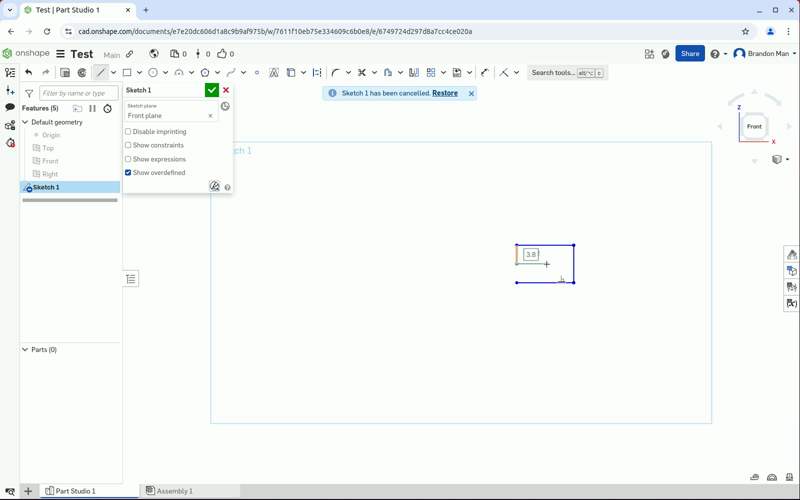
key_down(shift)
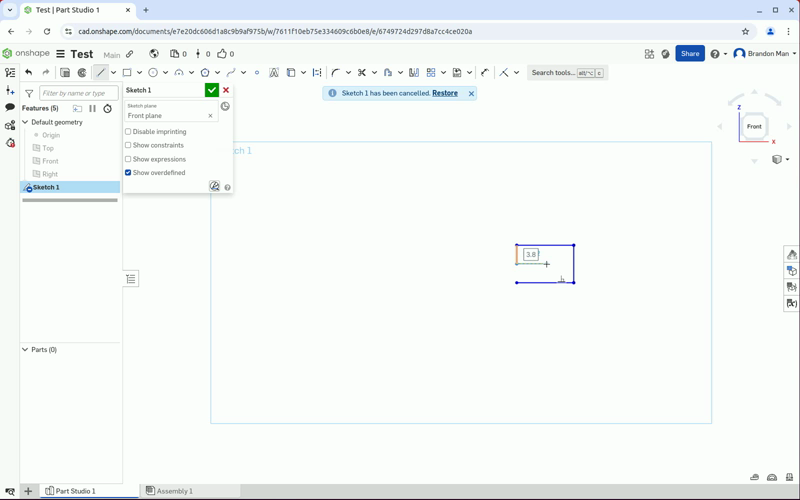
mouse_move(516, 282)
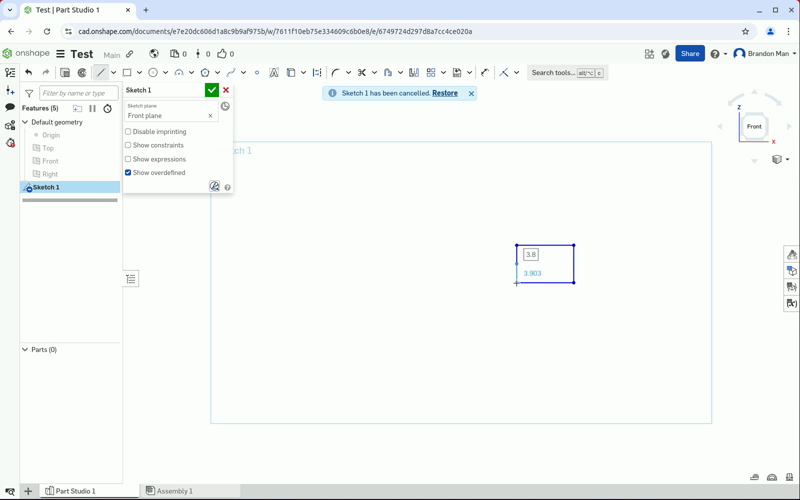
key_up(shift)
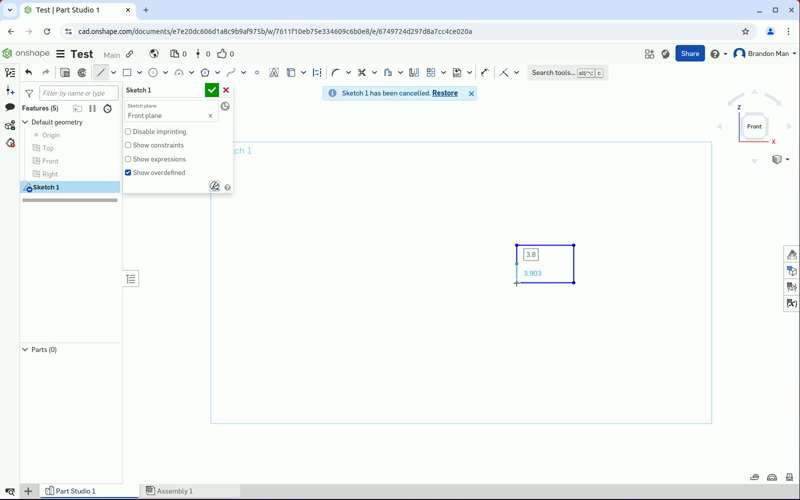
click(516, 282)
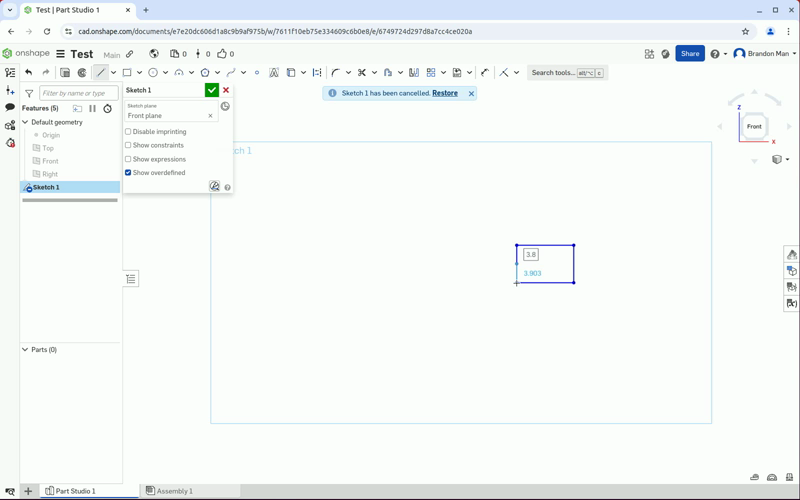
key(esc)
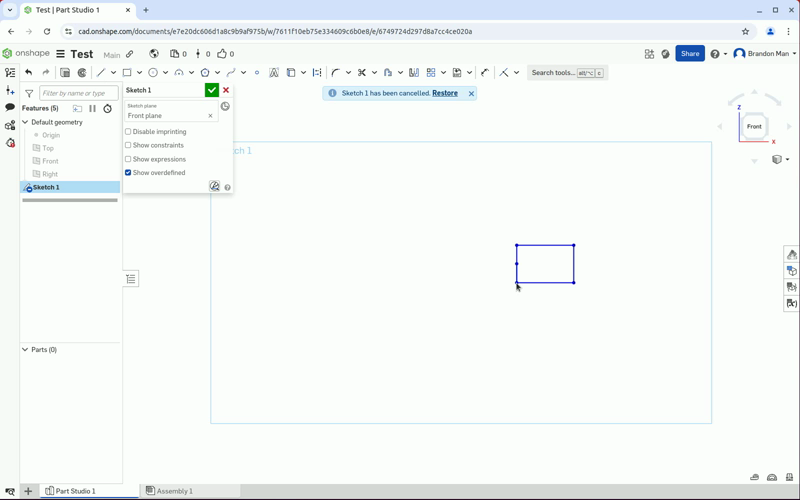
mouse_move(563, 266)
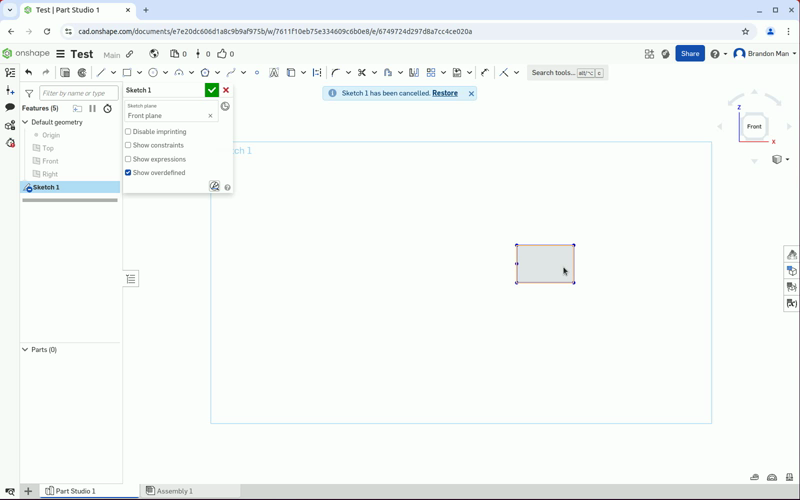
click(563, 266)
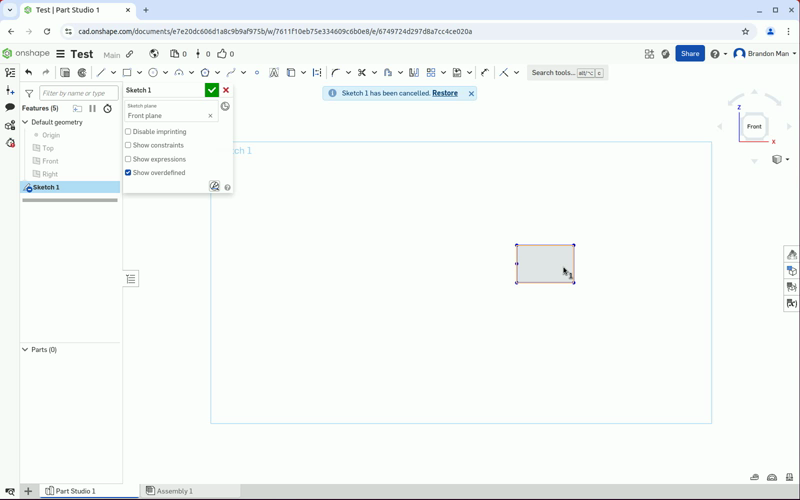
mouse_move(73, 352)
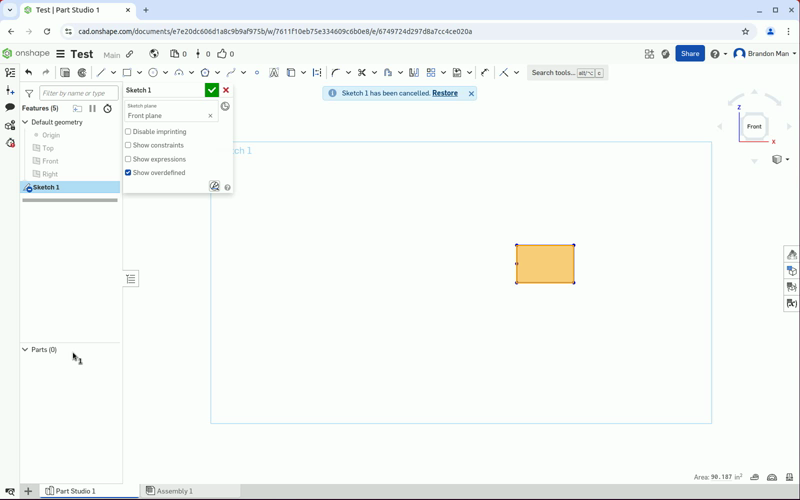
key(shift+y)
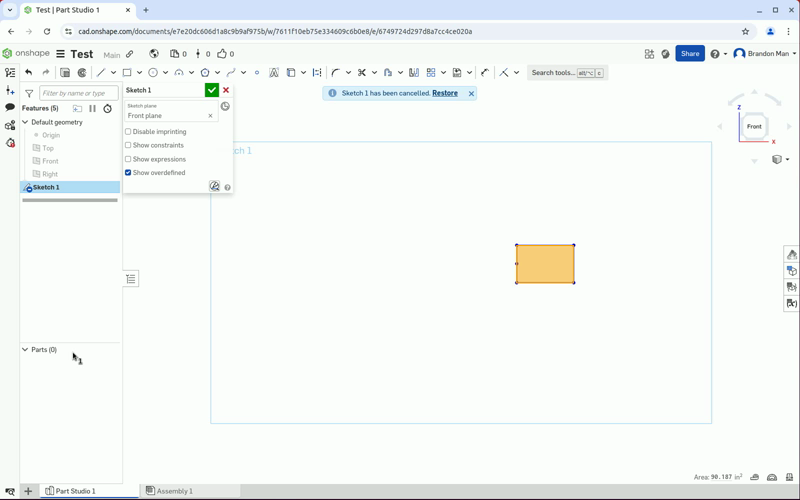
key(shift+e)
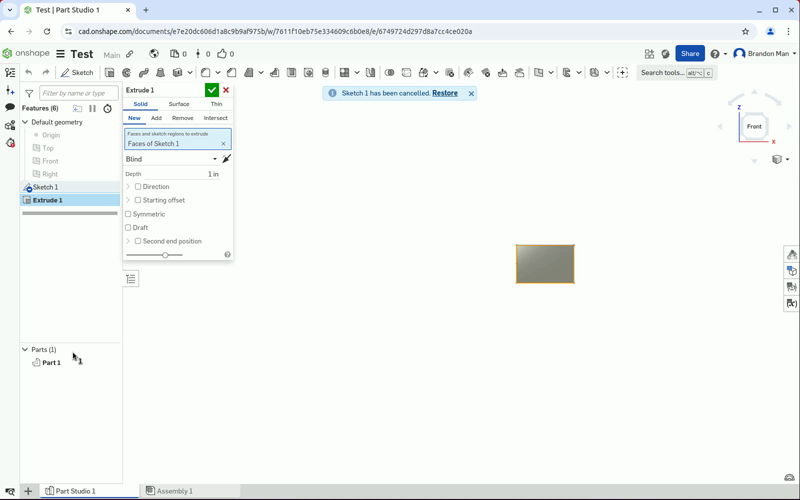
mouse_move(143, 106)
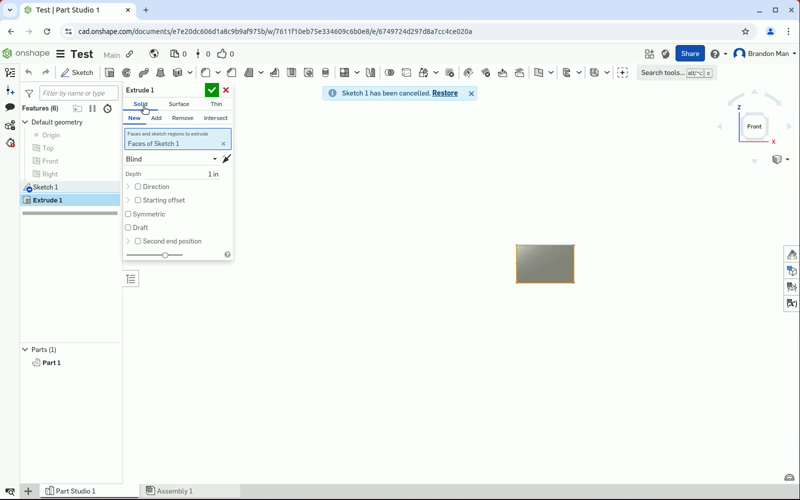
click(143, 106)
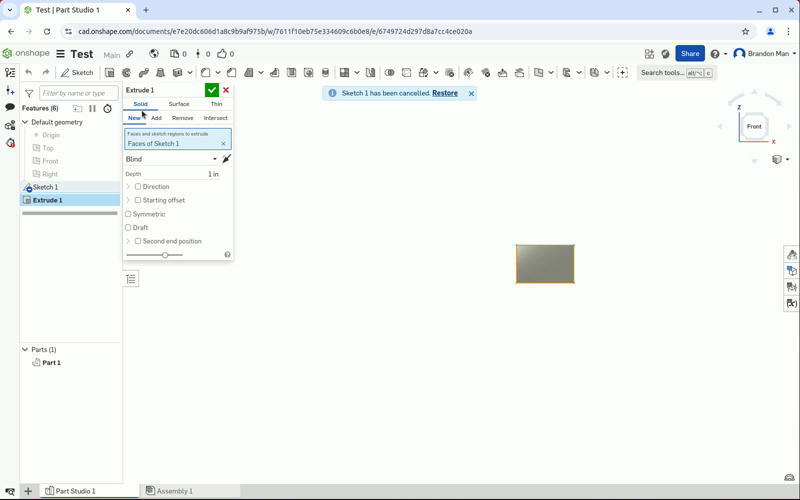
mouse_move(137, 120)
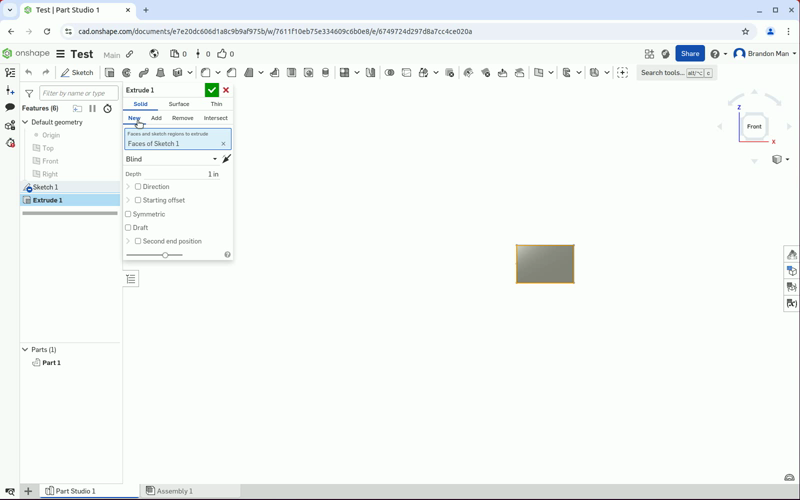
click(137, 120)
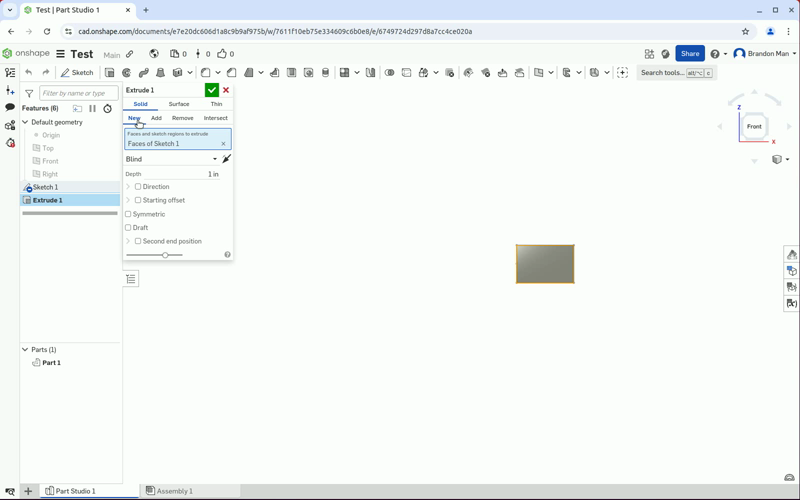
key(tab, 4)
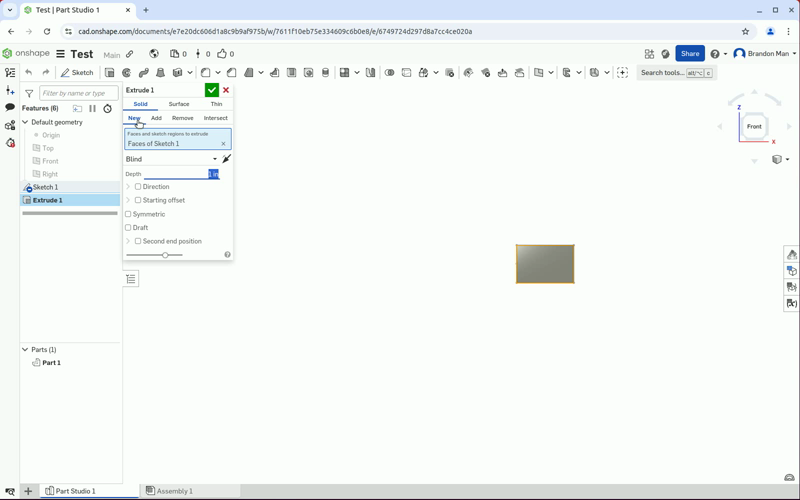
text(3.851)
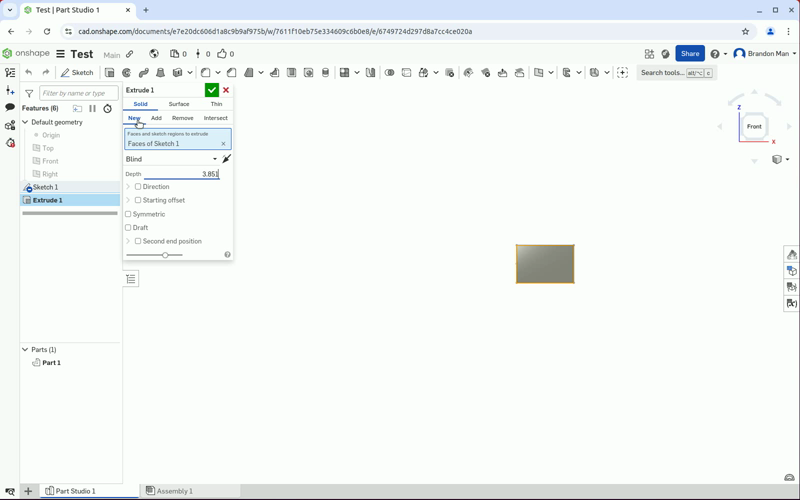
key(enter)
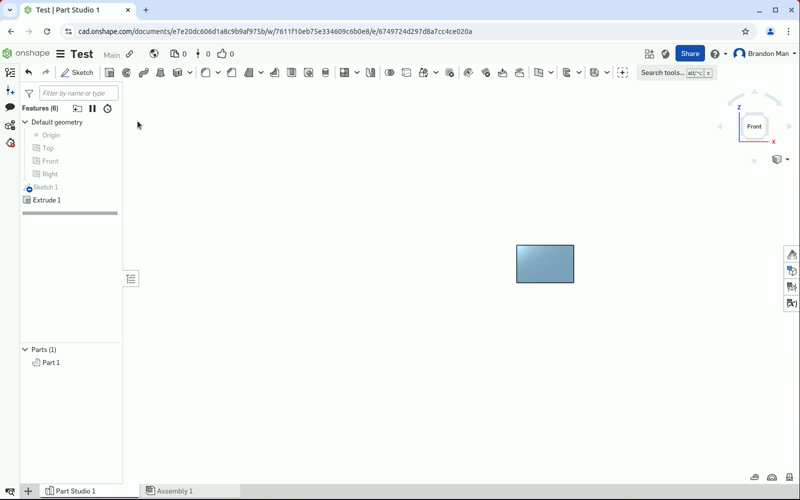
key(shift+h)
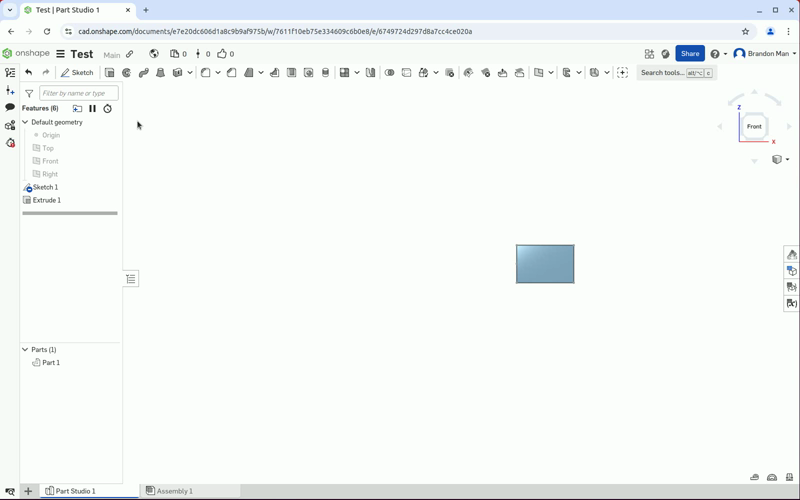
key(shift+h)
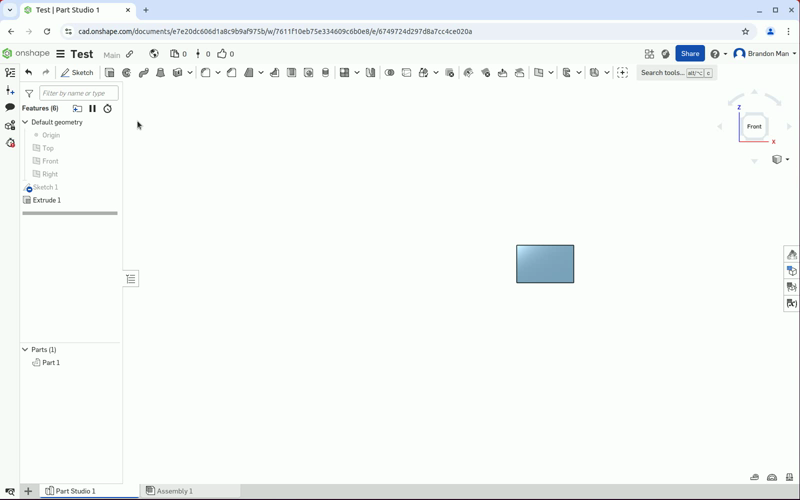
mouse_move(73, 189)
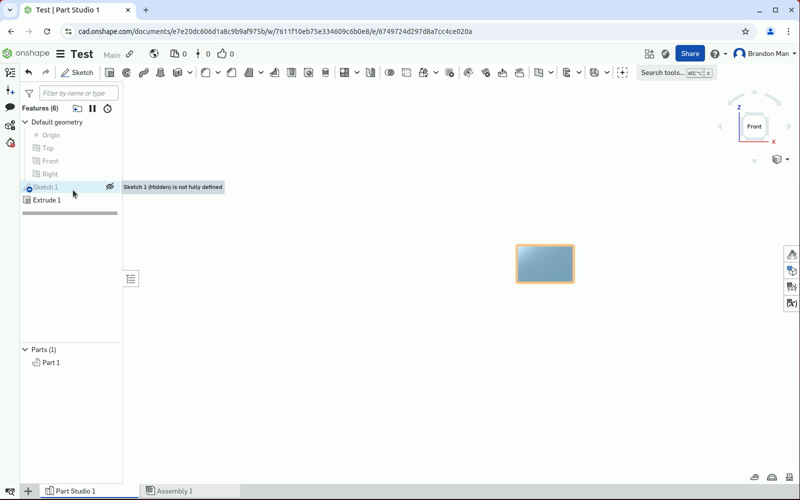
click(73, 189)
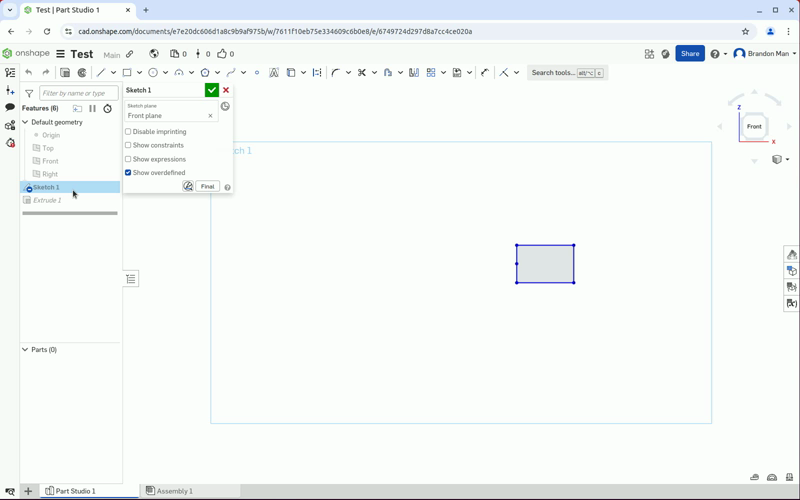
mouse_move(229, 92)
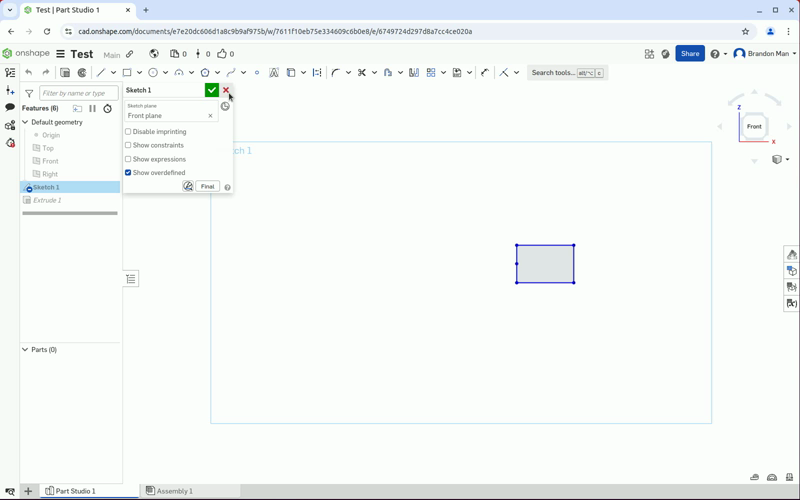
click(229, 92)
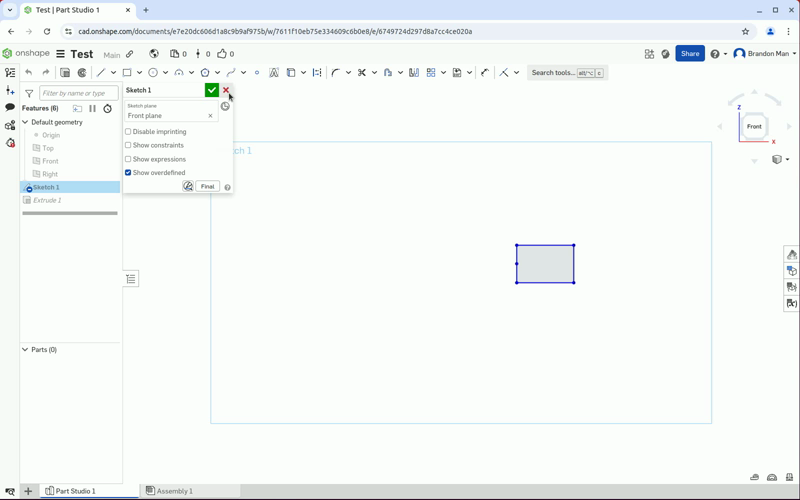
key(shift+s)
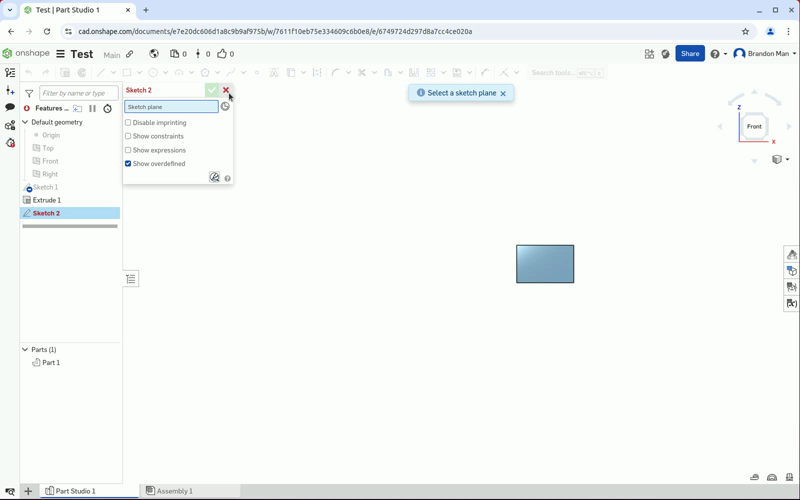
mouse_move(73, 163)
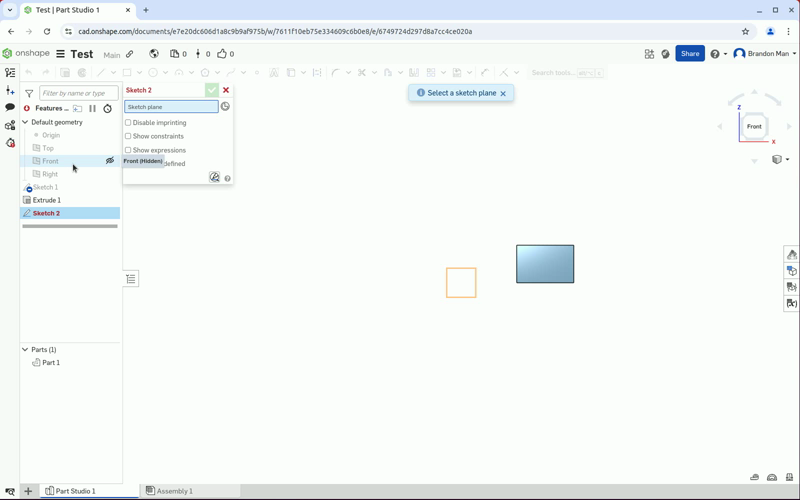
click(73, 163)
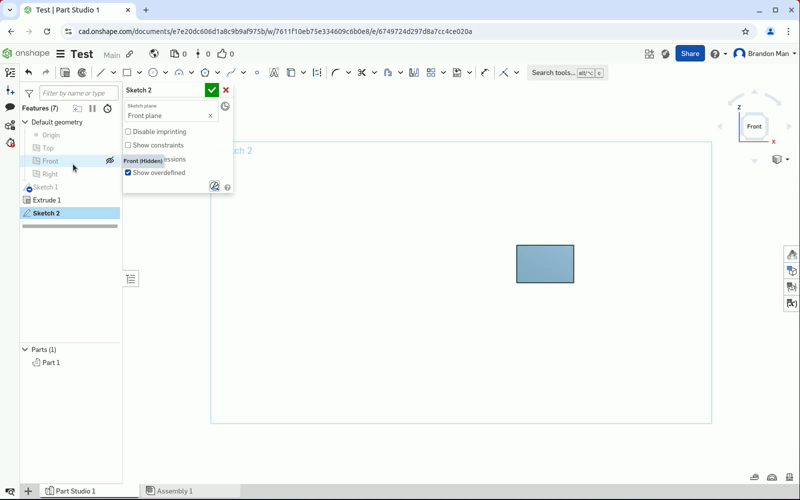
mouse_move(73, 352)
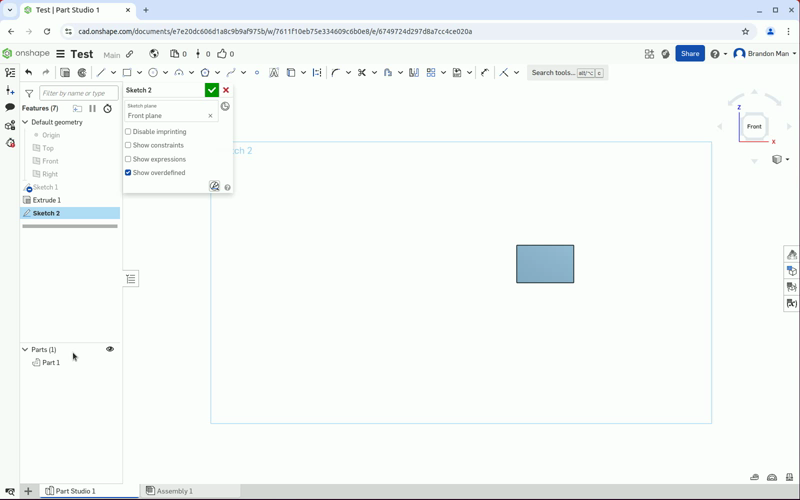
key(y)
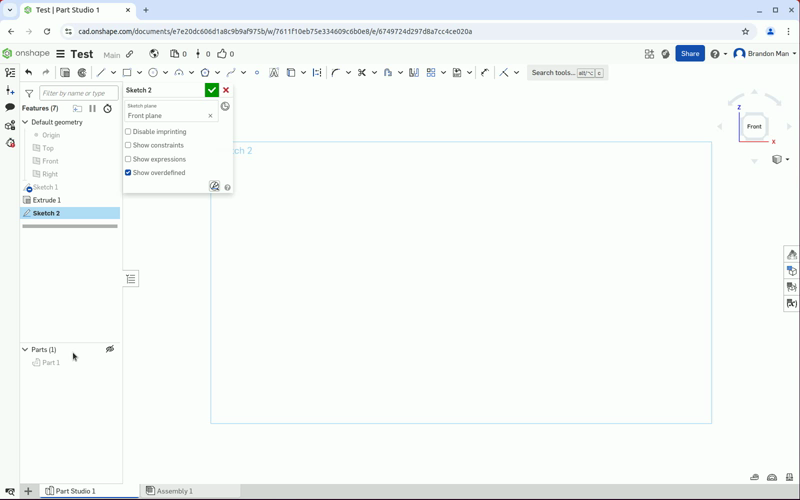
key(l)
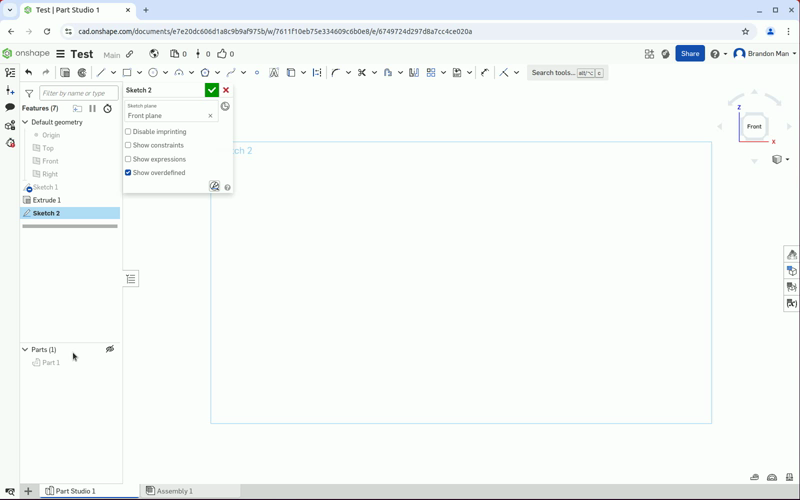
key_down(shift)
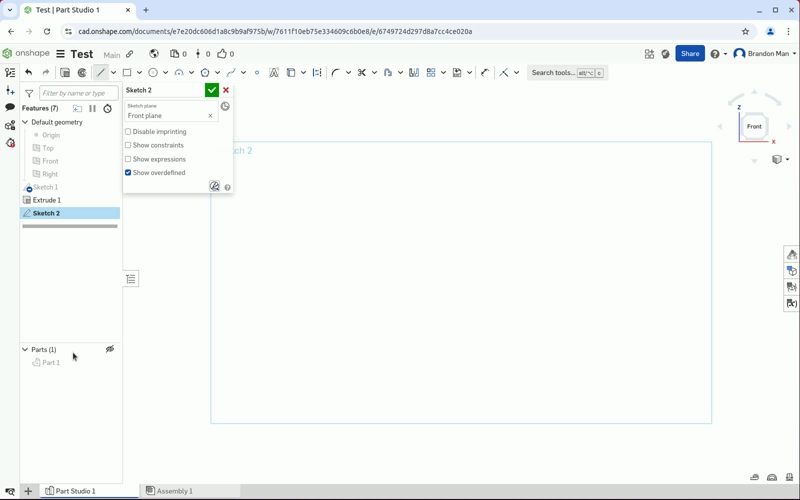
mouse_move(460, 282)
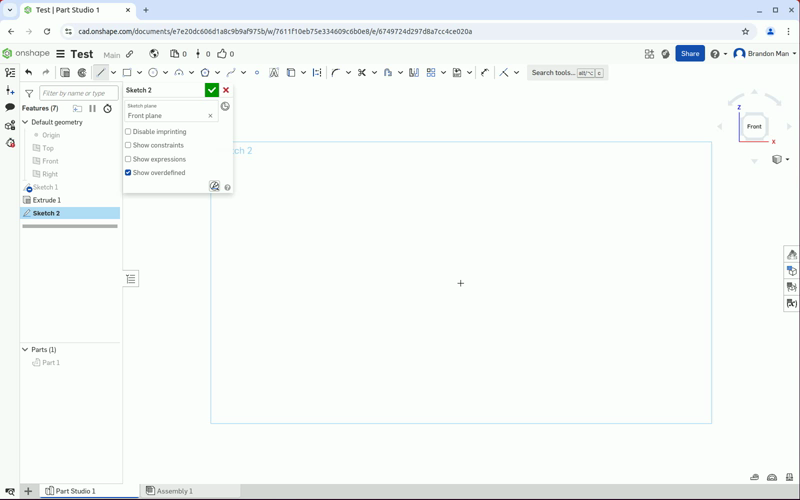
click(460, 282)
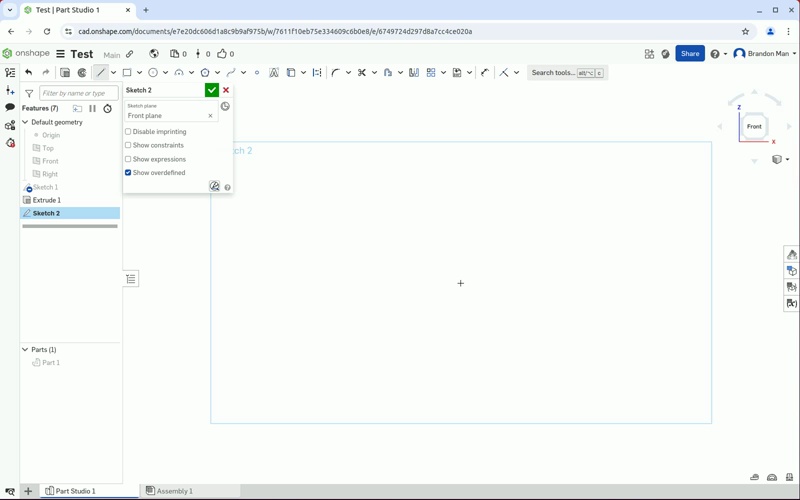
key_up(shift)
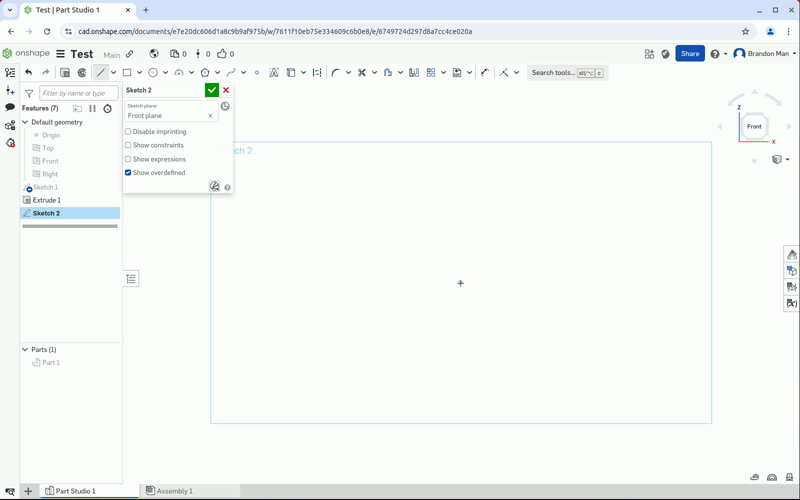
key_down(shift)
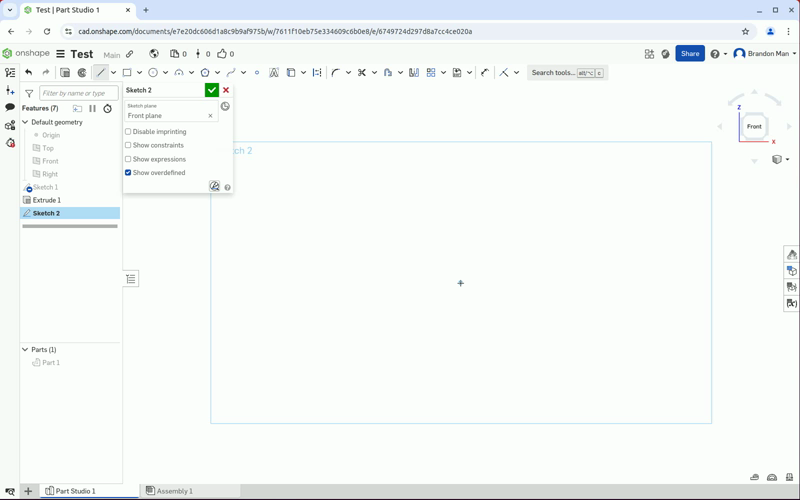
mouse_move(490, 282)
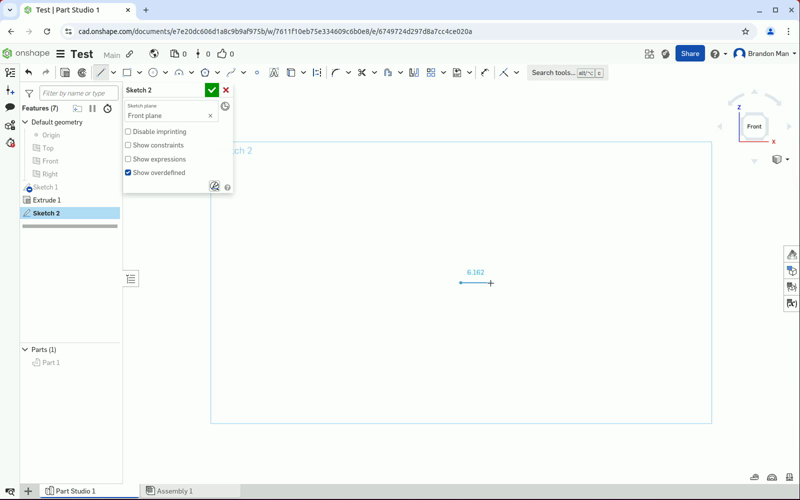
mouse_move(480, 282)
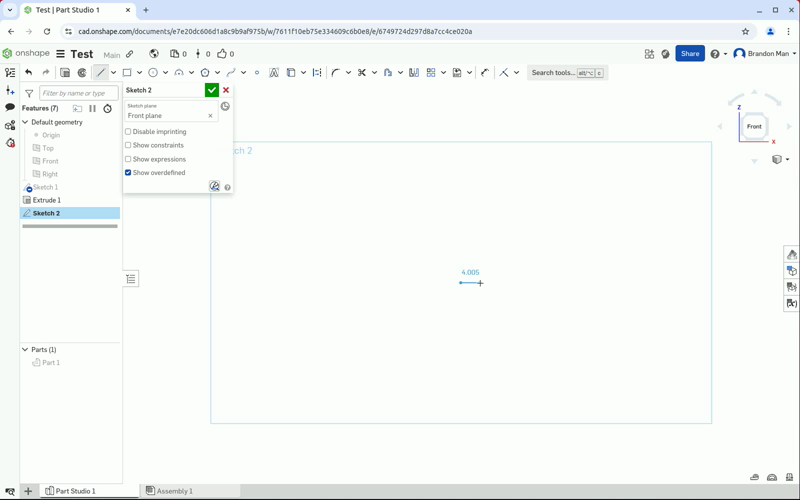
click(480, 282)
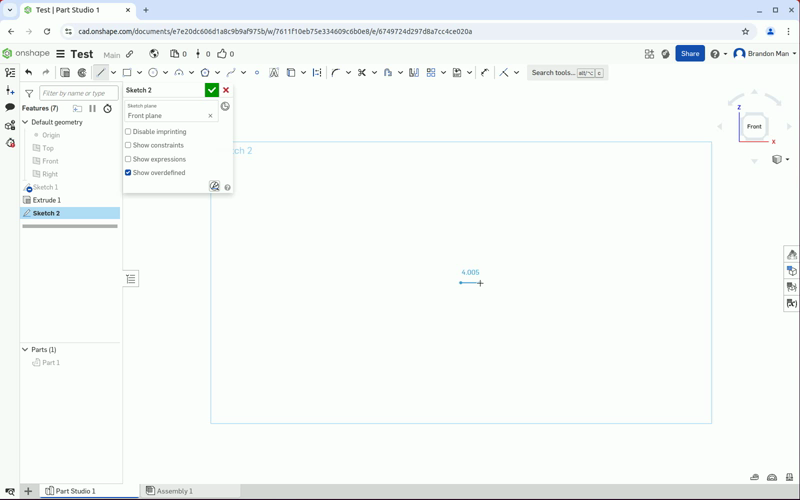
key_up(shift)
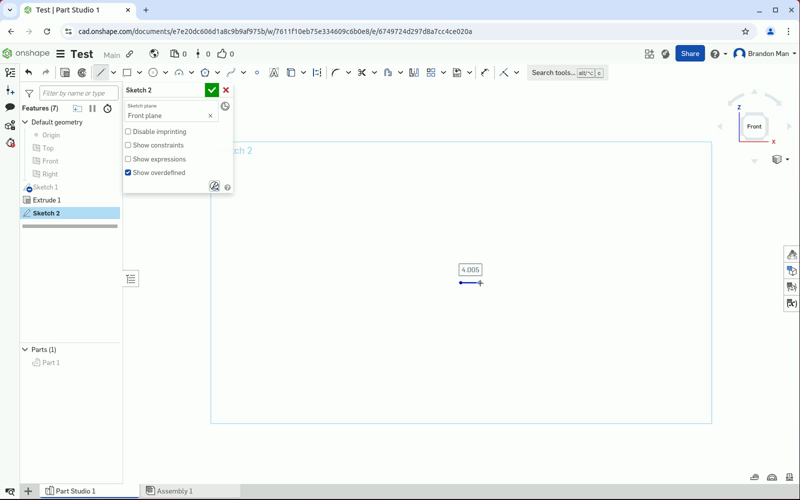
key_down(shift)
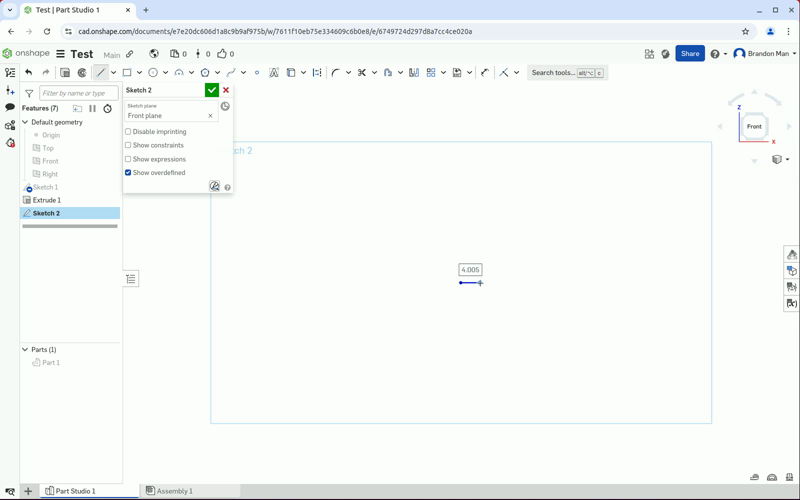
mouse_move(510, 282)
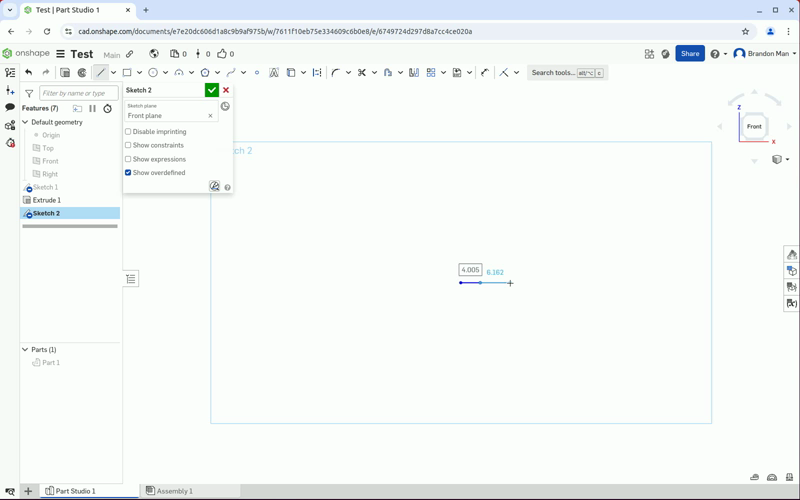
mouse_move(480, 263)
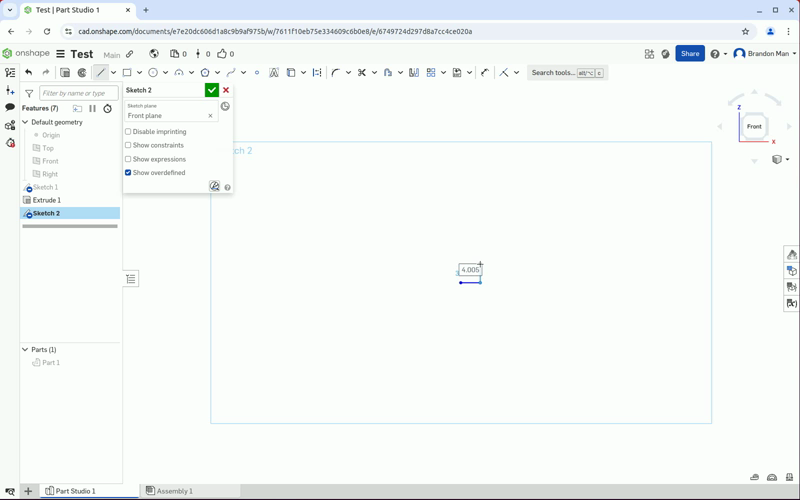
click(480, 263)
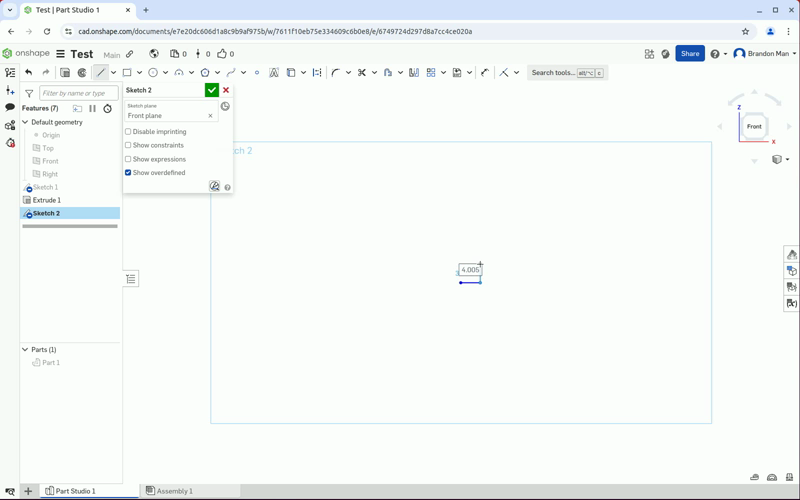
key_up(shift)
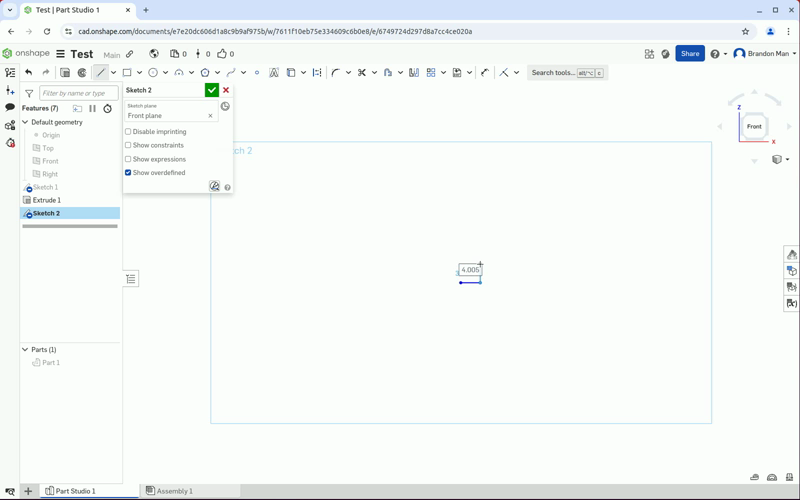
key_down(shift)
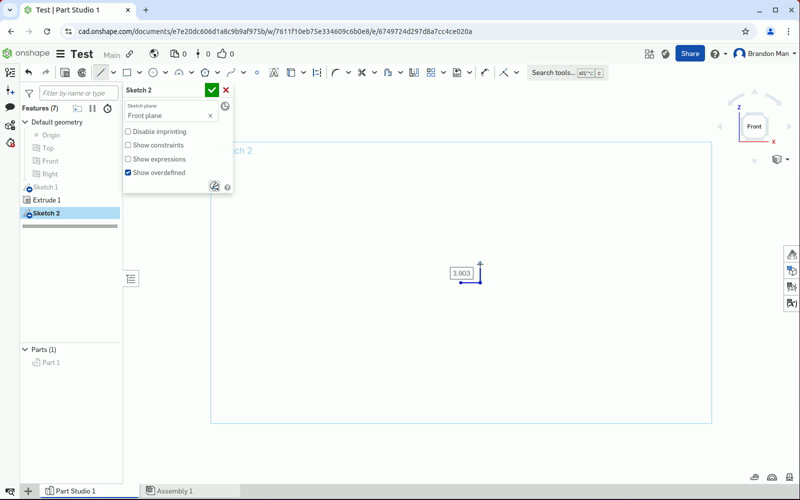
mouse_move(510, 263)
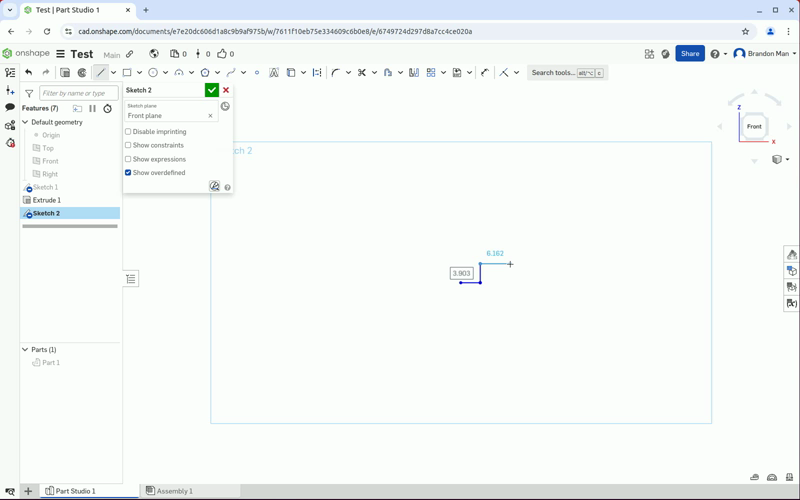
mouse_move(480, 244)
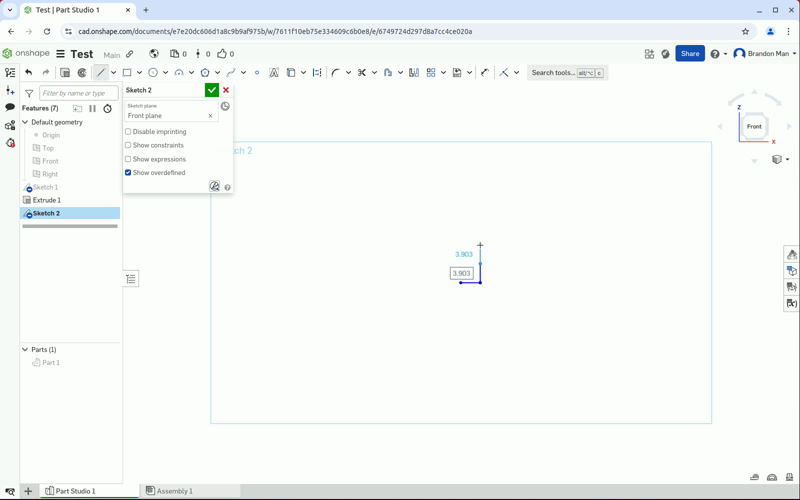
click(480, 244)
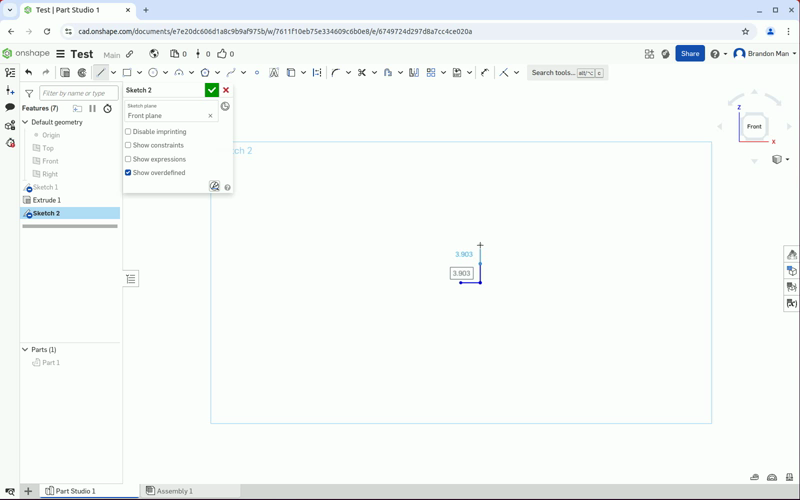
key_up(shift)
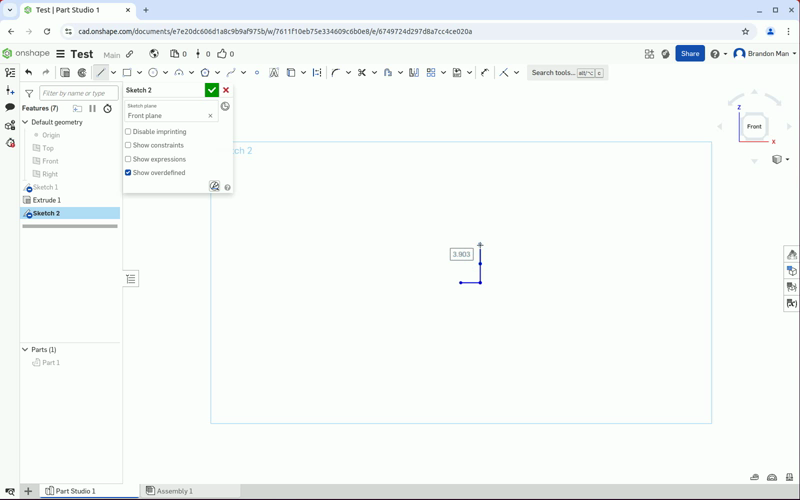
key_down(shift)
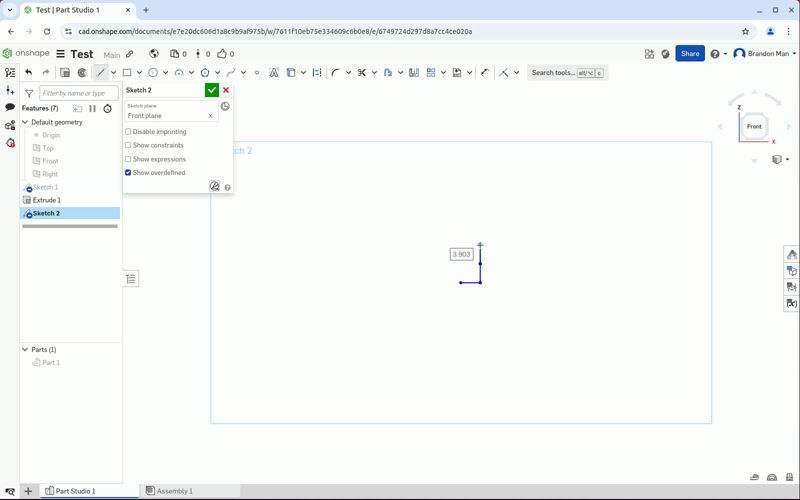
mouse_move(510, 244)
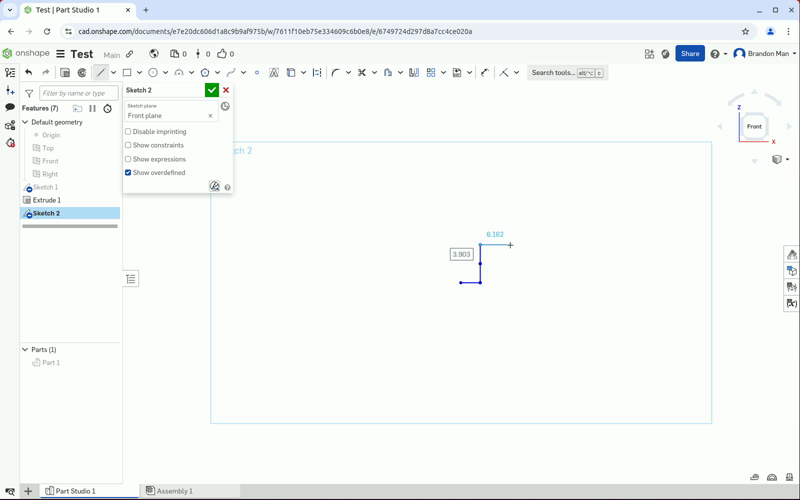
mouse_move(460, 244)
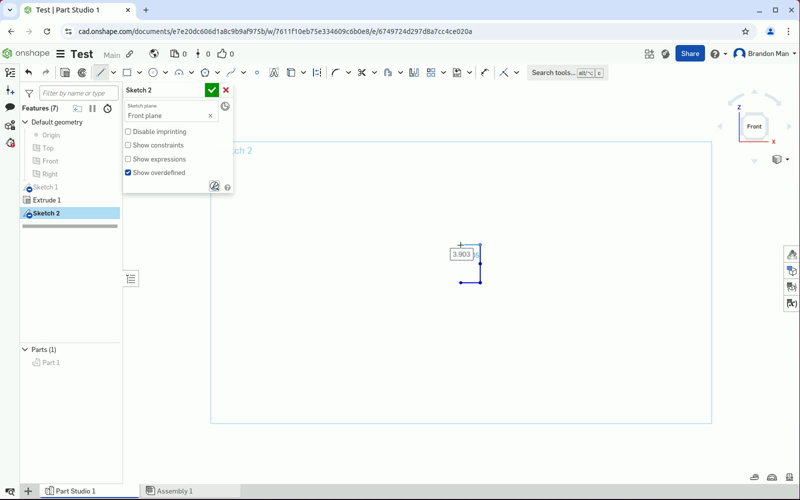
click(460, 244)
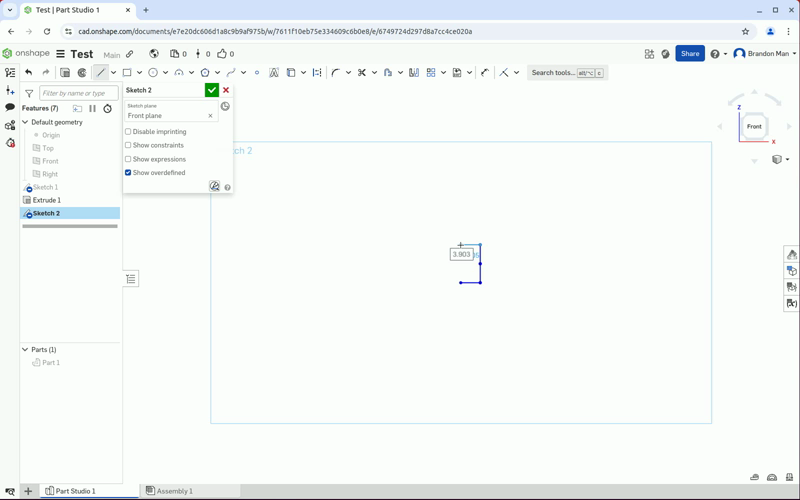
key_up(shift)
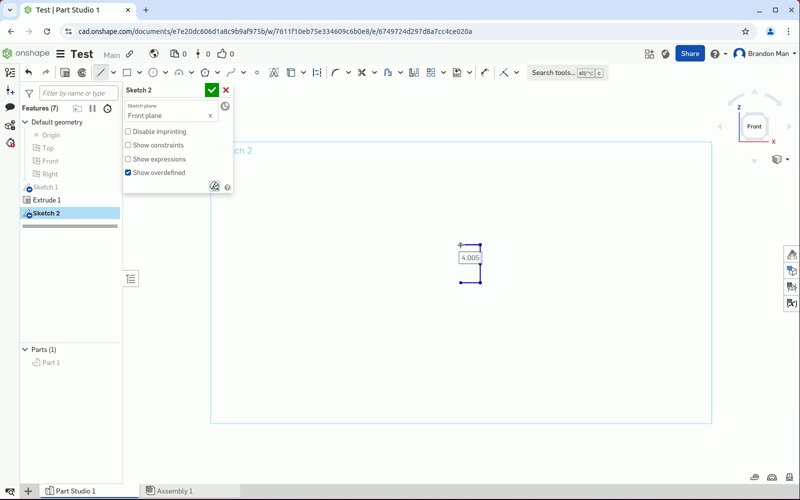
mouse_move(490, 244)
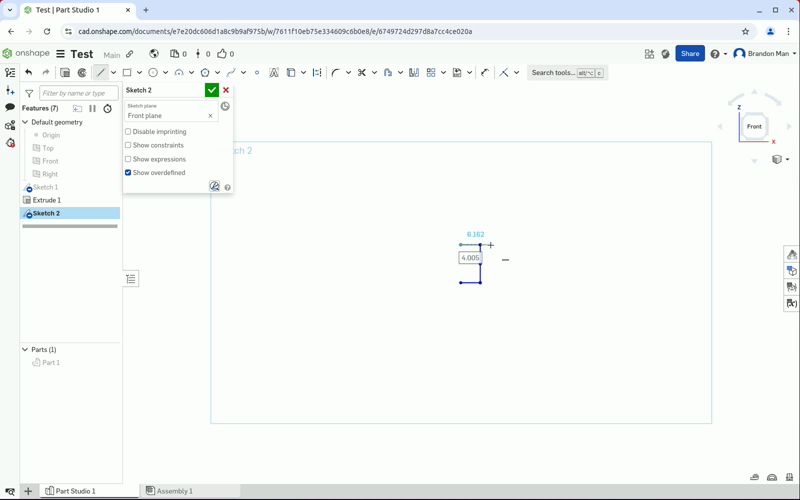
key_down(shift)
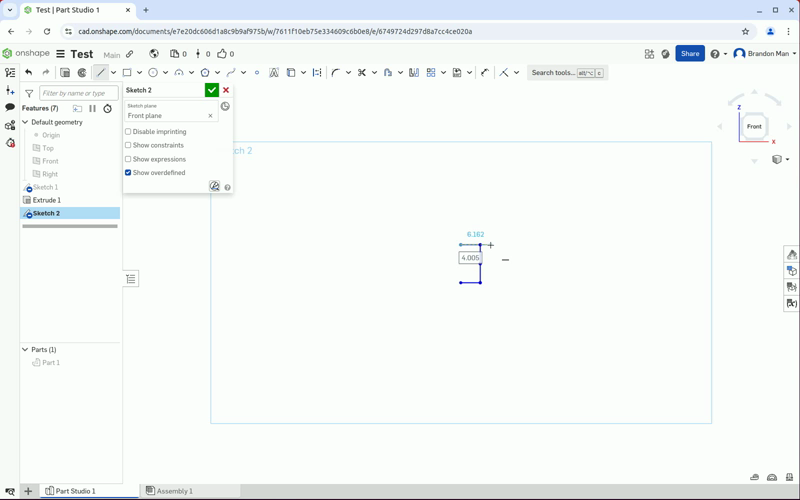
mouse_move(460, 282)
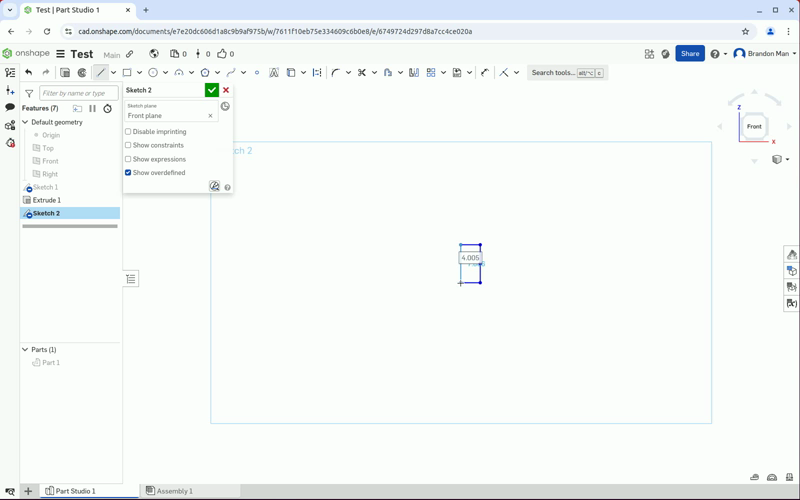
key_up(shift)
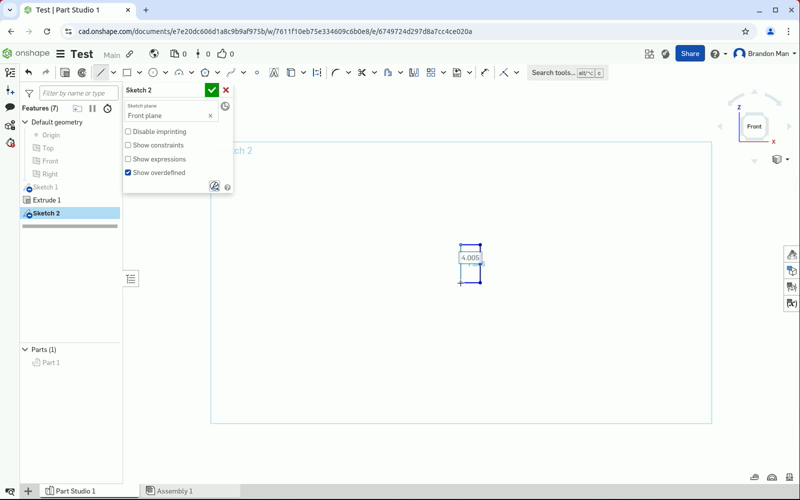
click(460, 282)
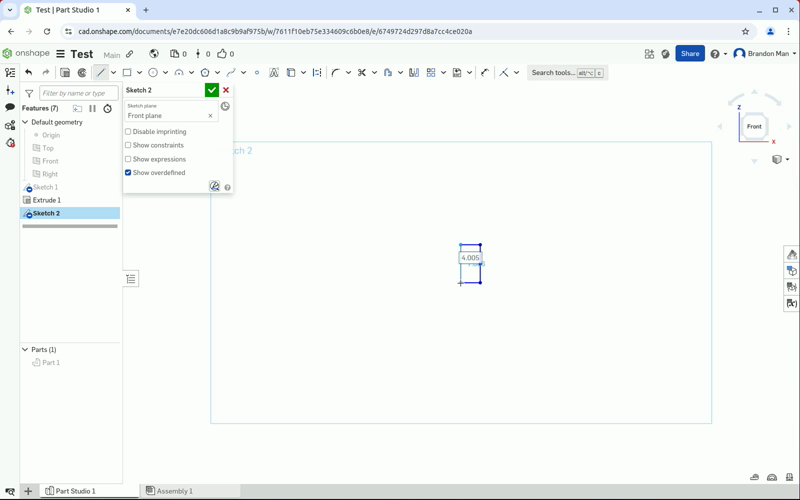
key(esc)
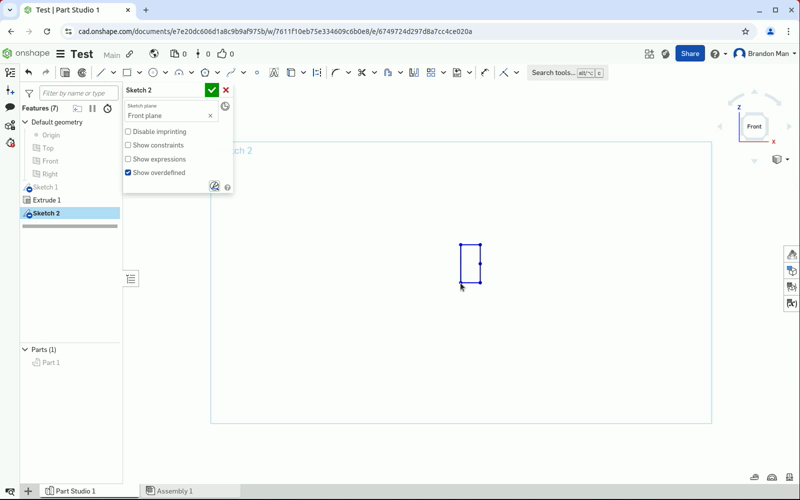
mouse_move(475, 256)
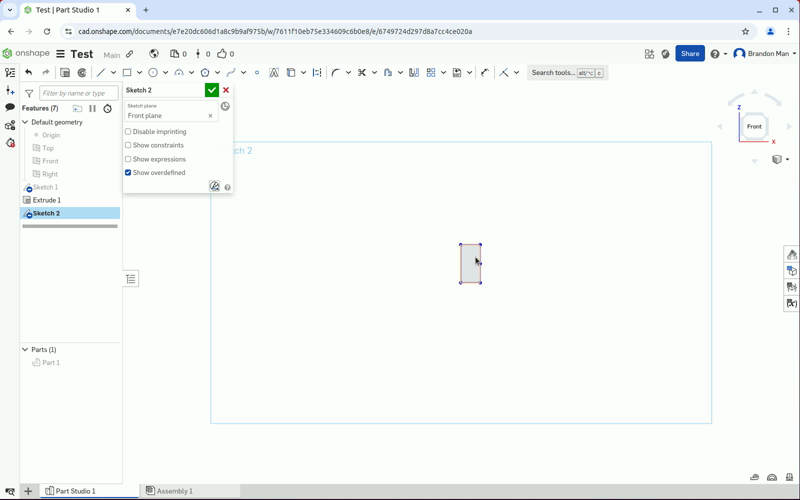
scroll(6)
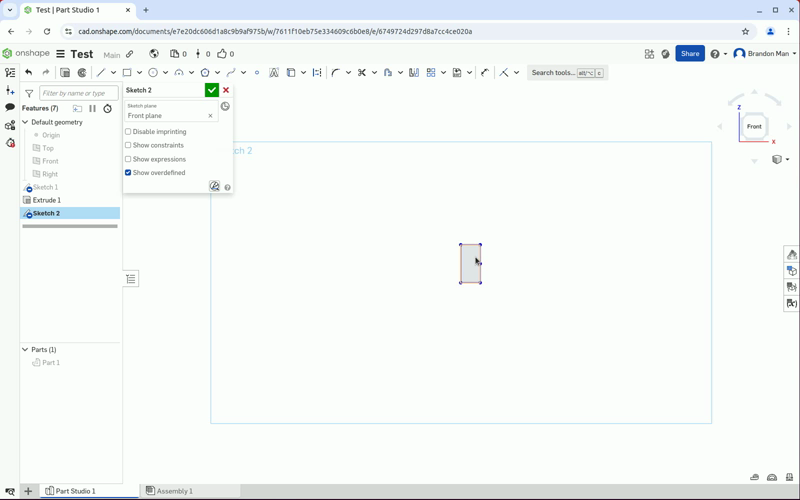
scroll(6)
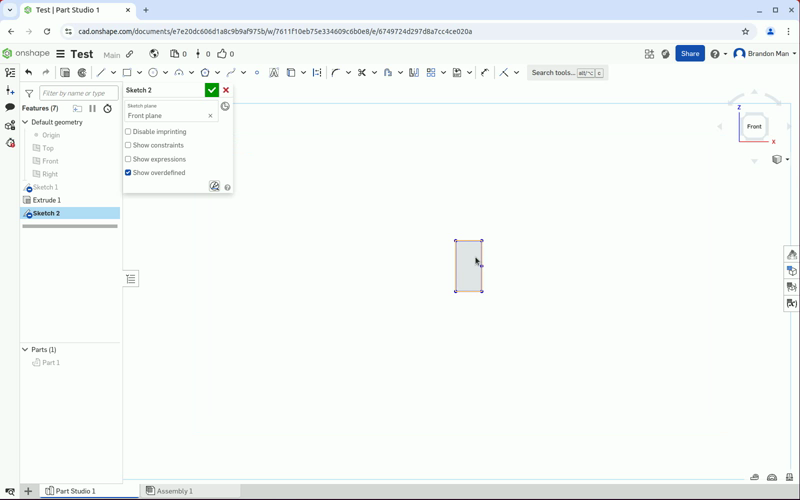
scroll(6)
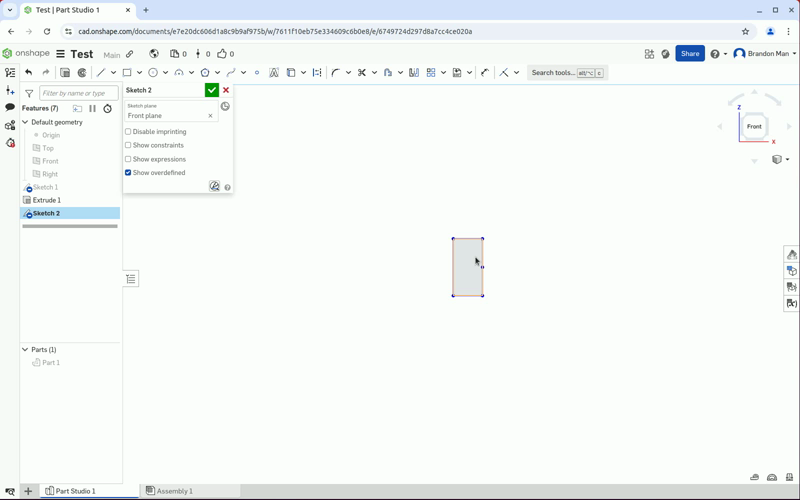
scroll(6)
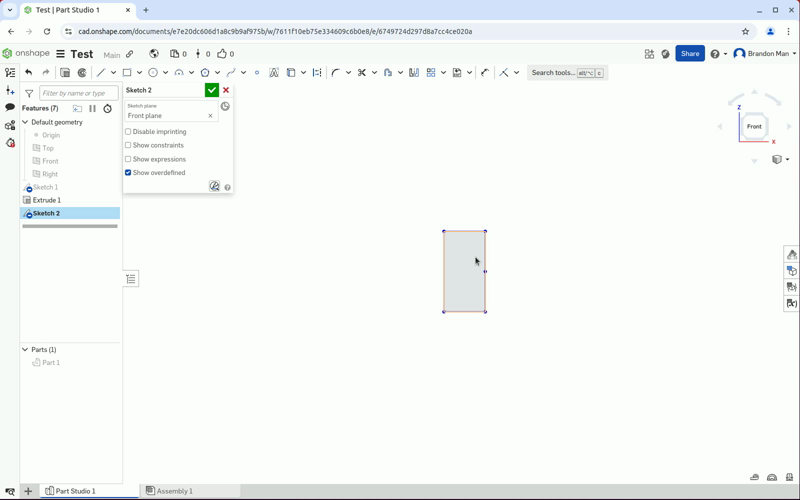
scroll(6)
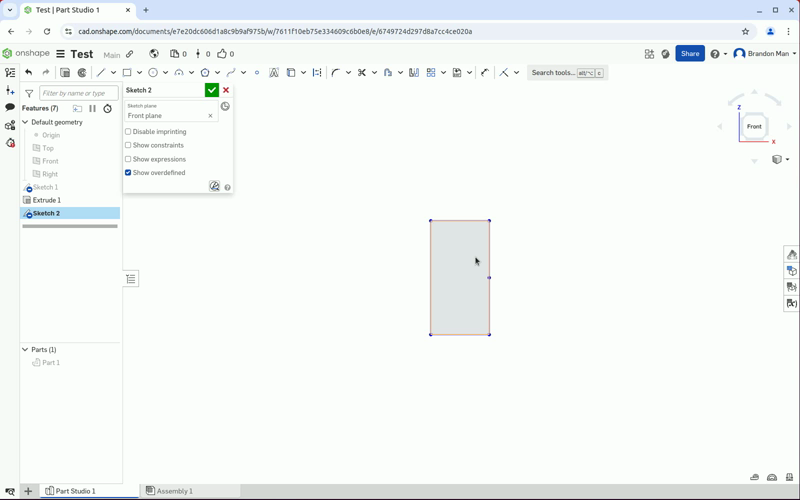
scroll(6)
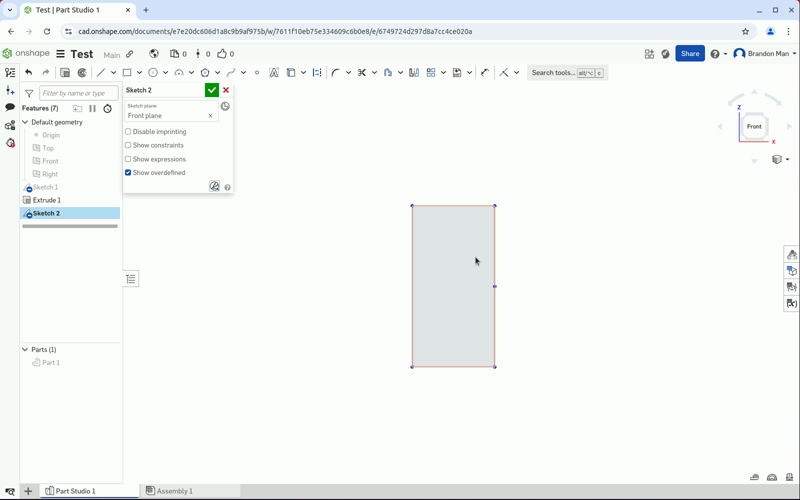
scroll(6)
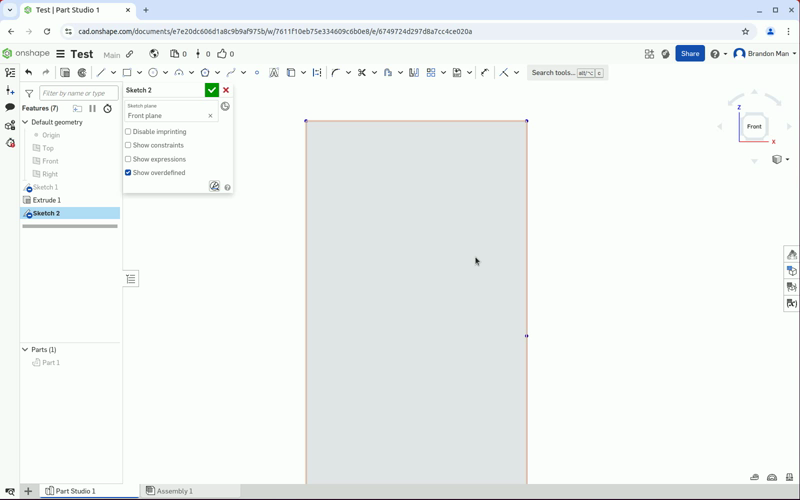
click(475, 256)
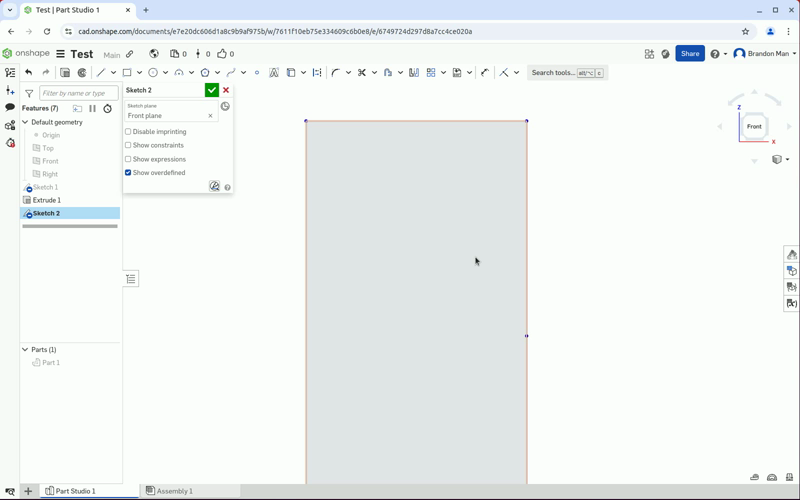
scroll(-6)
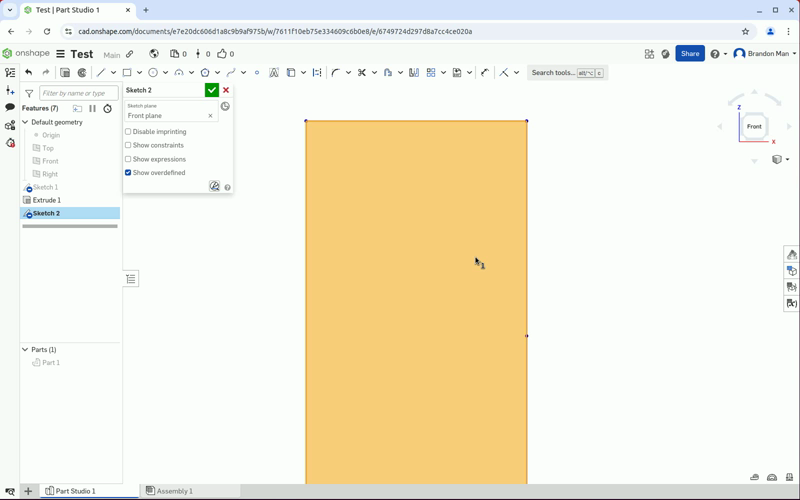
scroll(-6)
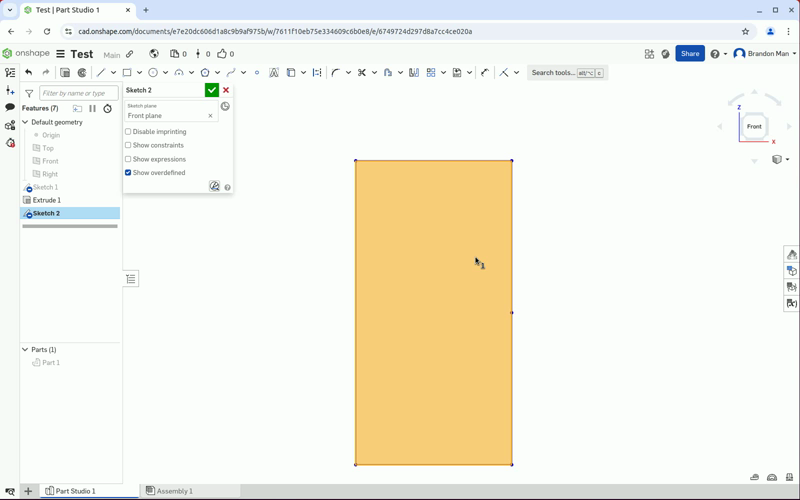
scroll(-6)
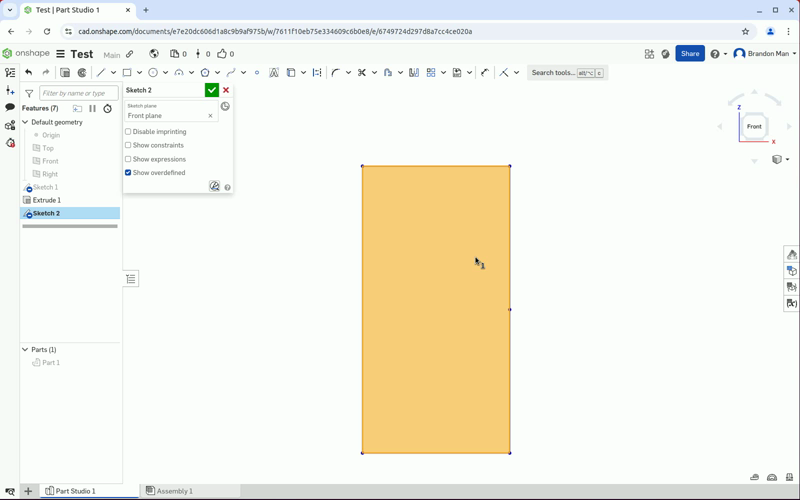
scroll(-6)
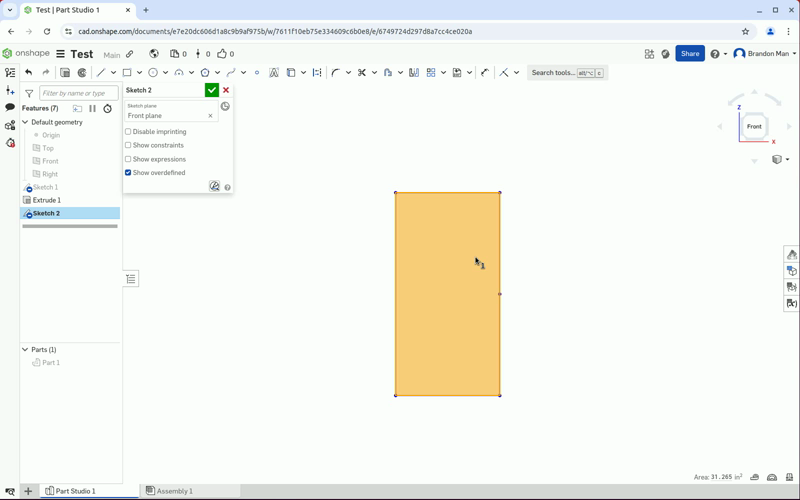
scroll(-6)
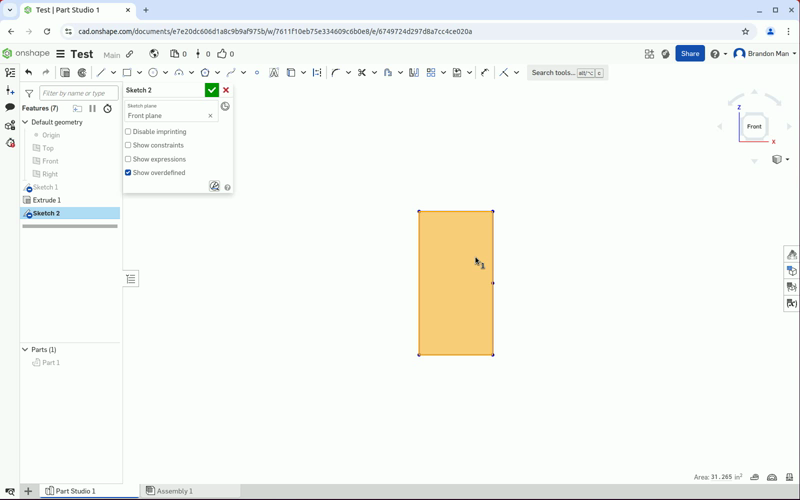
scroll(-6)
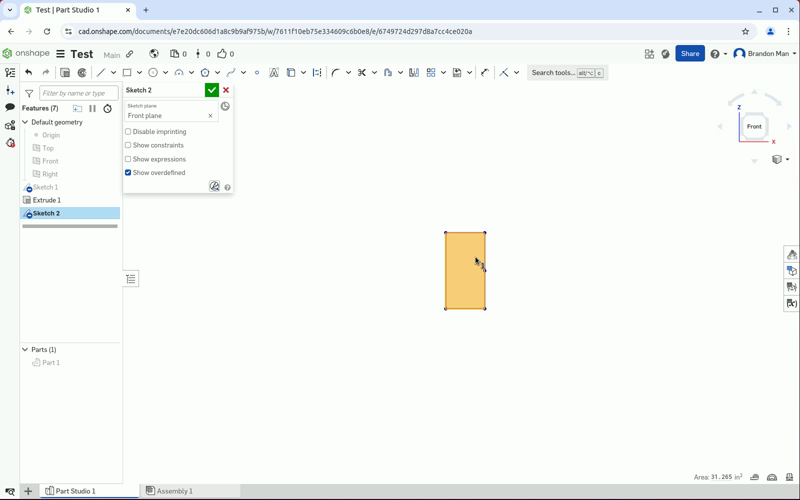
scroll(-6)
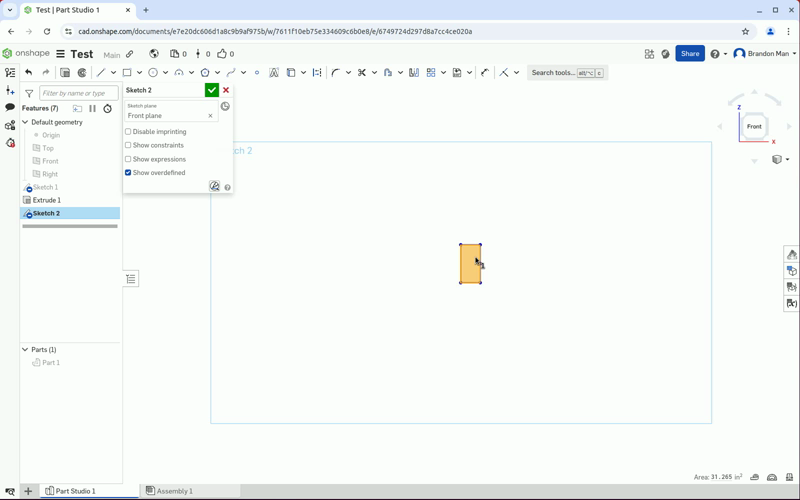
mouse_move(73, 352)
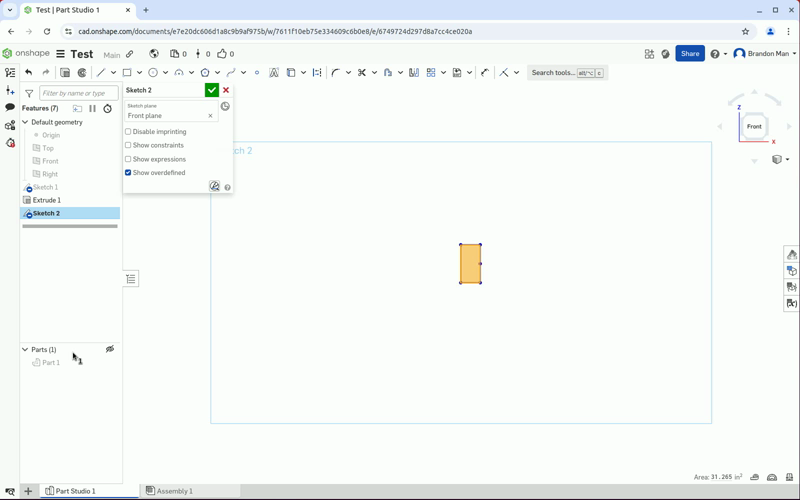
key(shift+y)
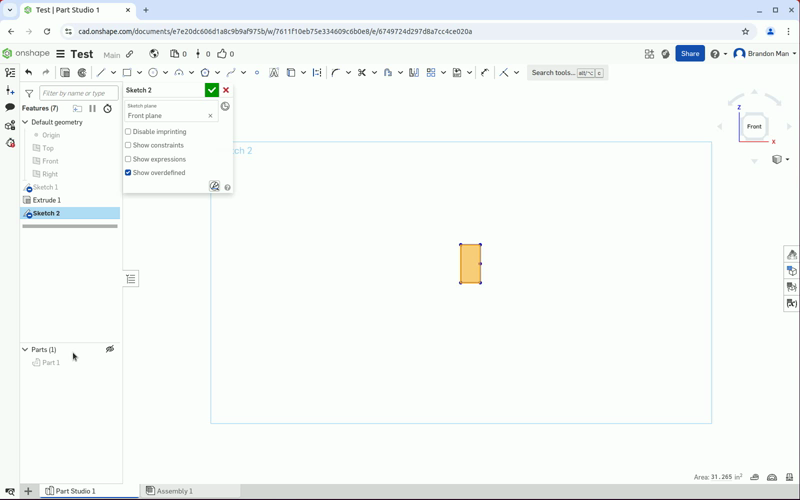
key(shift+e)
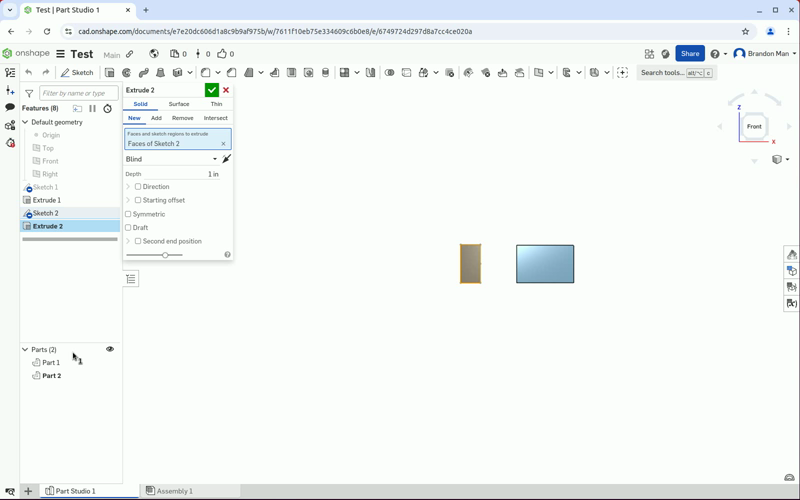
mouse_move(143, 106)
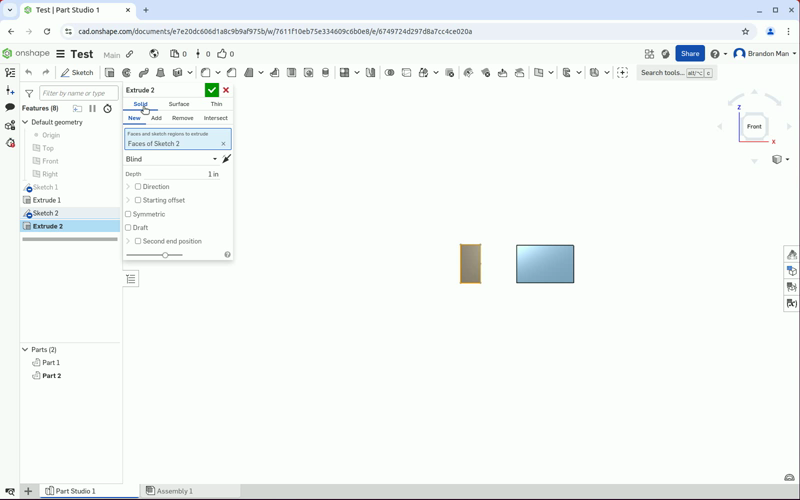
click(143, 106)
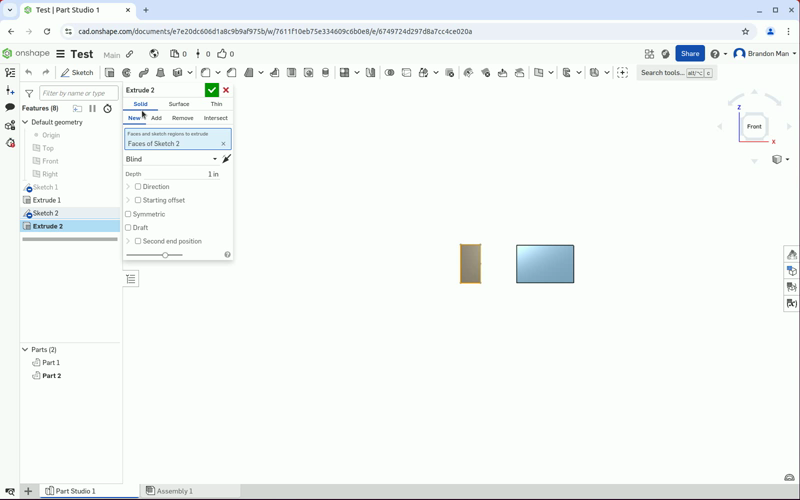
mouse_move(137, 120)
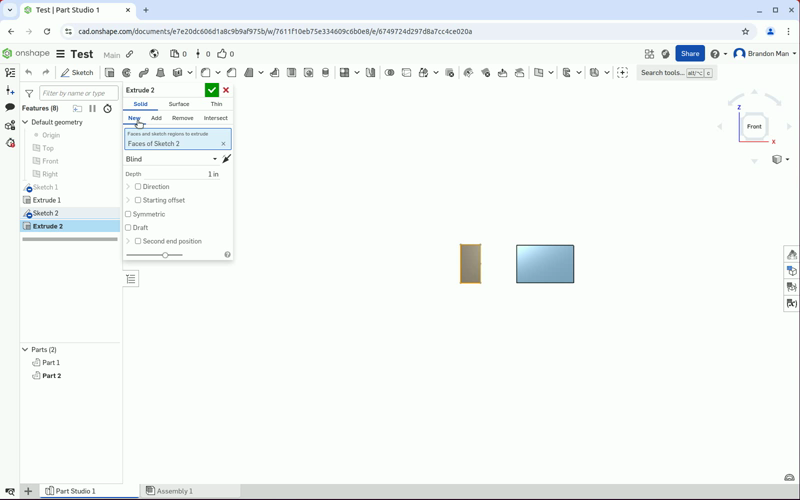
click(137, 120)
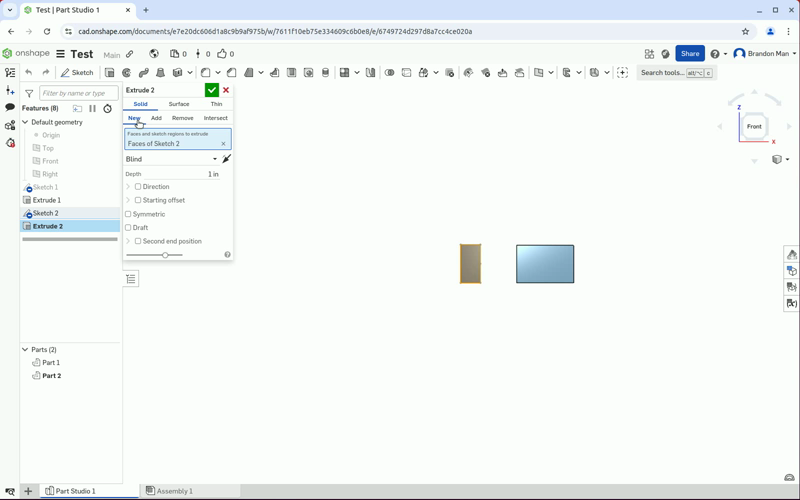
key(tab, 4)
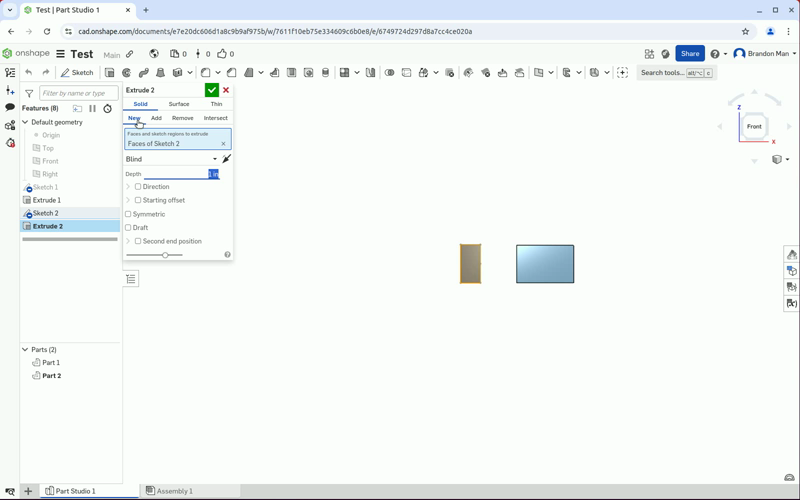
text(3.851)
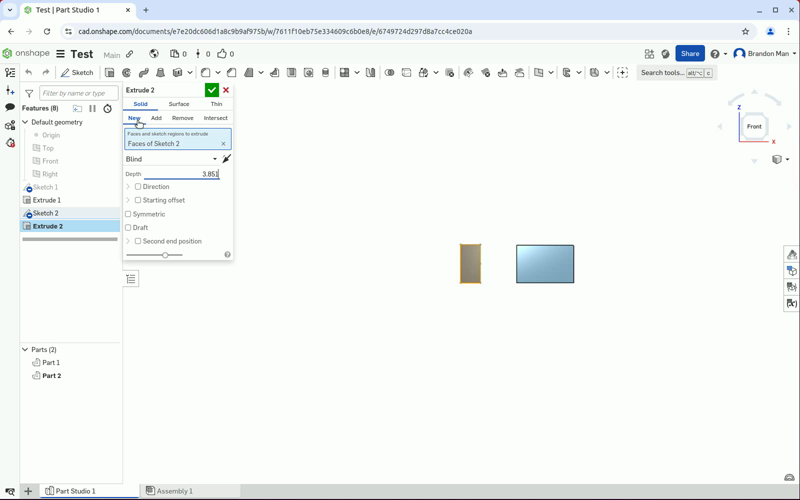
key(enter)
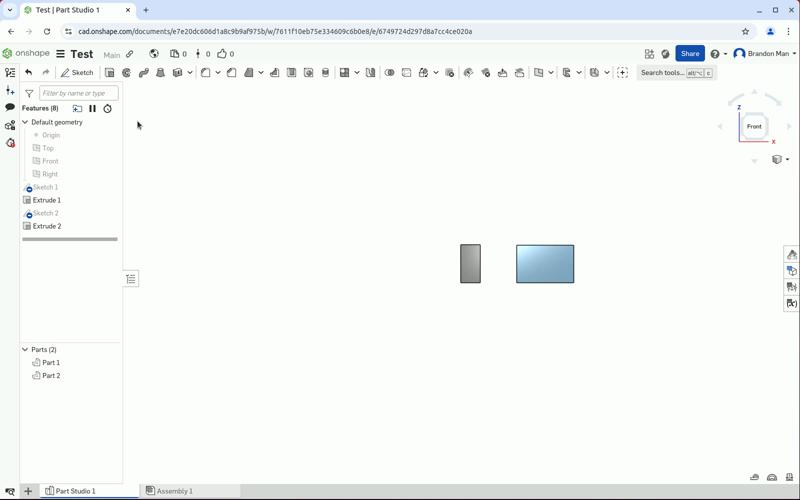
key(shift+h)
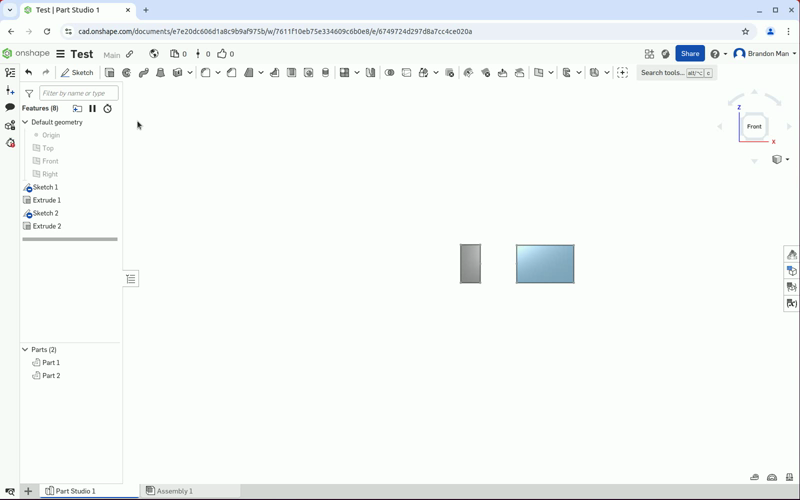
key(shift+h)
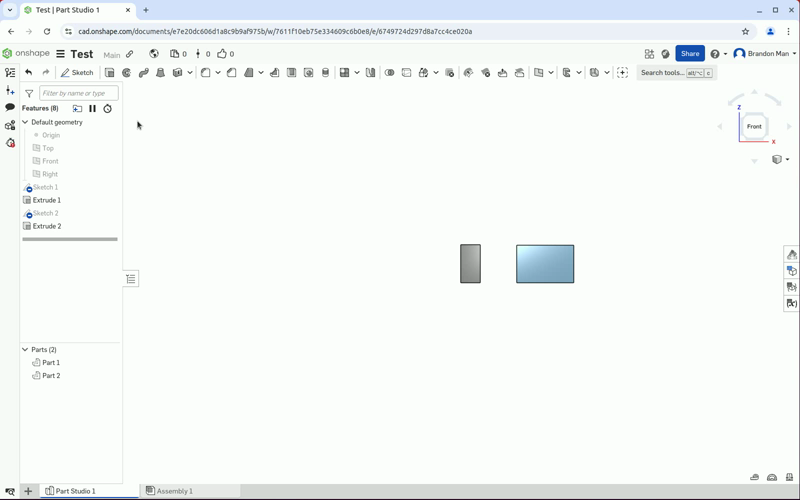
mouse_move(73, 189)
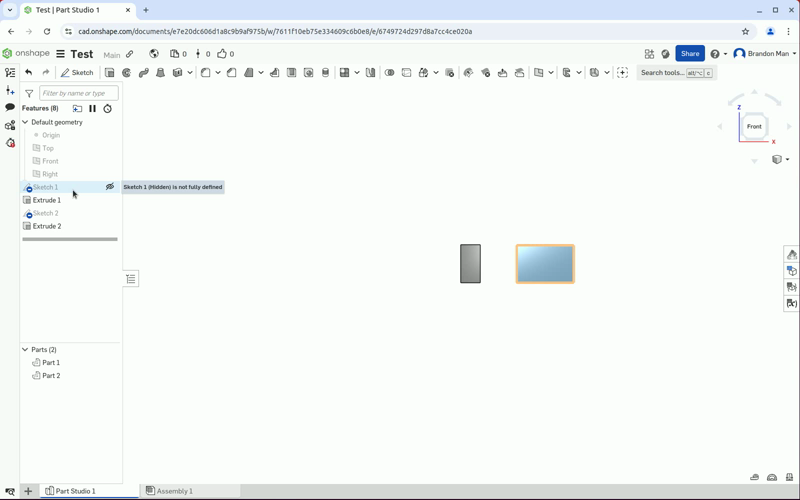
click(73, 189)
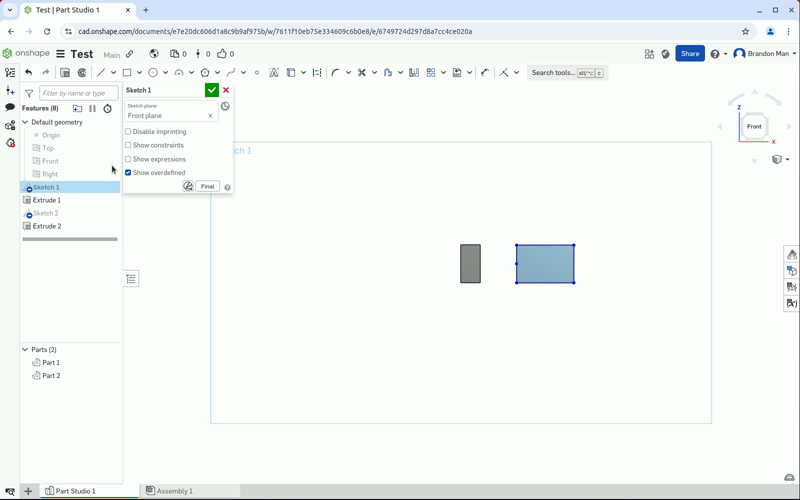
mouse_move(229, 92)
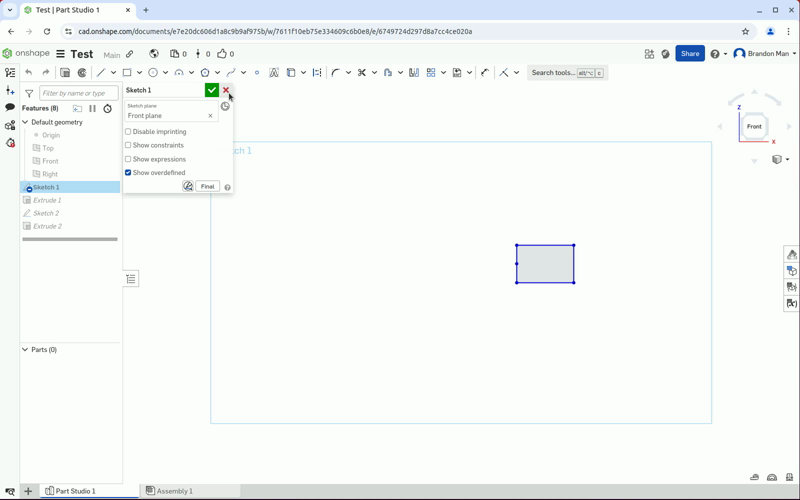
click(229, 92)
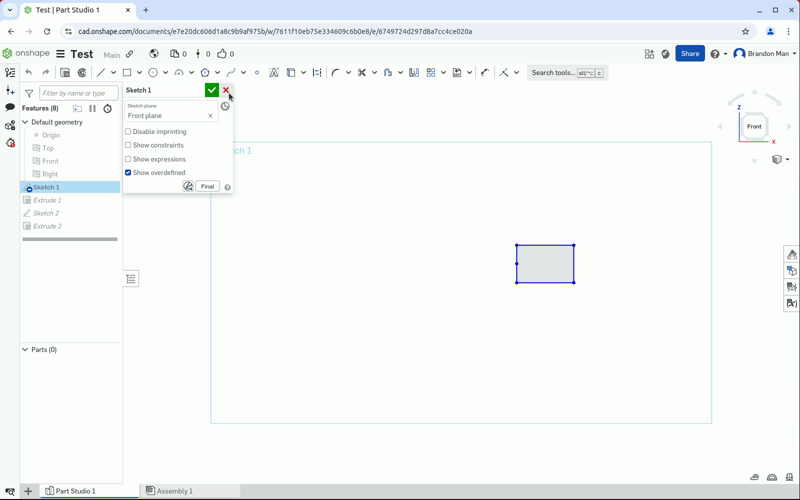
key(shift+s)
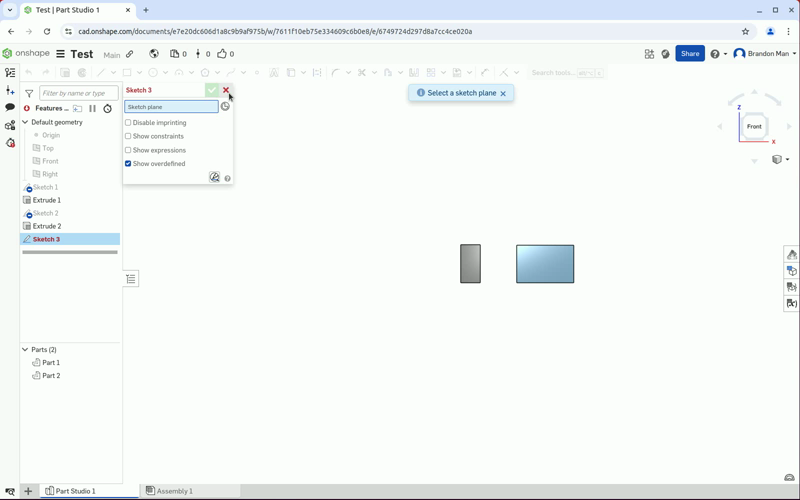
mouse_move(73, 163)
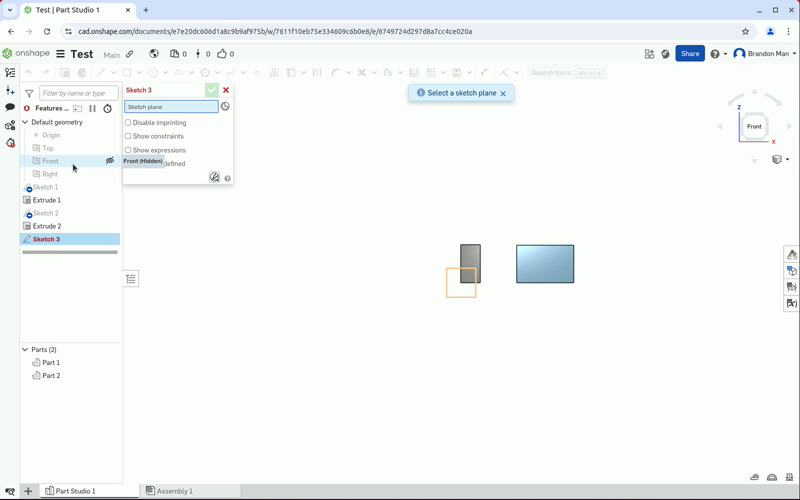
click(73, 163)
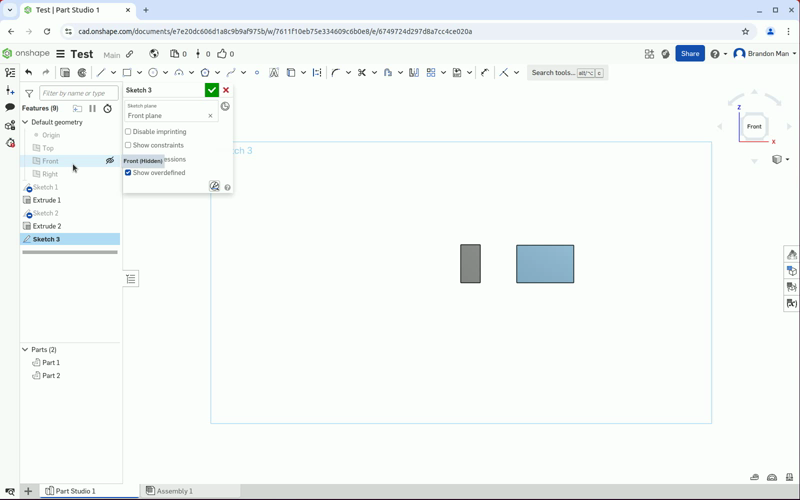
mouse_move(73, 352)
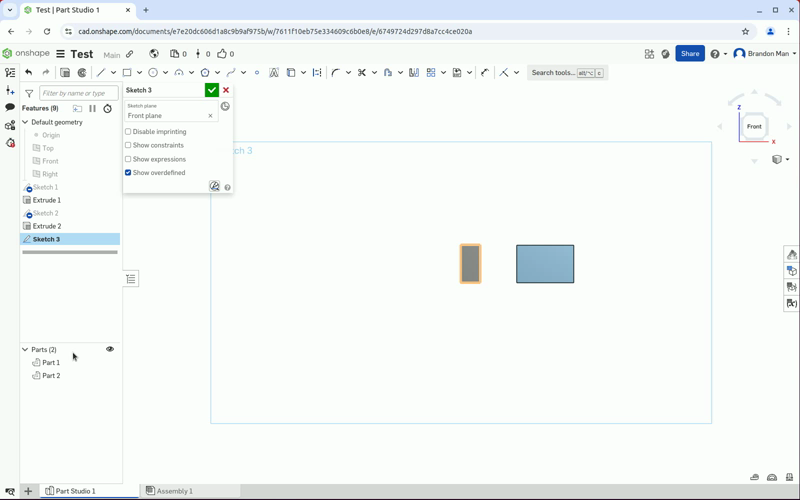
key(y)
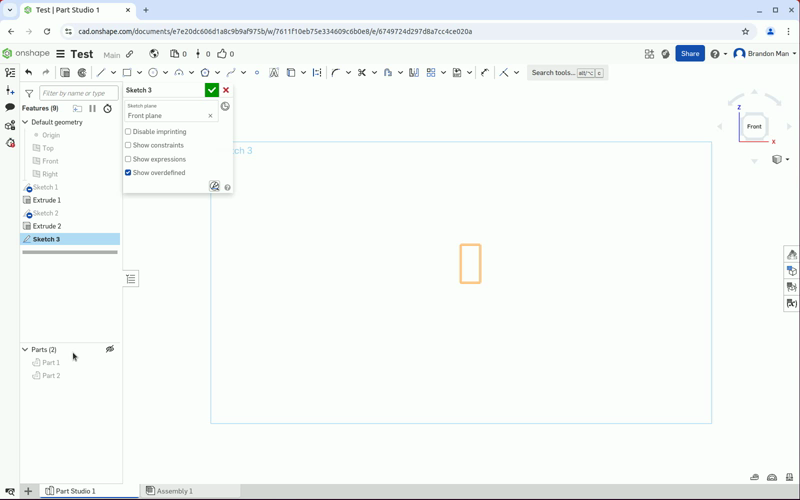
key(l)
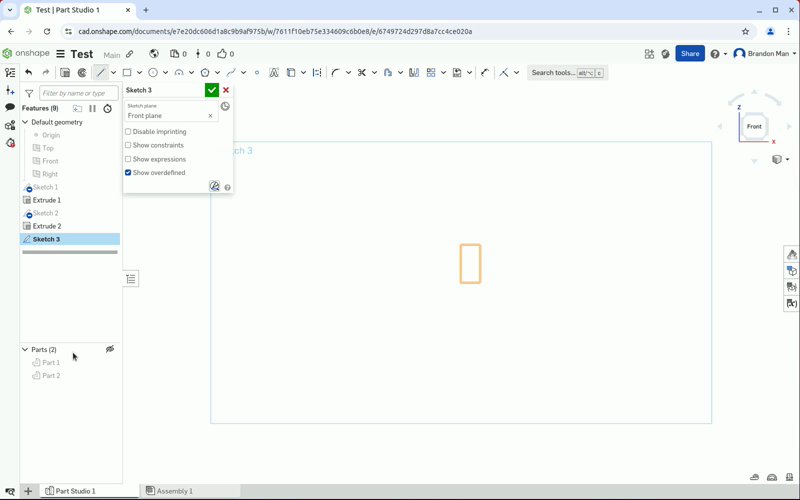
key_down(shift)
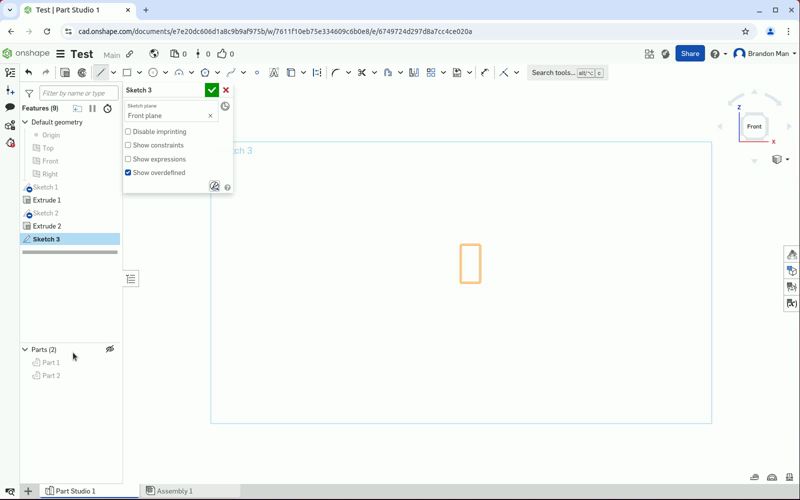
mouse_move(479, 282)
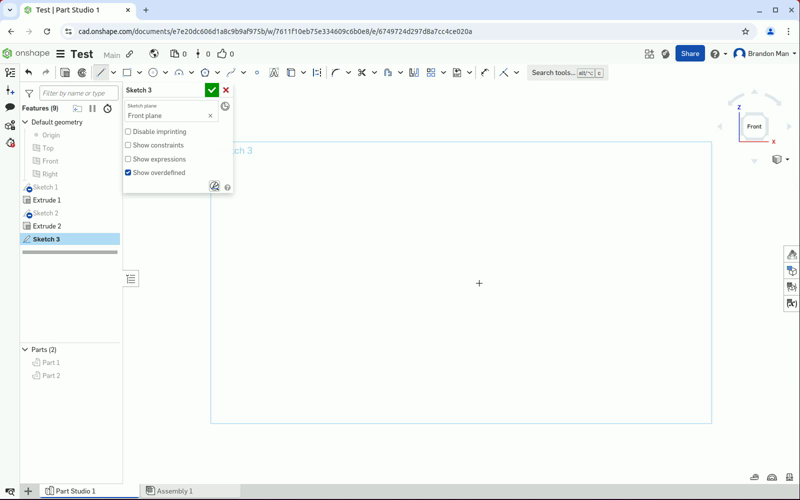
click(479, 282)
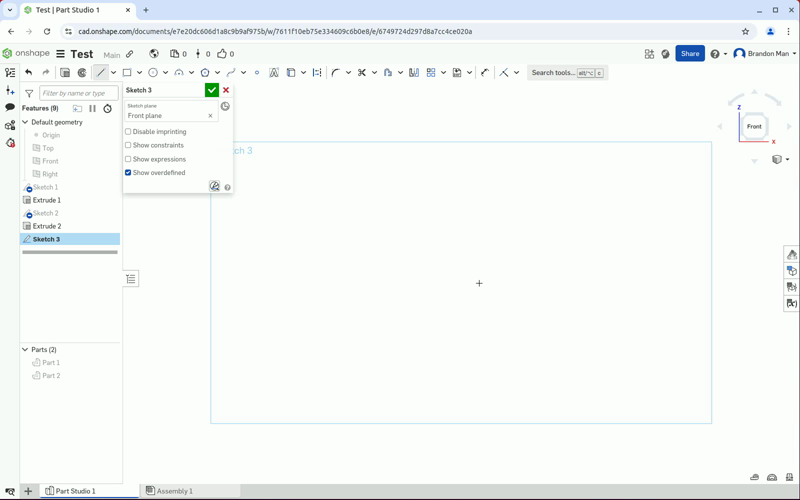
key_up(shift)
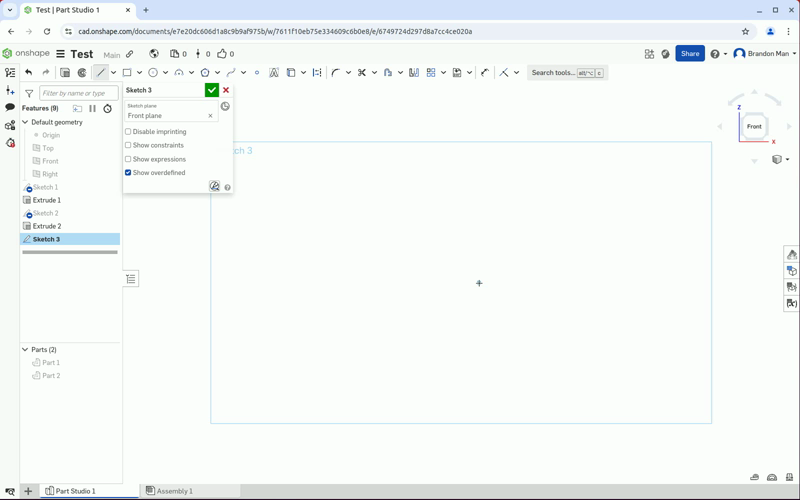
key_down(shift)
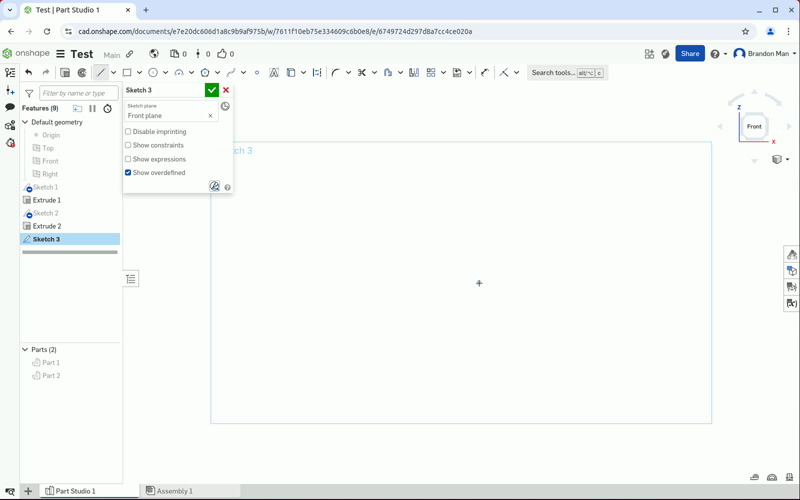
mouse_move(509, 282)
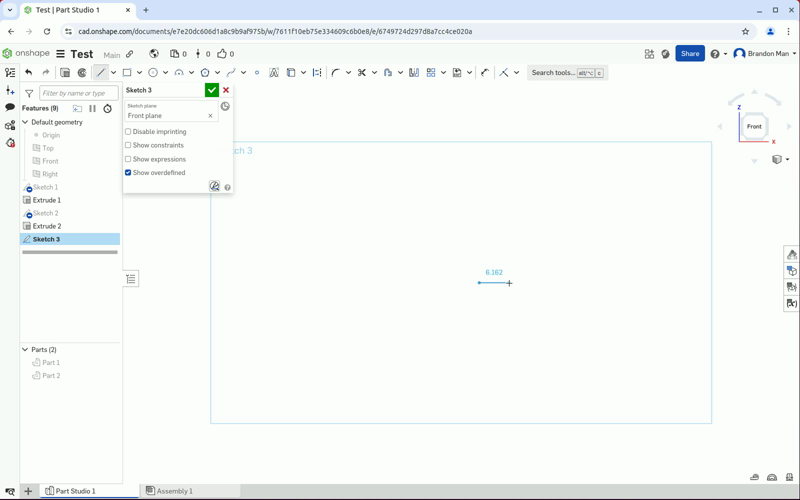
mouse_move(517, 282)
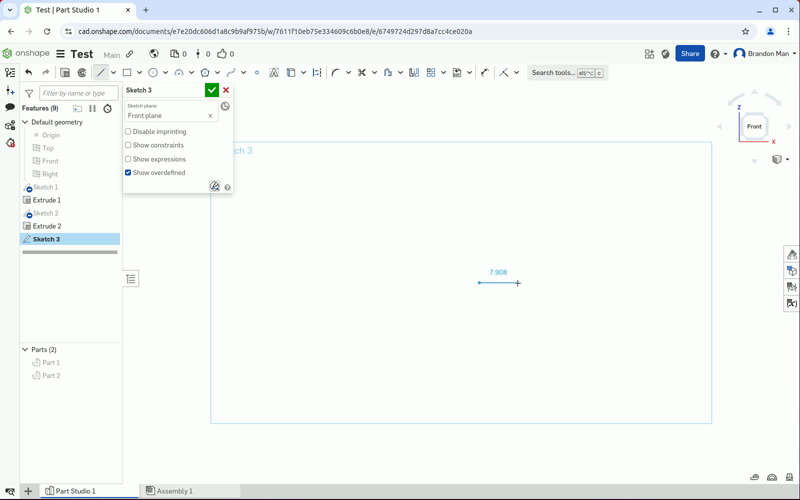
click(517, 282)
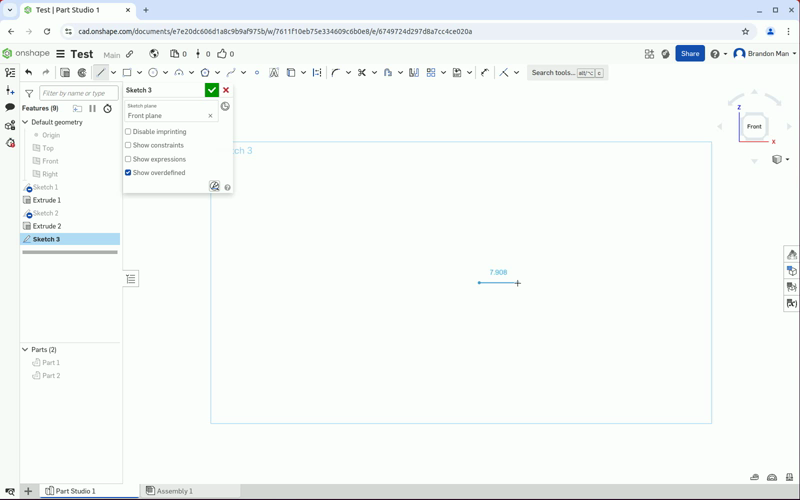
key_up(shift)
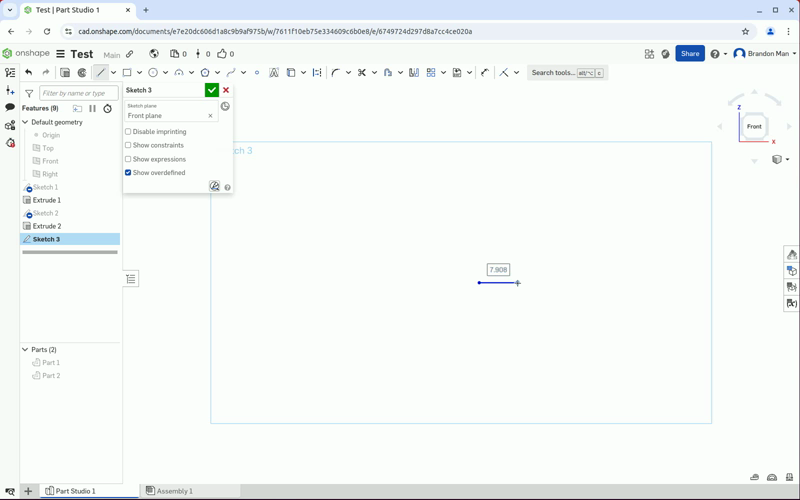
key_down(shift)
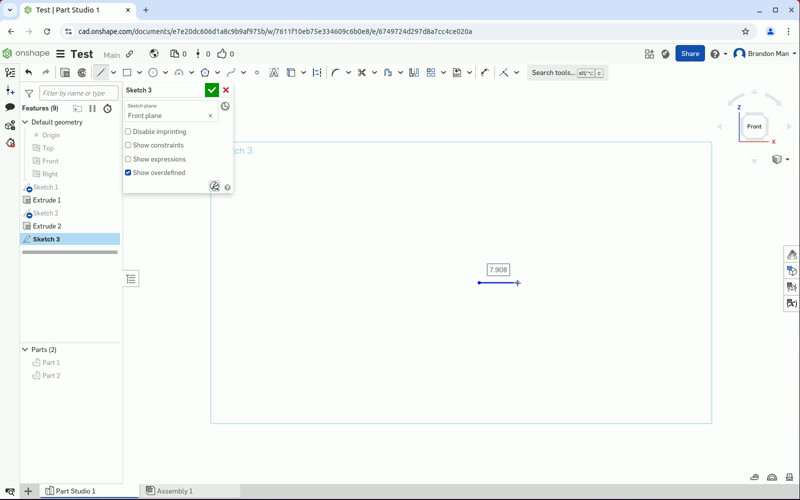
mouse_move(547, 282)
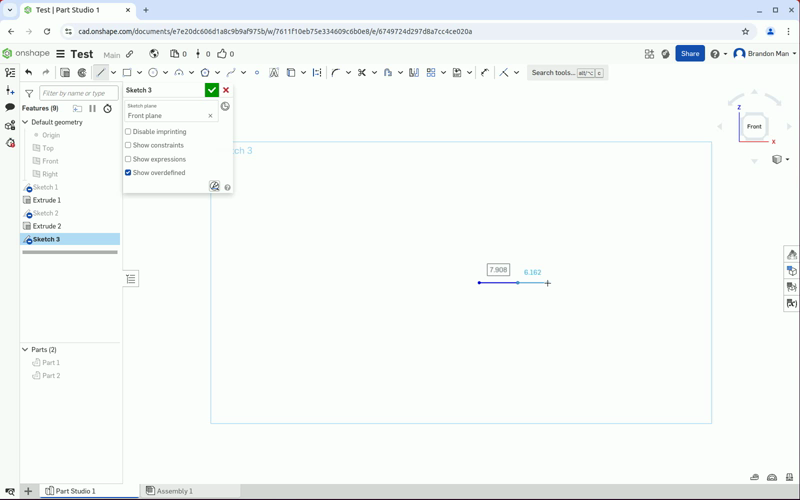
mouse_move(517, 263)
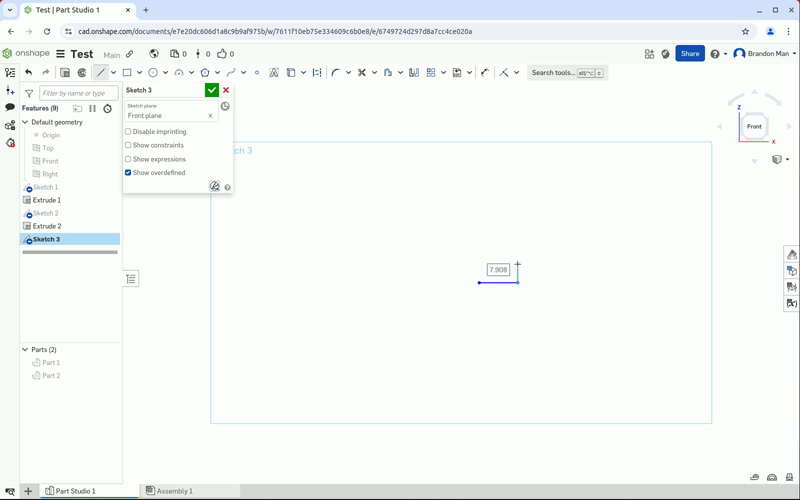
click(517, 263)
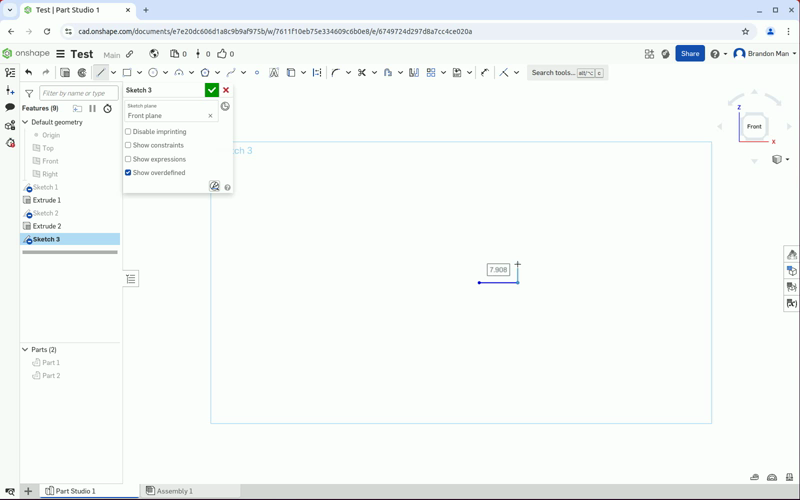
key_up(shift)
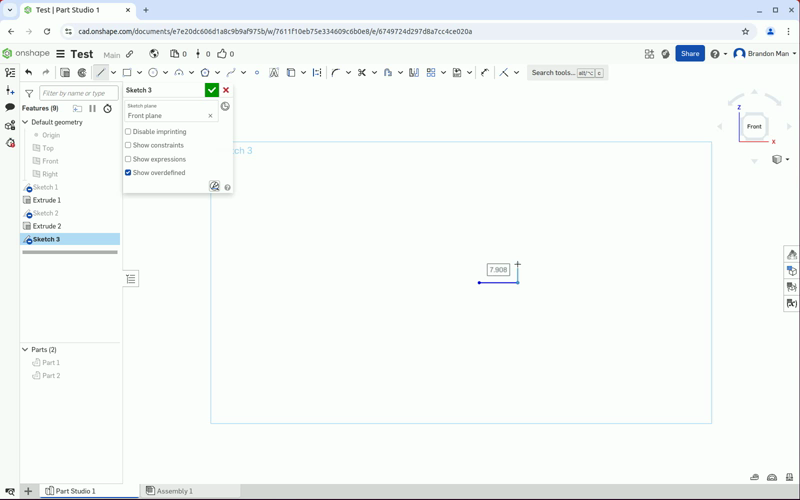
key_down(shift)
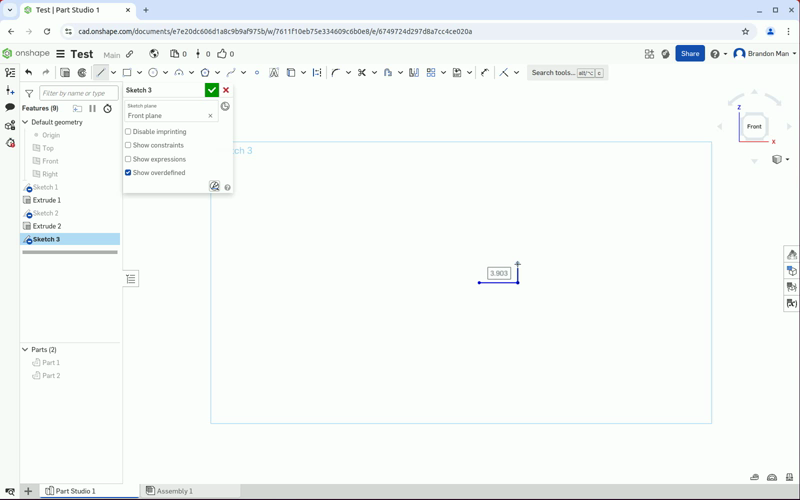
mouse_move(547, 263)
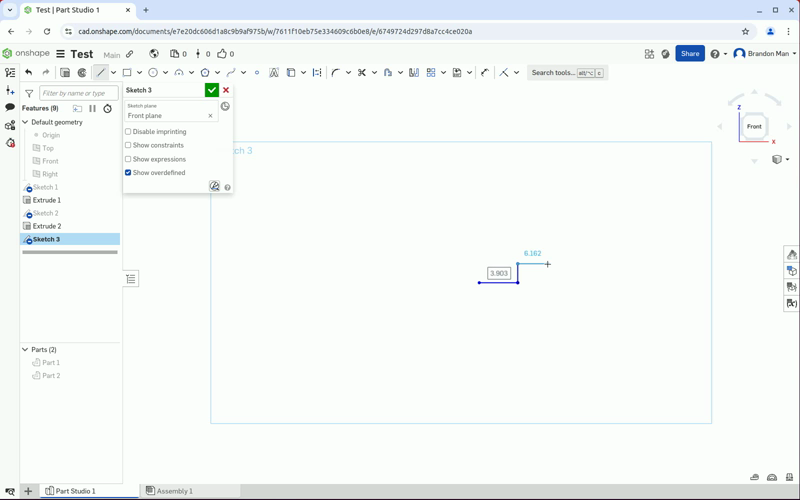
mouse_move(479, 263)
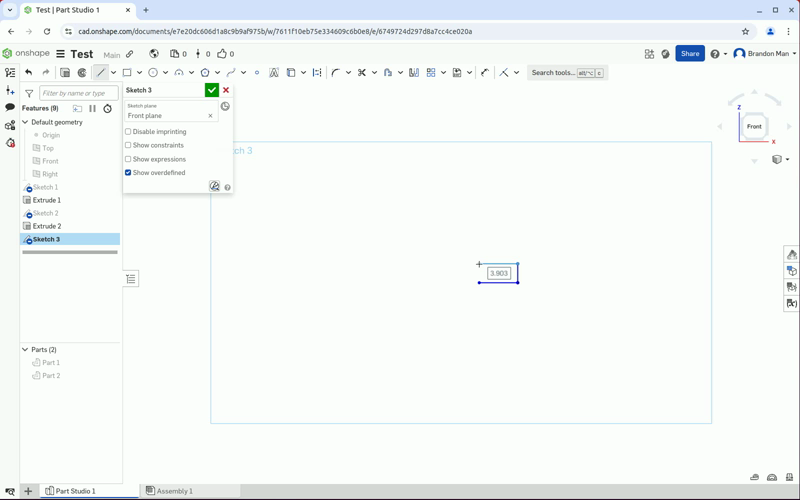
click(479, 263)
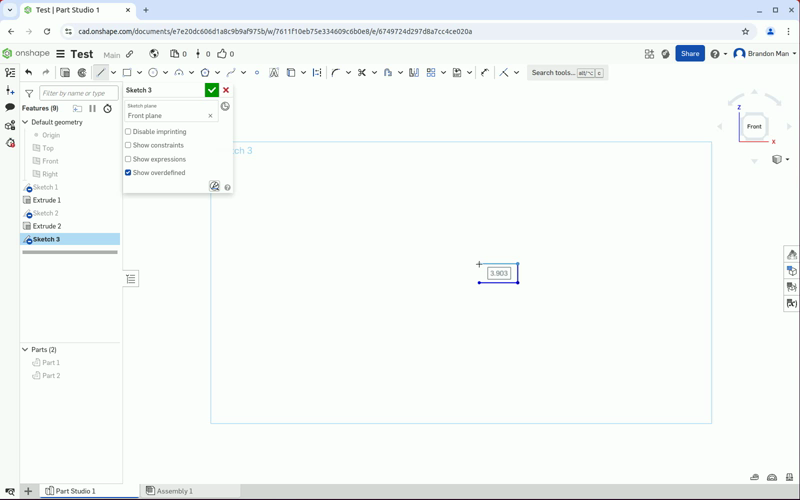
key_up(shift)
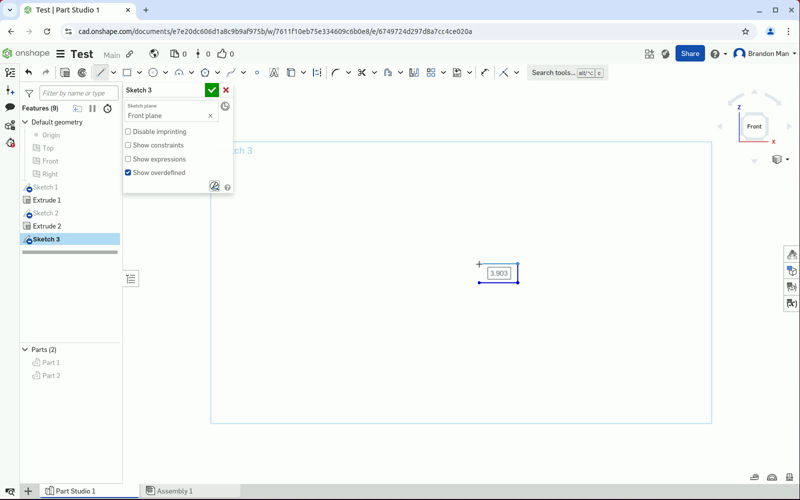
mouse_move(509, 263)
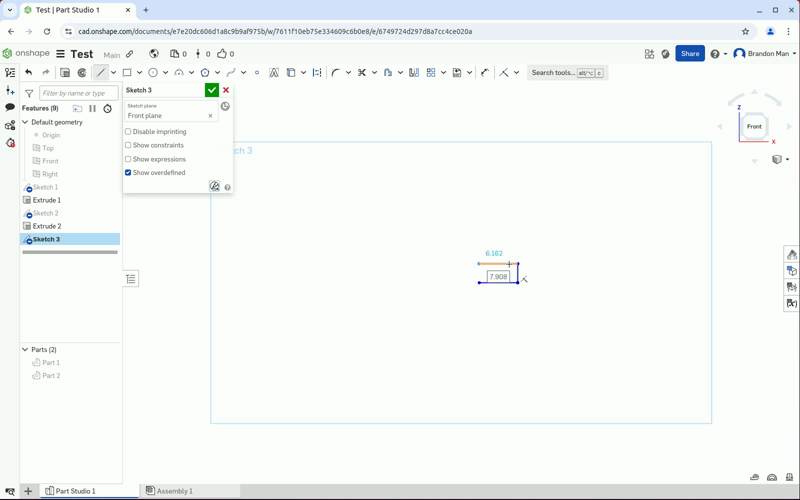
key_down(shift)
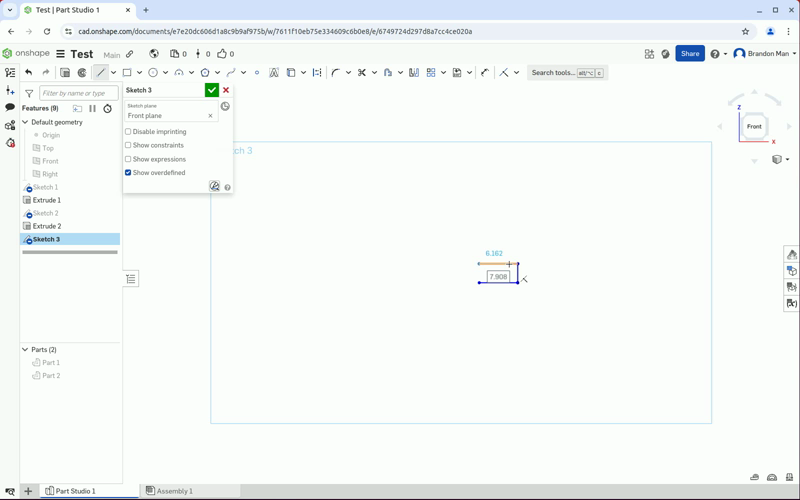
mouse_move(479, 282)
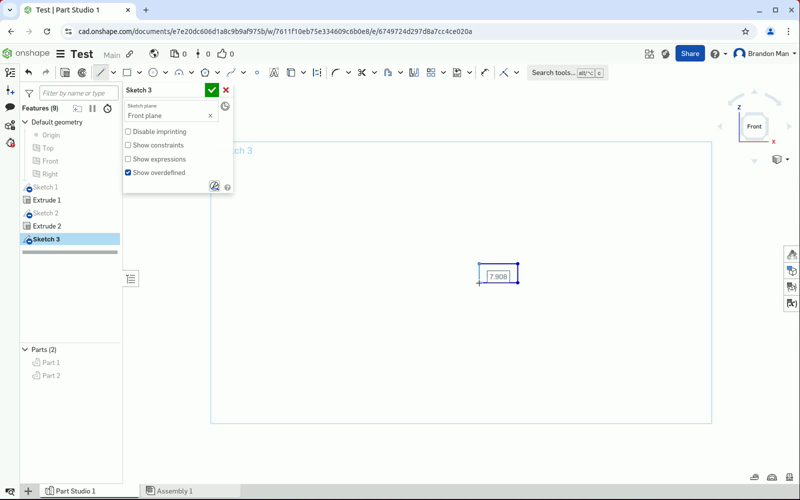
key_up(shift)
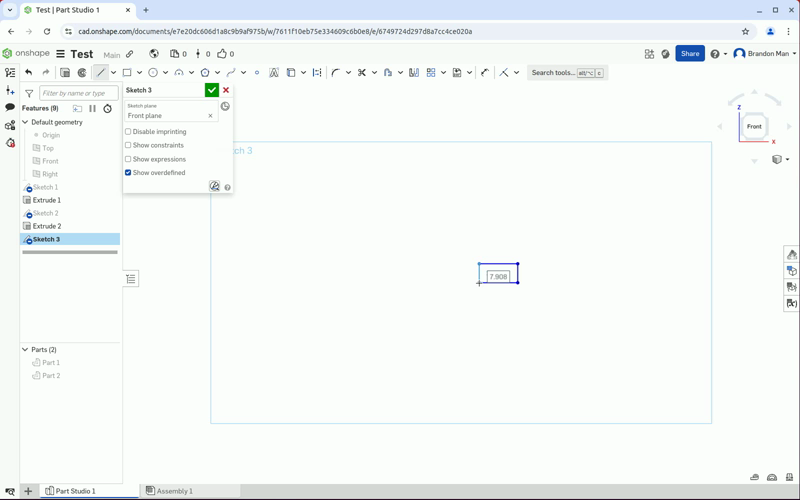
click(479, 282)
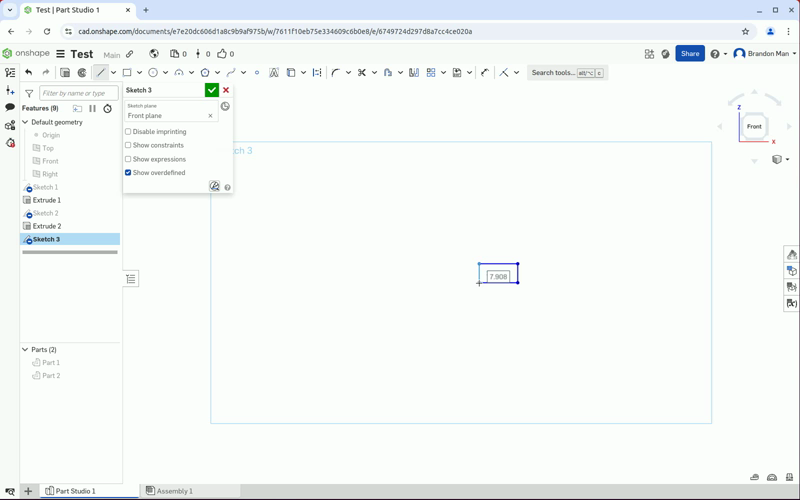
key(esc)
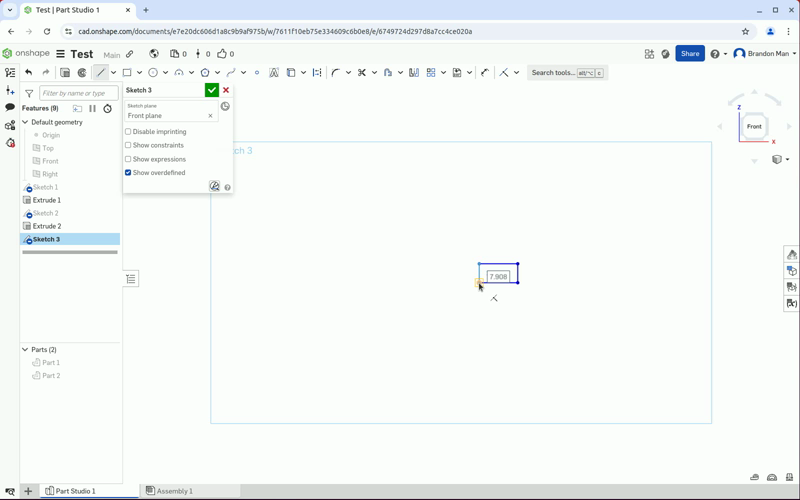
mouse_move(485, 268)
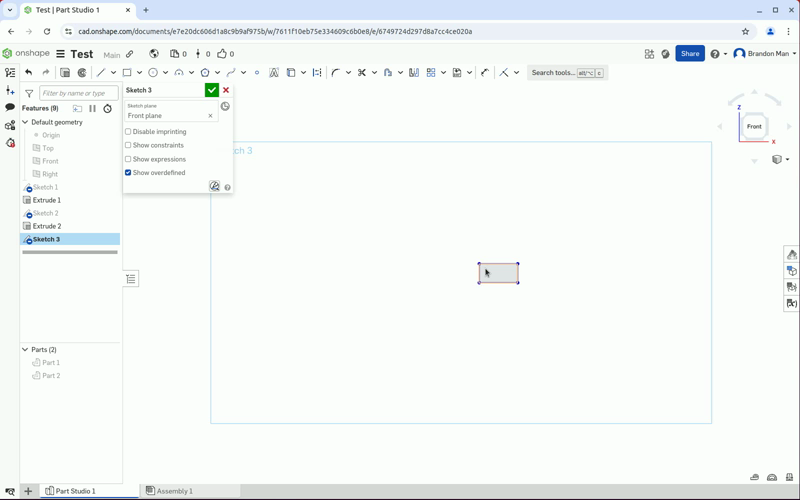
scroll(6)
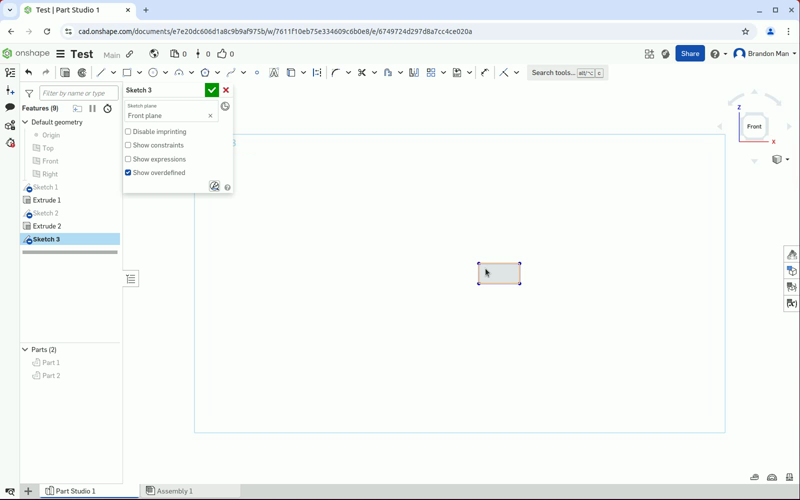
scroll(6)
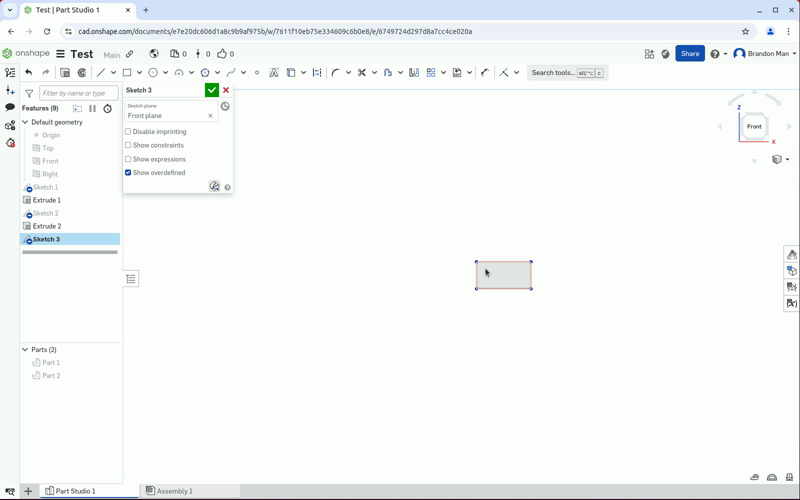
scroll(6)
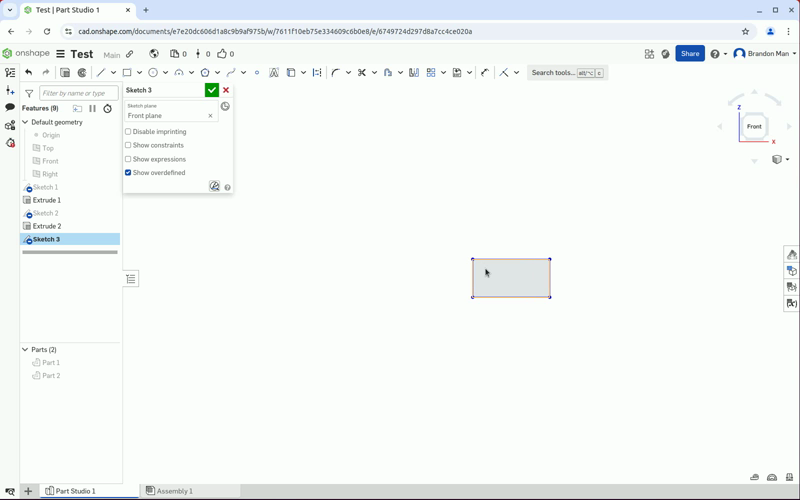
scroll(6)
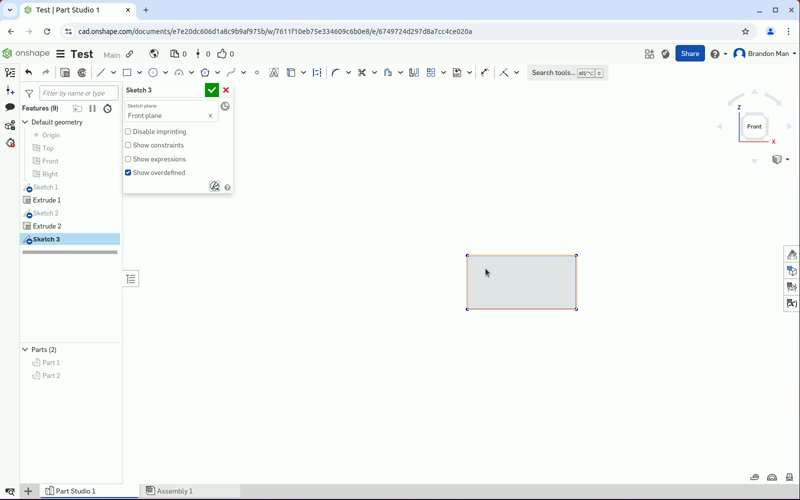
scroll(6)
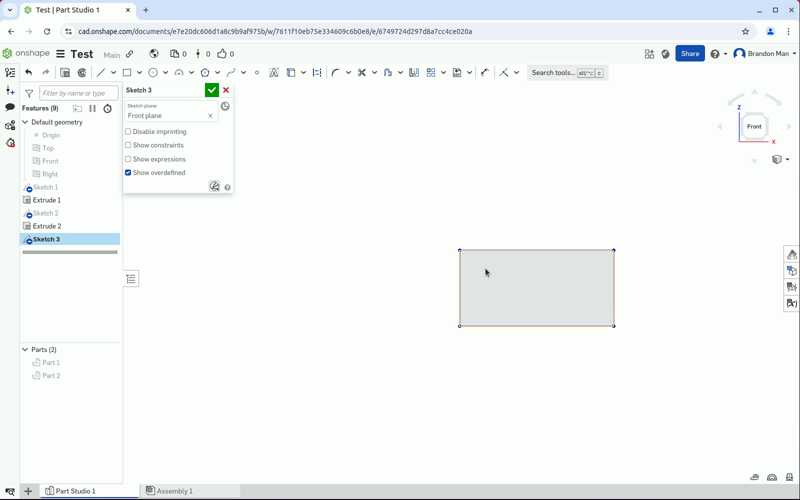
scroll(6)
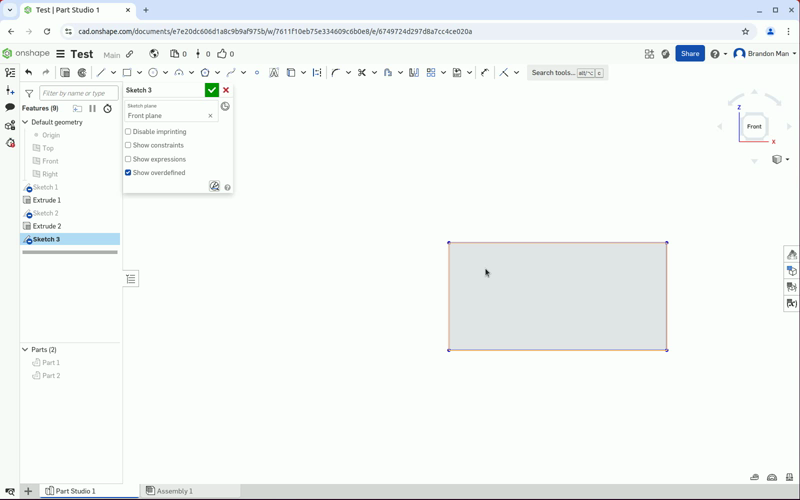
scroll(6)
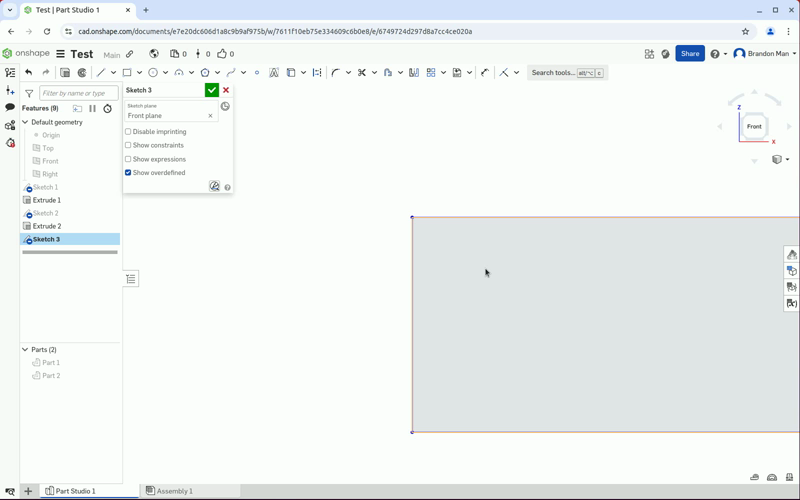
click(485, 268)
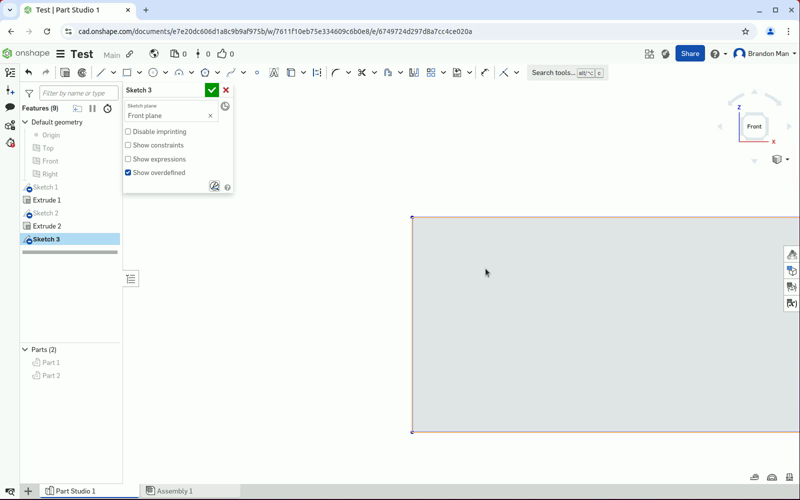
scroll(-6)
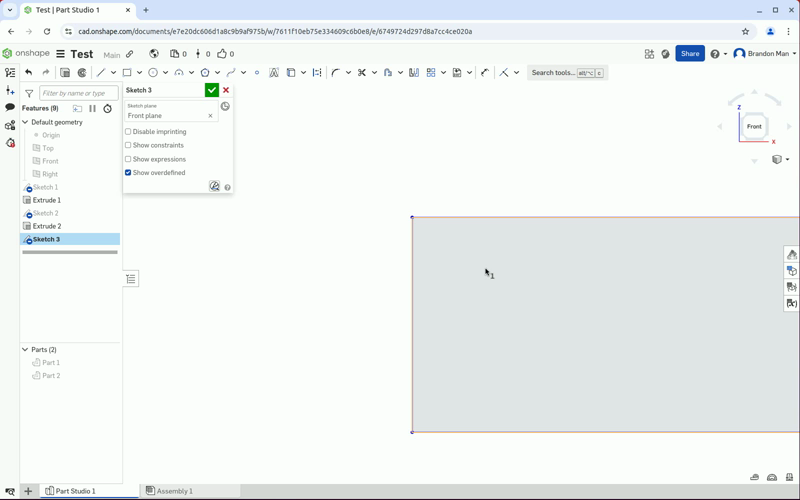
scroll(-6)
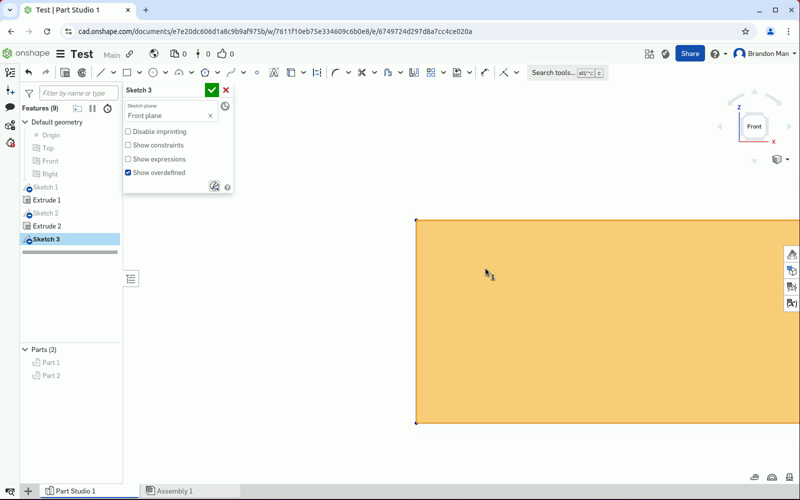
scroll(-6)
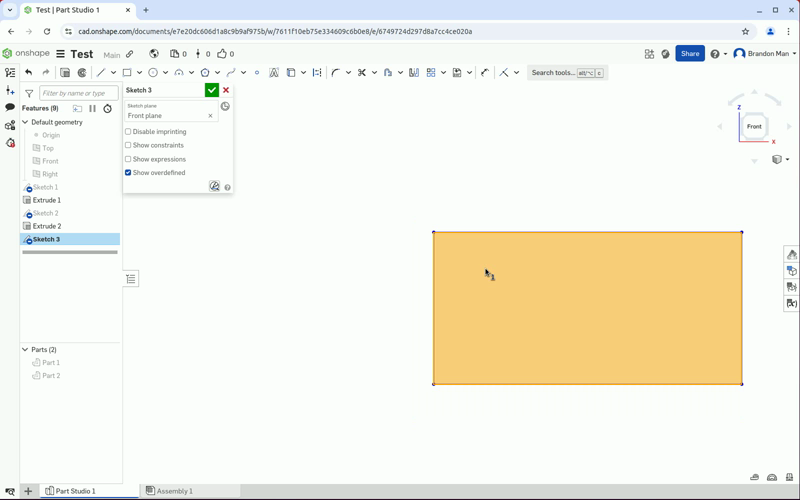
scroll(-6)
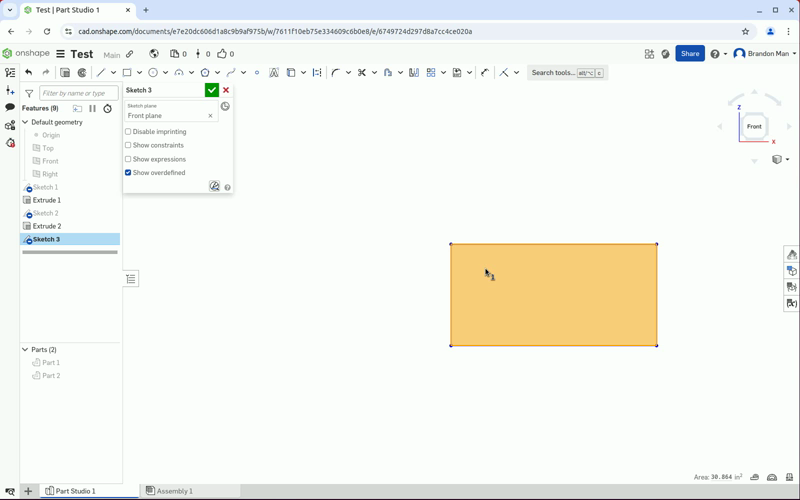
scroll(-6)
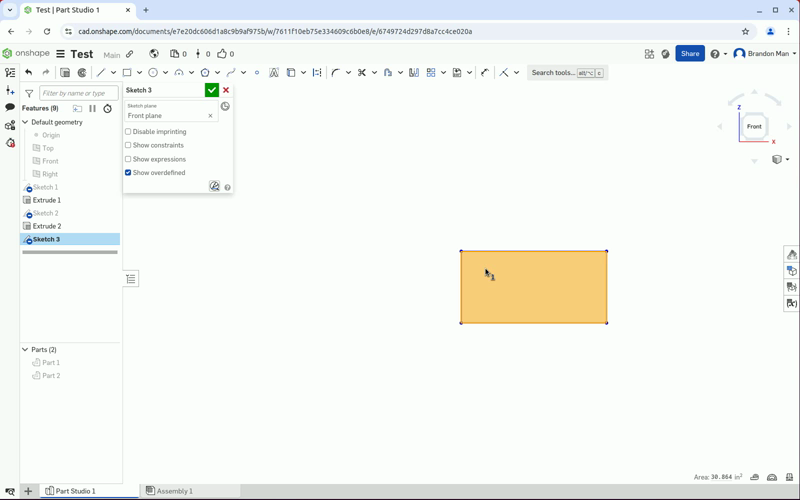
scroll(-6)
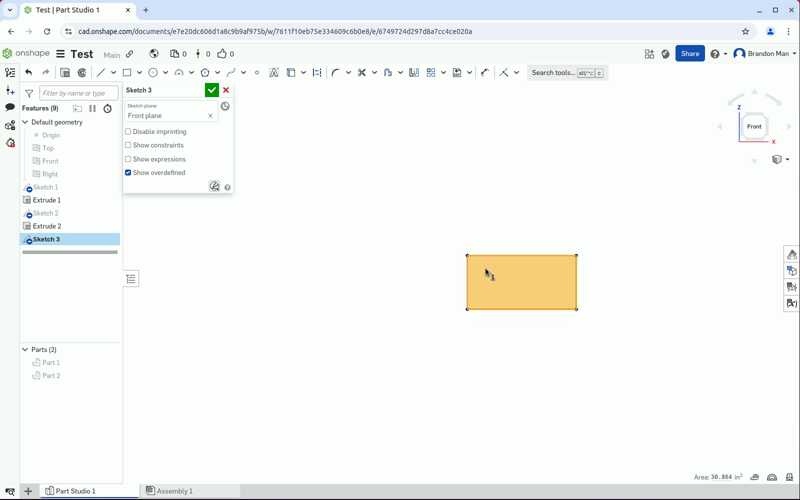
scroll(-6)
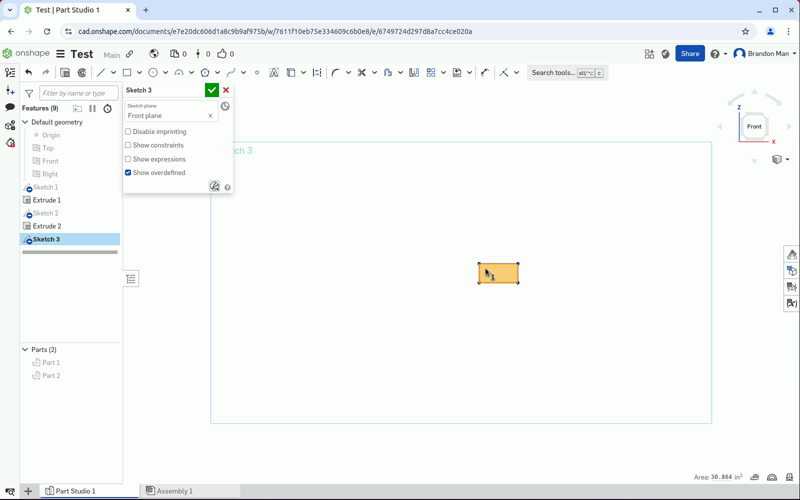
mouse_move(73, 352)
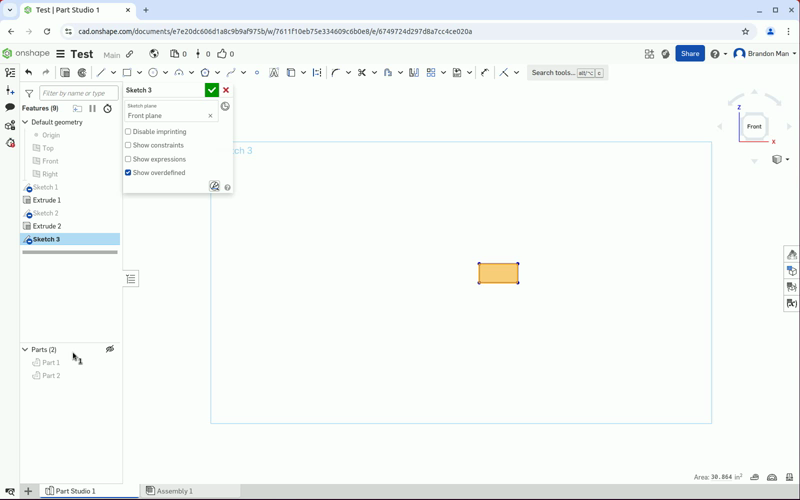
key(shift+y)
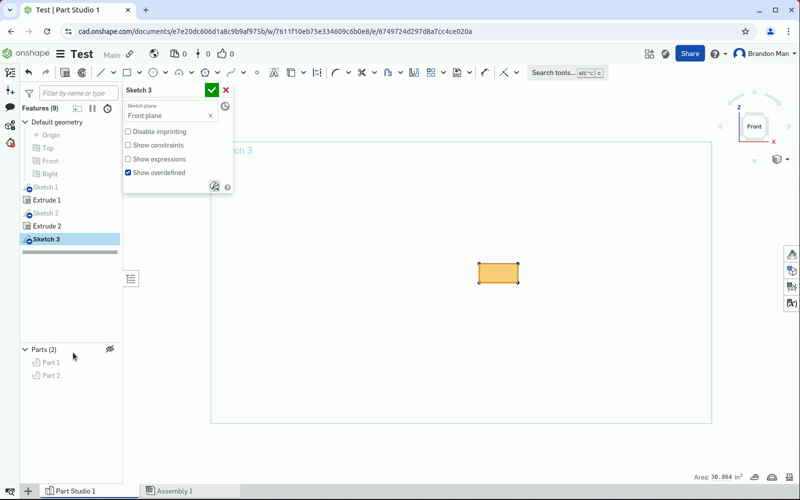
key(shift+e)
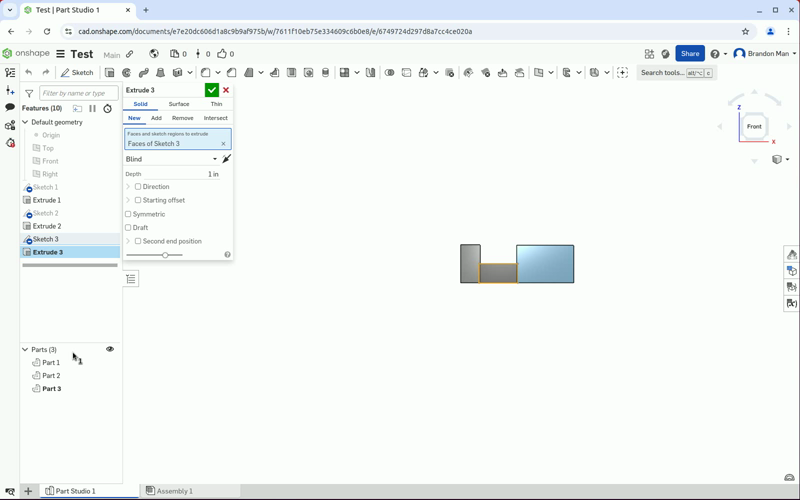
mouse_move(143, 106)
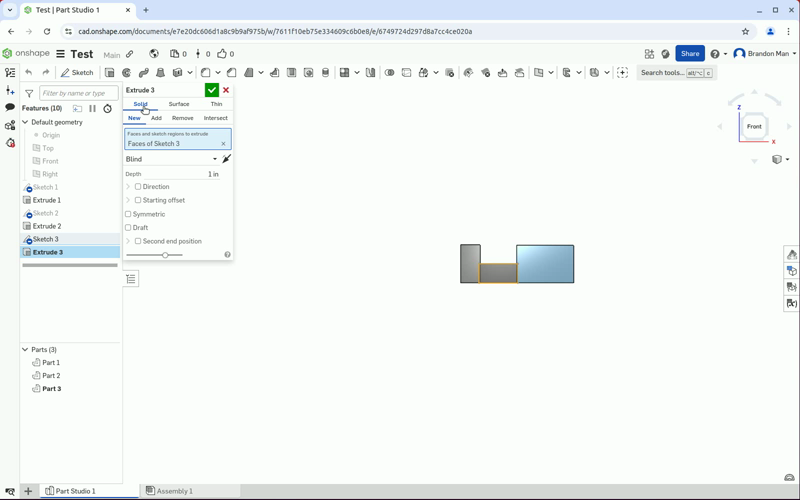
click(143, 106)
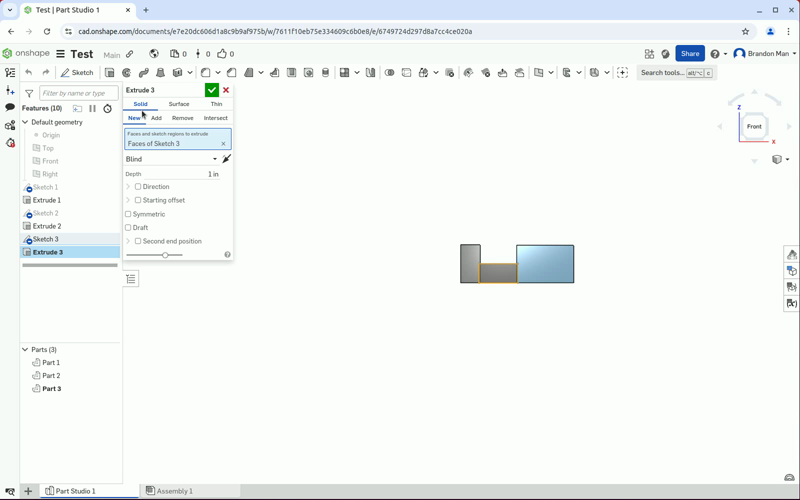
mouse_move(137, 120)
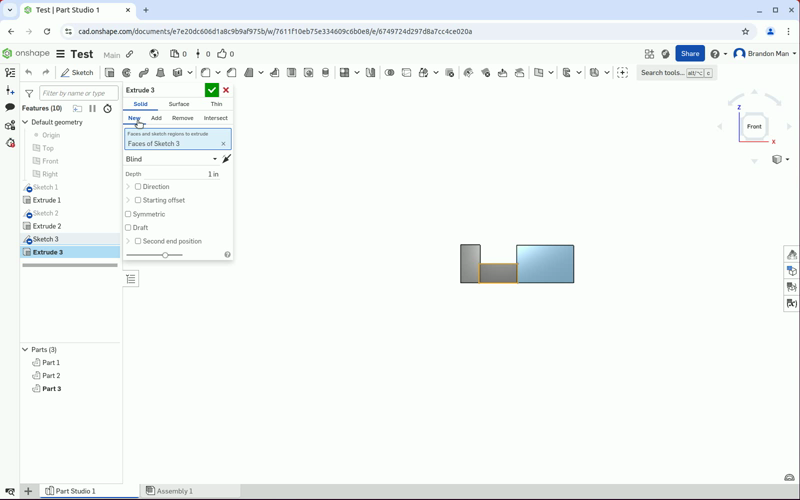
click(137, 120)
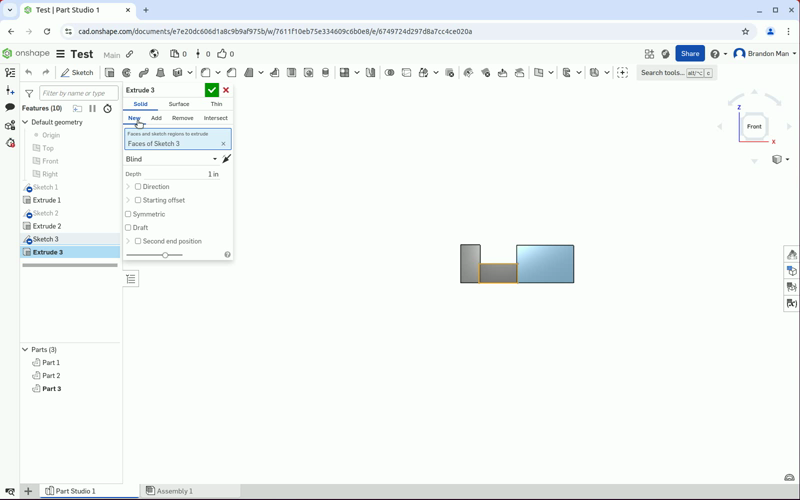
key(tab, 4)
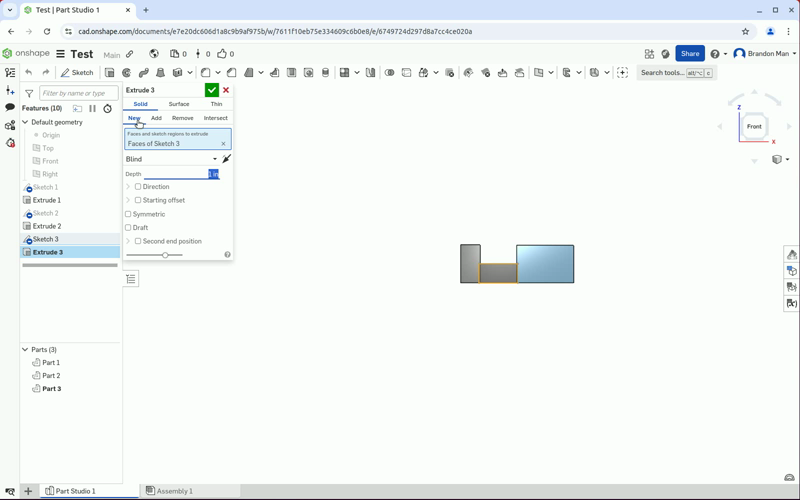
text(3.851)
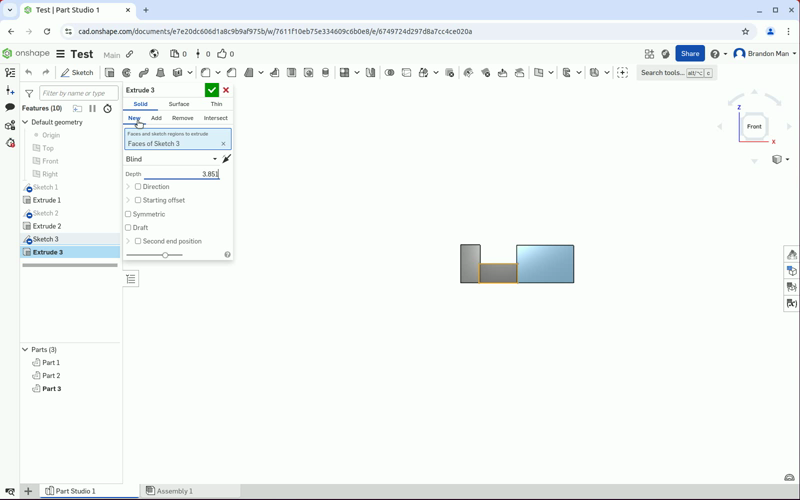
key(enter)
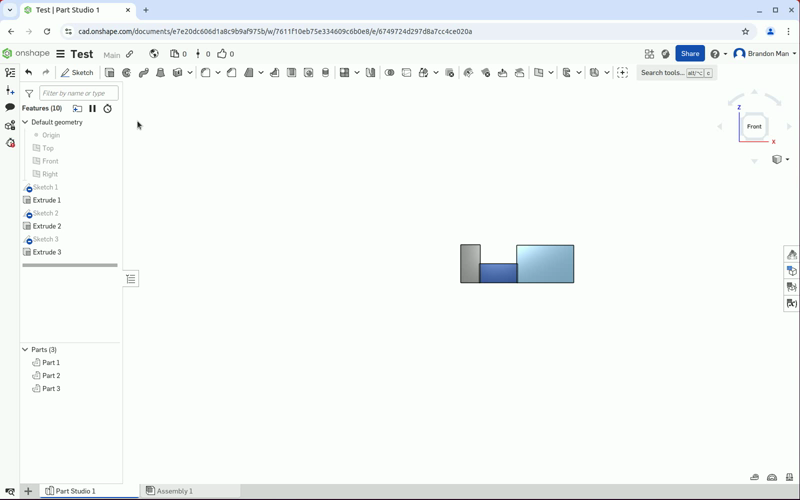
key(shift+h)
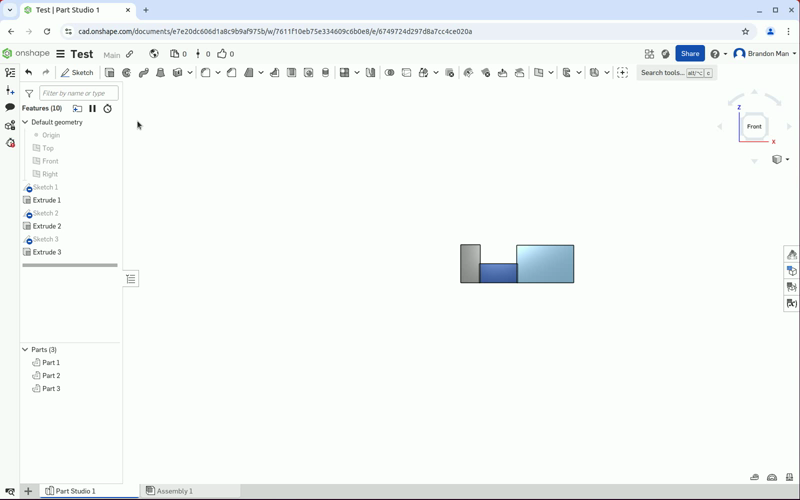
key(shift+h)
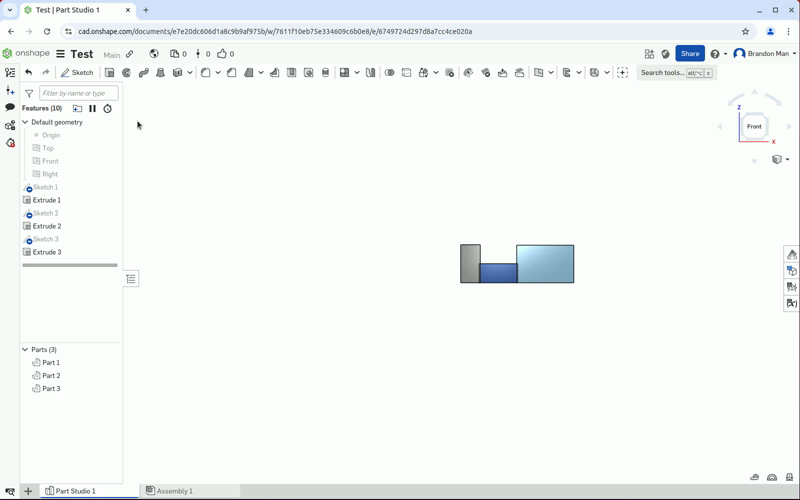
mouse_move(73, 189)
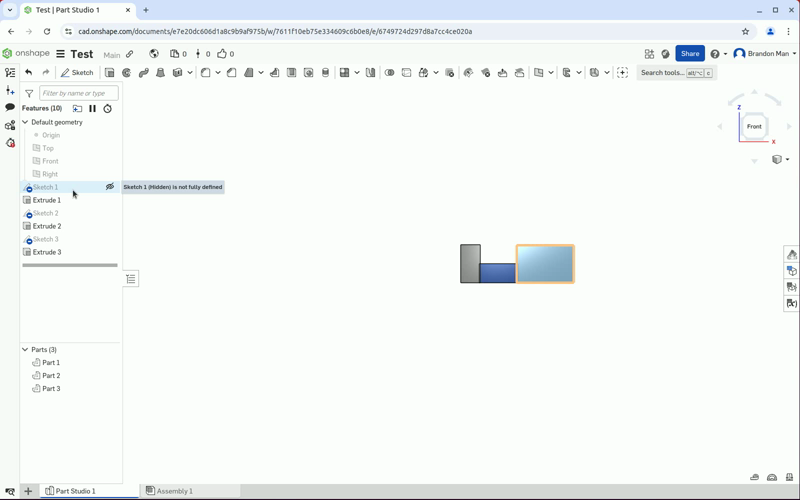
click(73, 189)
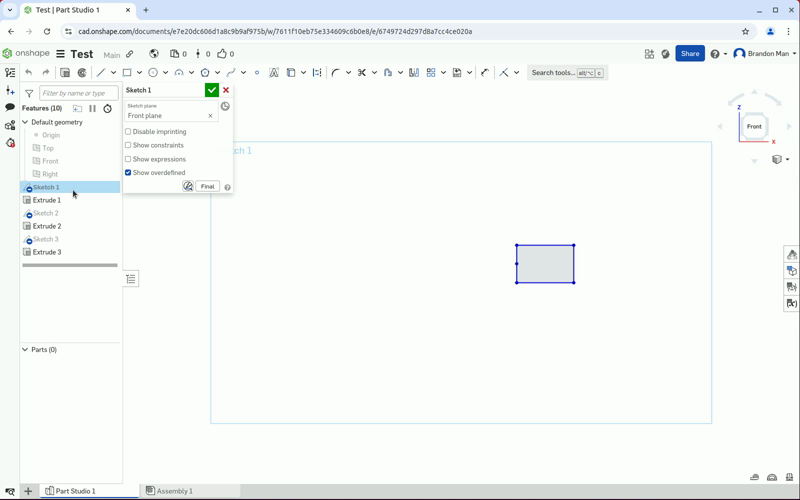
mouse_move(229, 92)
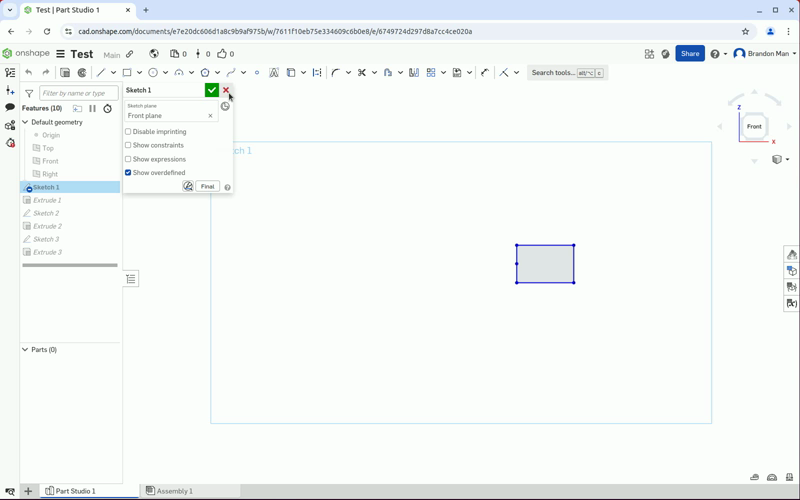
click(229, 92)
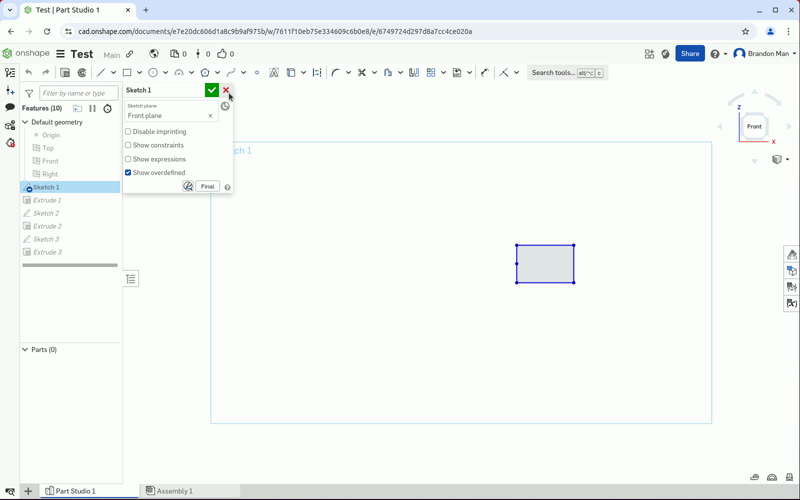
key(shift+s)
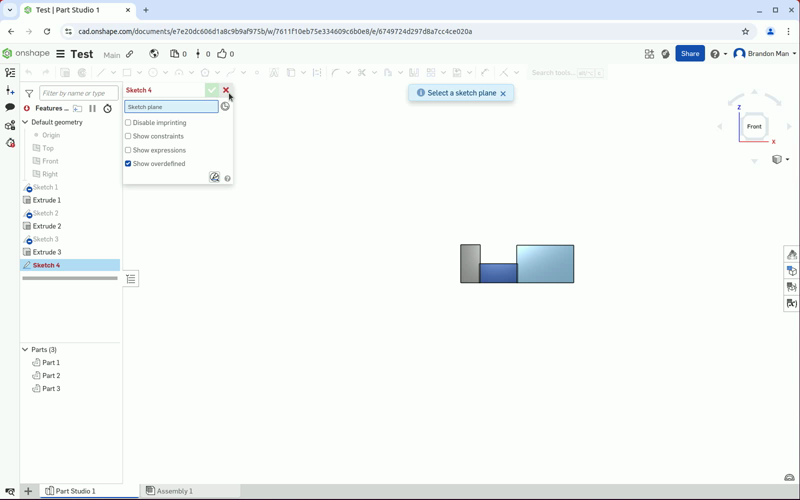
mouse_move(73, 163)
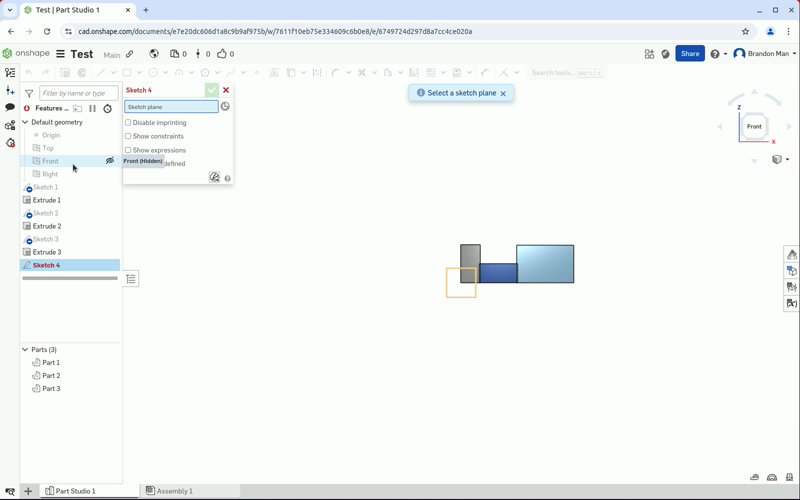
click(73, 163)
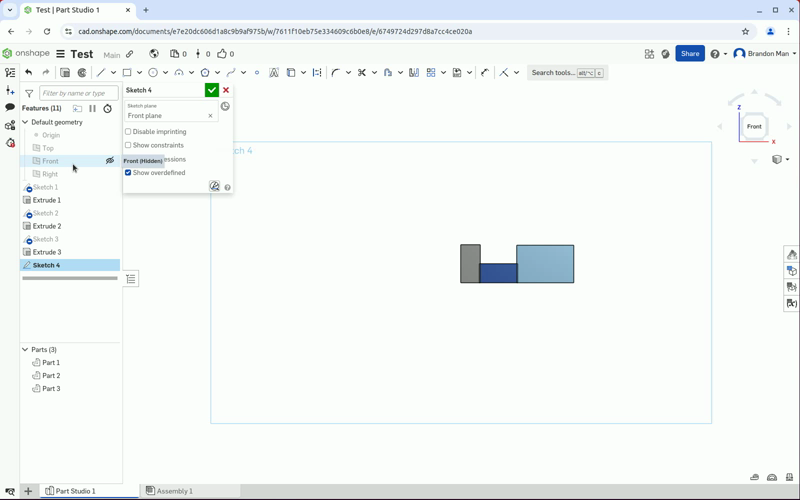
mouse_move(73, 352)
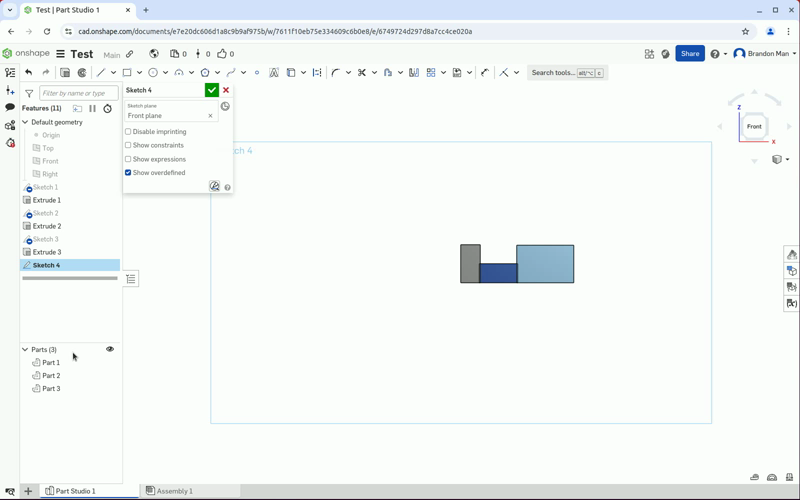
key(y)
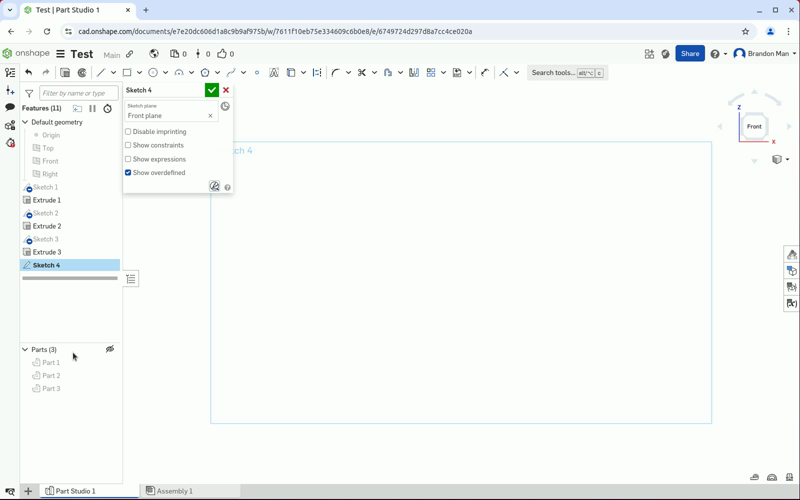
key(l)
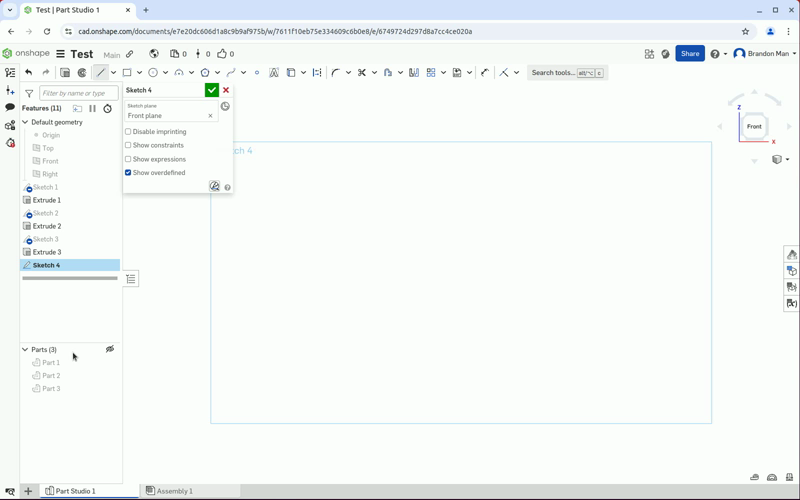
key_down(shift)
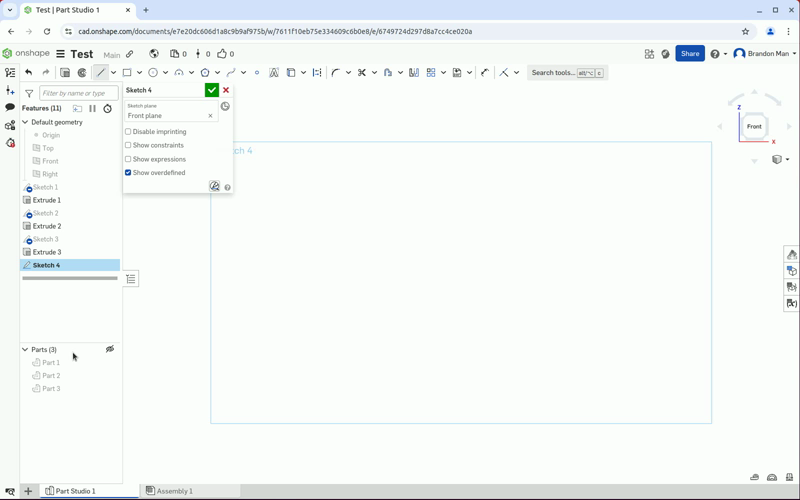
mouse_move(479, 264)
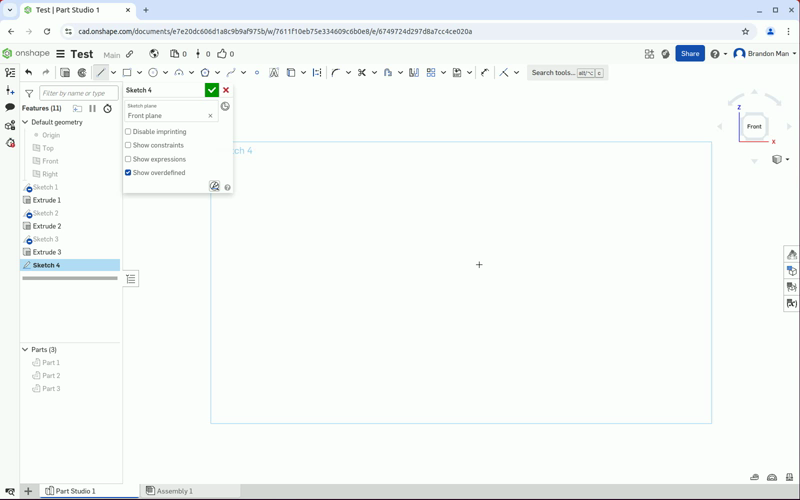
click(479, 264)
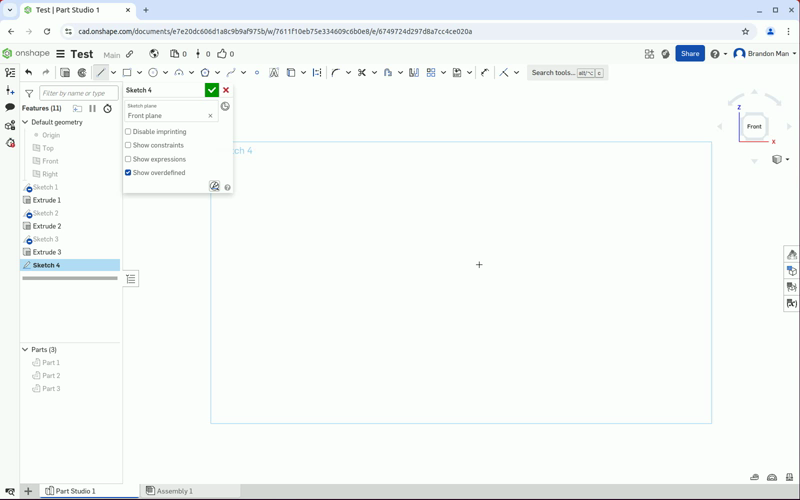
key_up(shift)
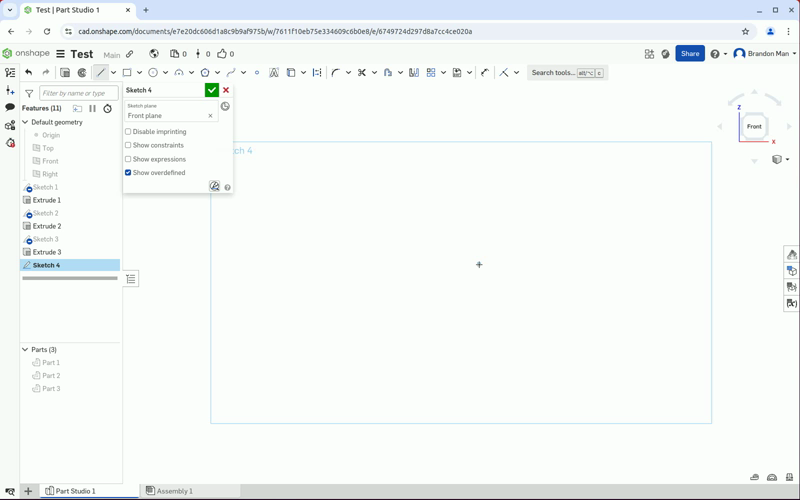
key_down(shift)
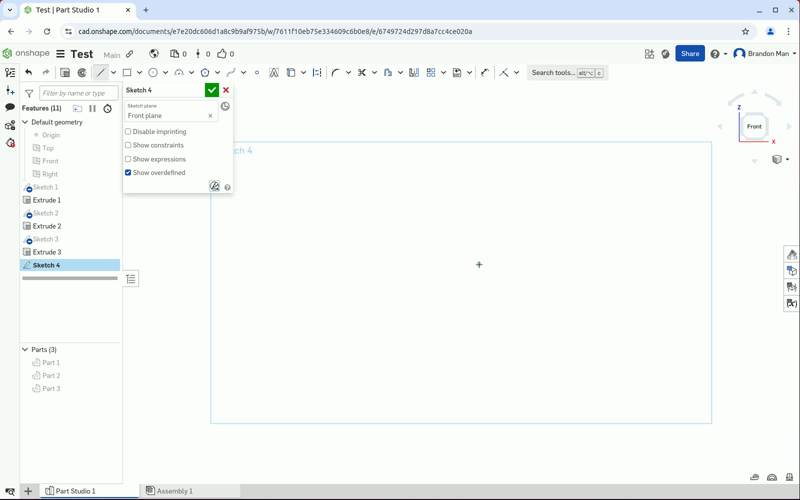
mouse_move(509, 264)
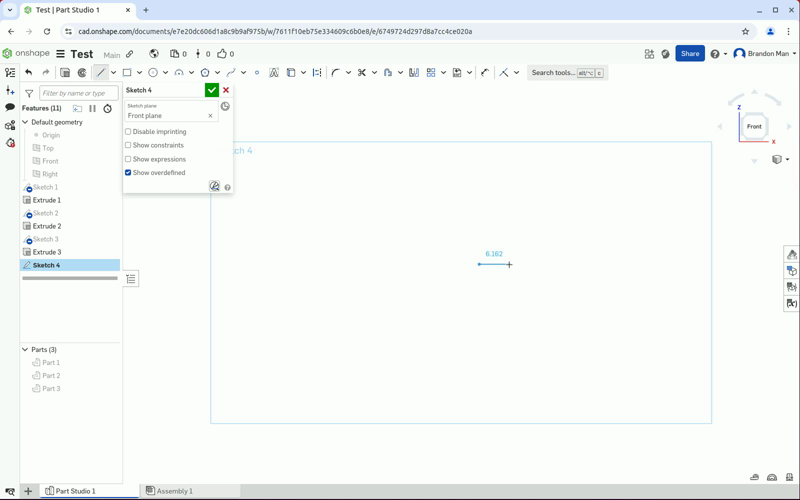
mouse_move(517, 264)
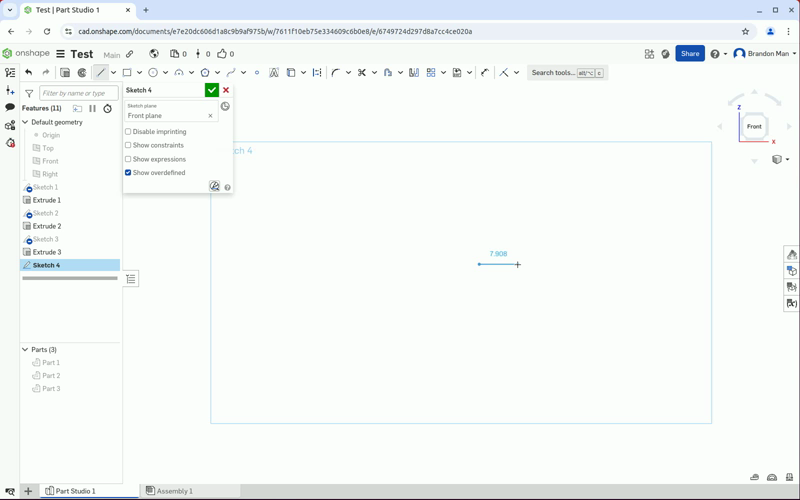
click(517, 264)
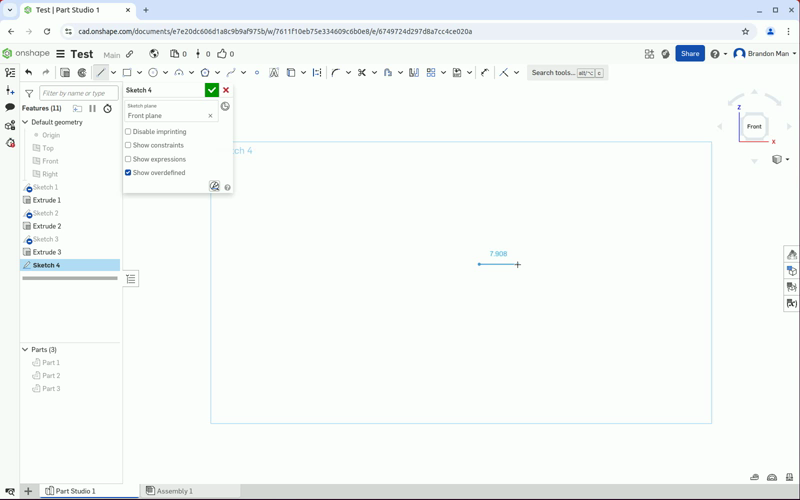
key_up(shift)
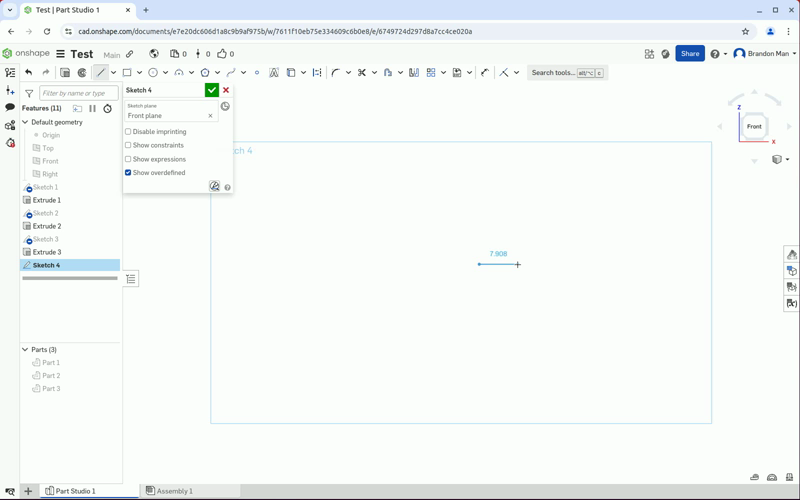
key_down(shift)
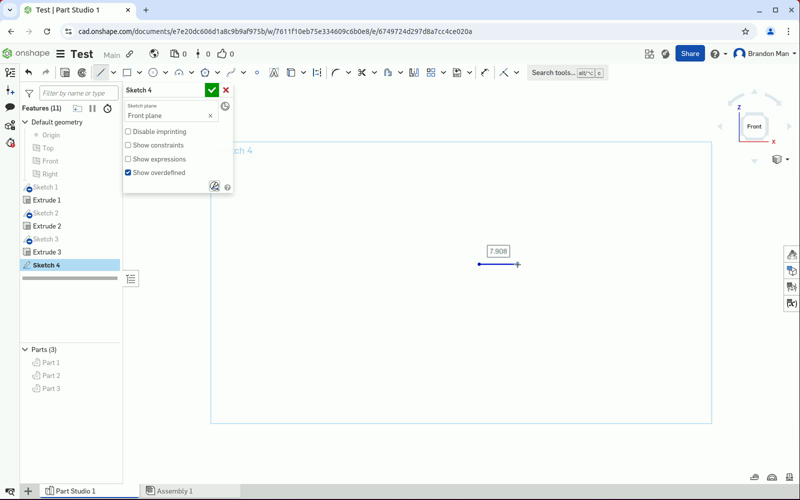
mouse_move(547, 264)
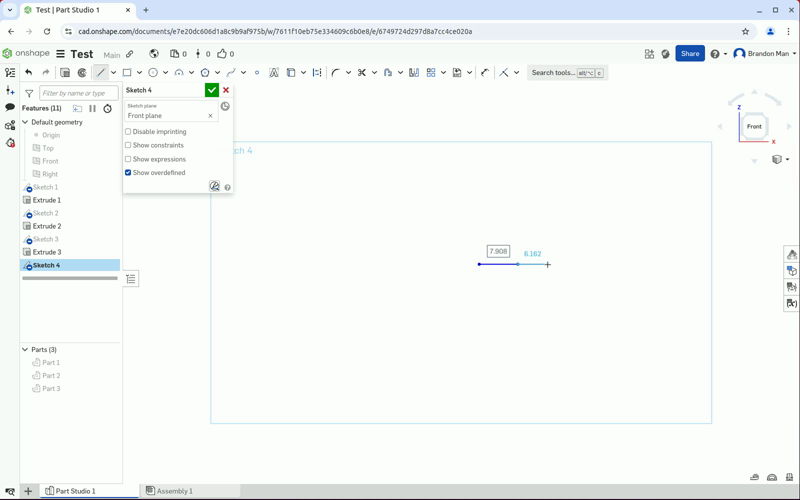
mouse_move(517, 244)
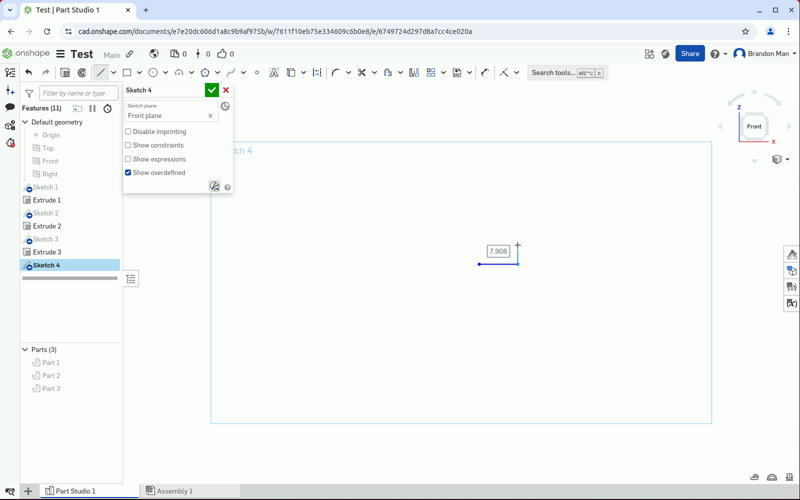
click(517, 244)
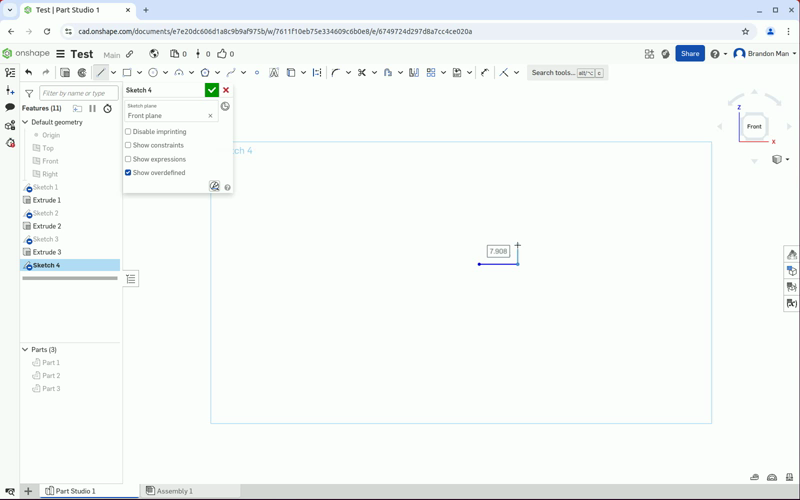
key_up(shift)
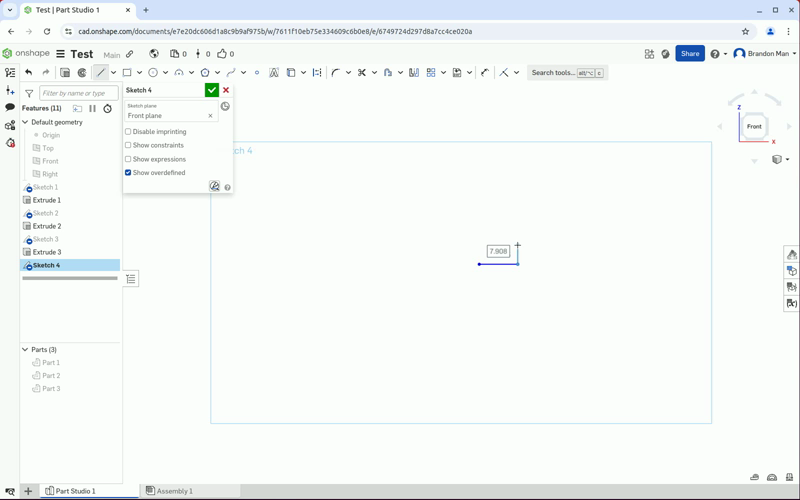
key_down(shift)
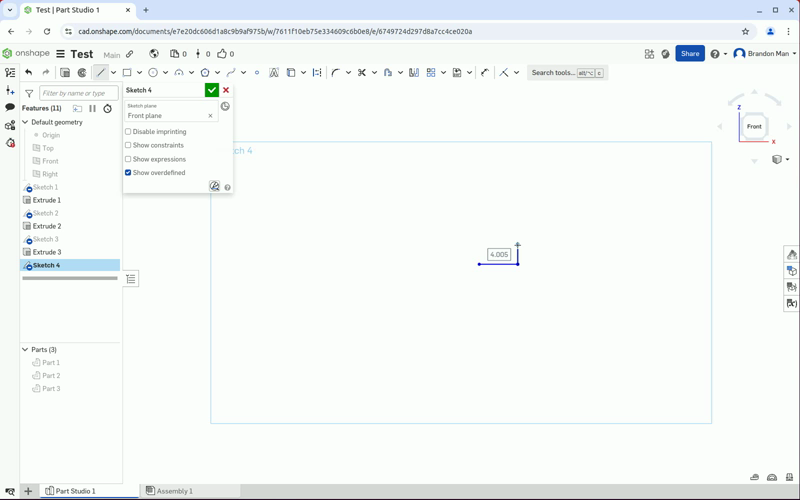
mouse_move(547, 244)
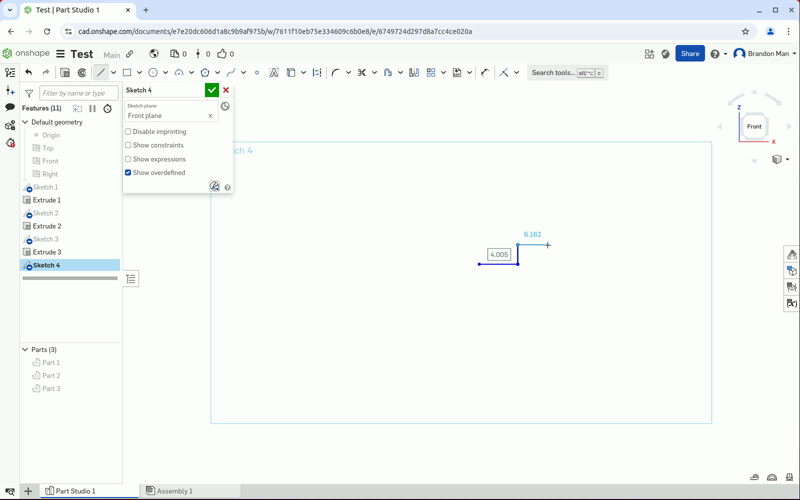
mouse_move(479, 244)
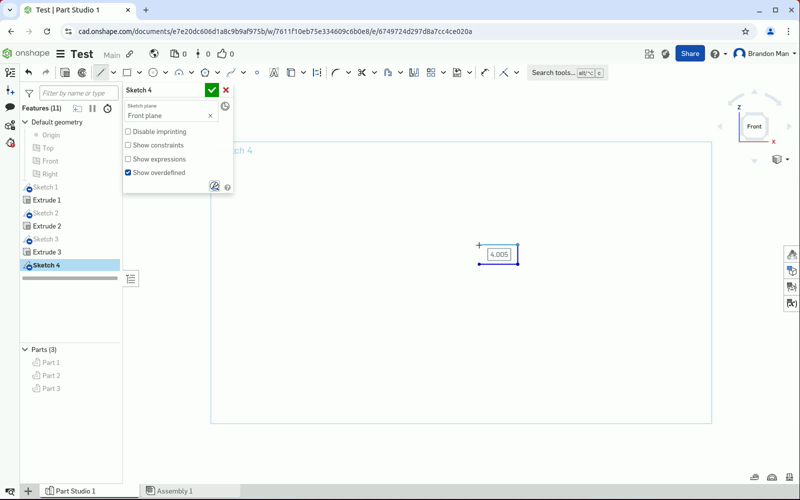
click(479, 244)
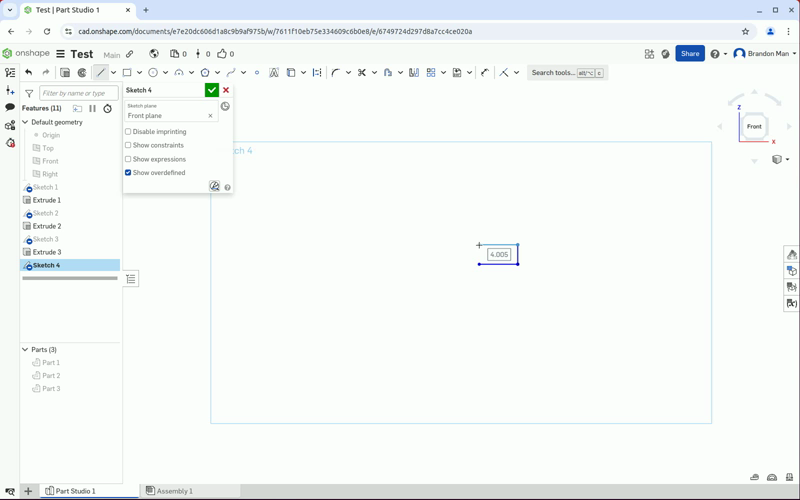
key_up(shift)
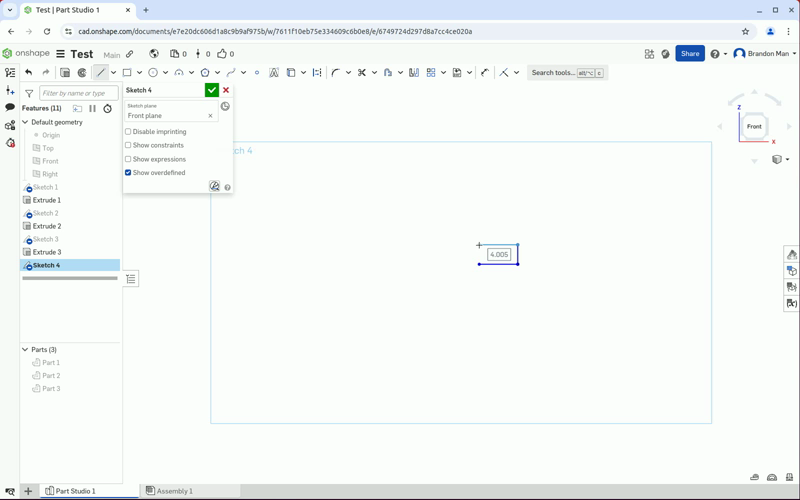
mouse_move(509, 244)
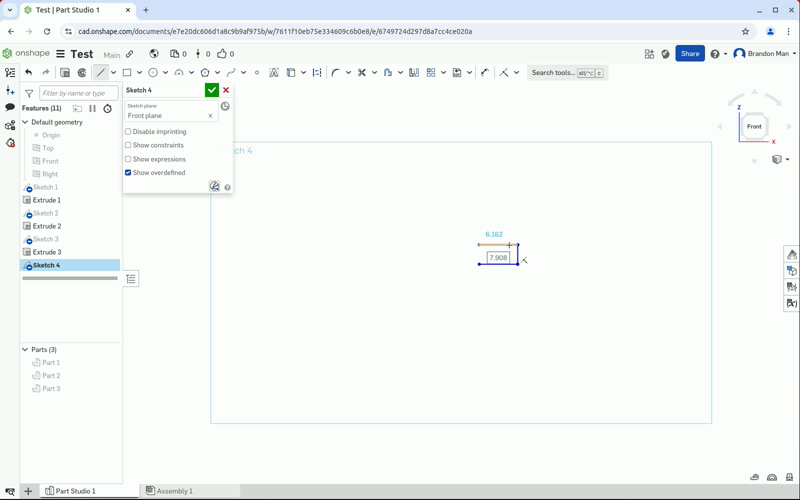
key_down(shift)
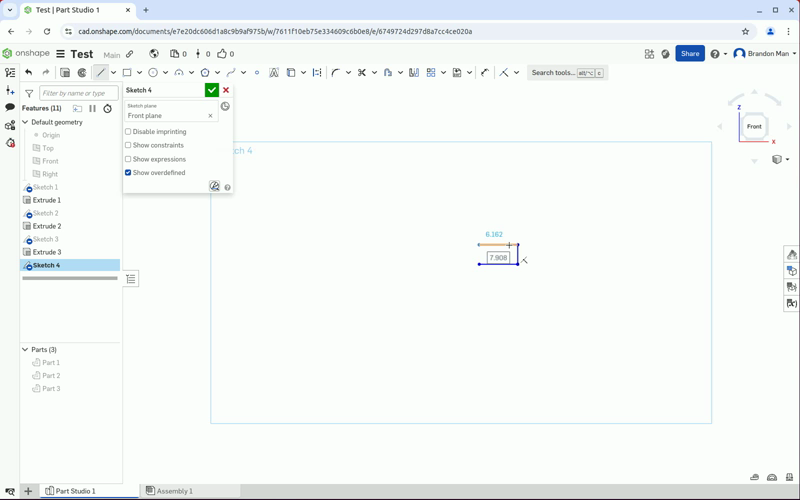
mouse_move(479, 264)
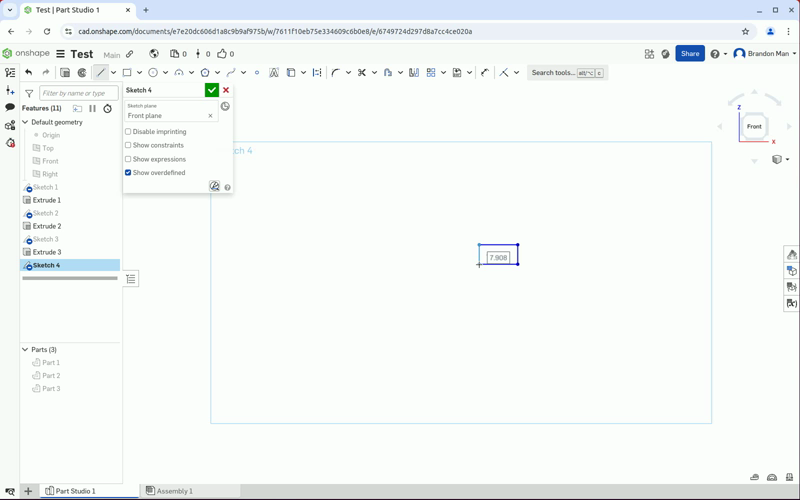
key_up(shift)
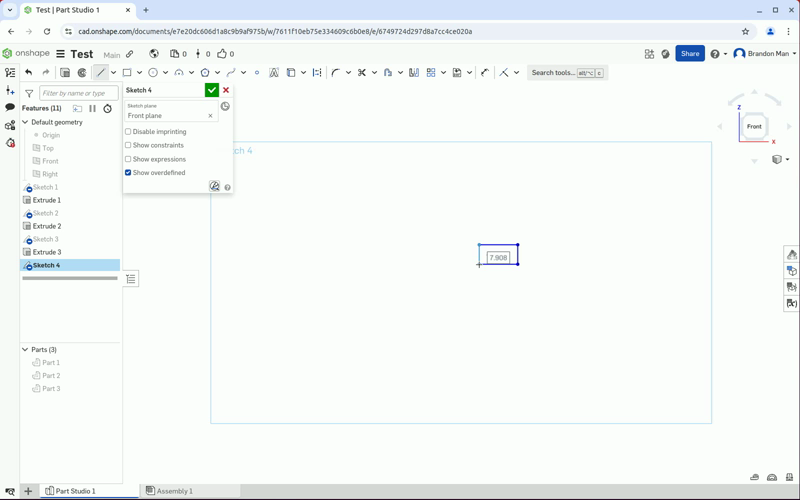
click(479, 264)
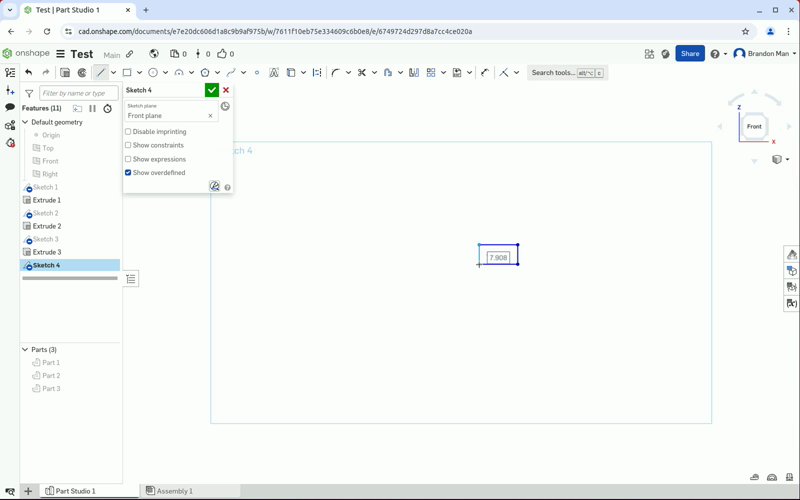
key(esc)
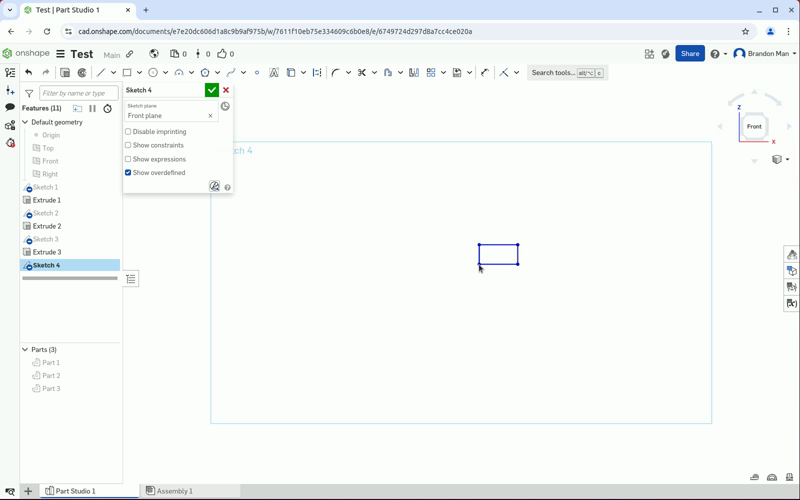
mouse_move(495, 254)
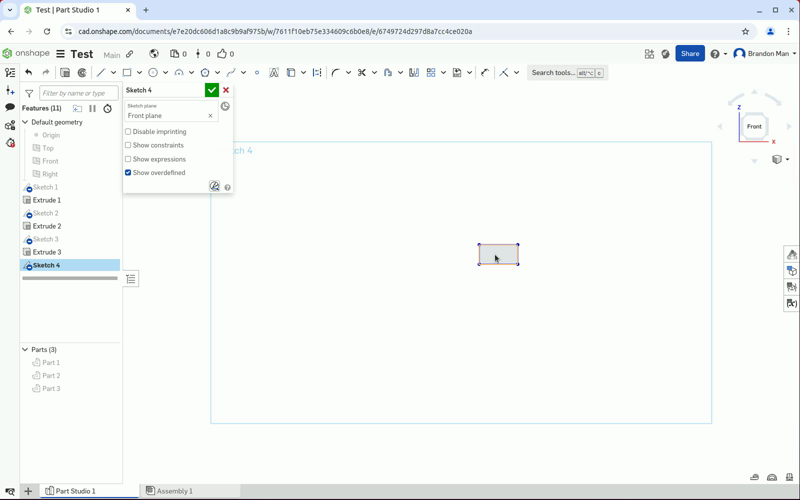
scroll(6)
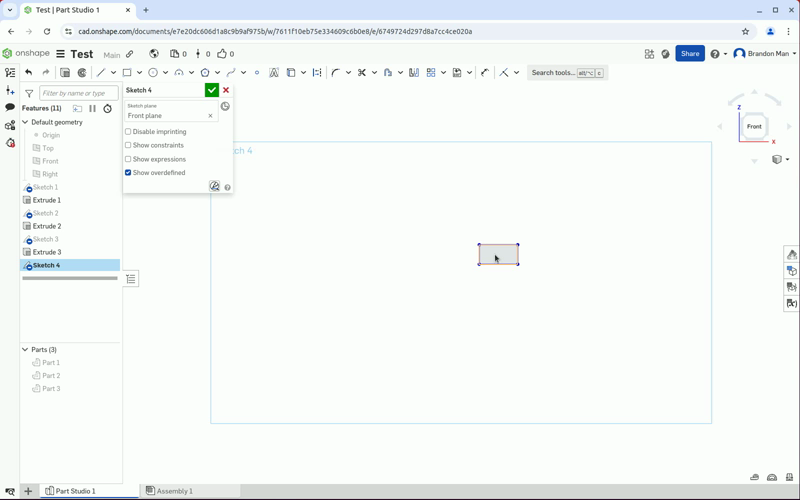
scroll(6)
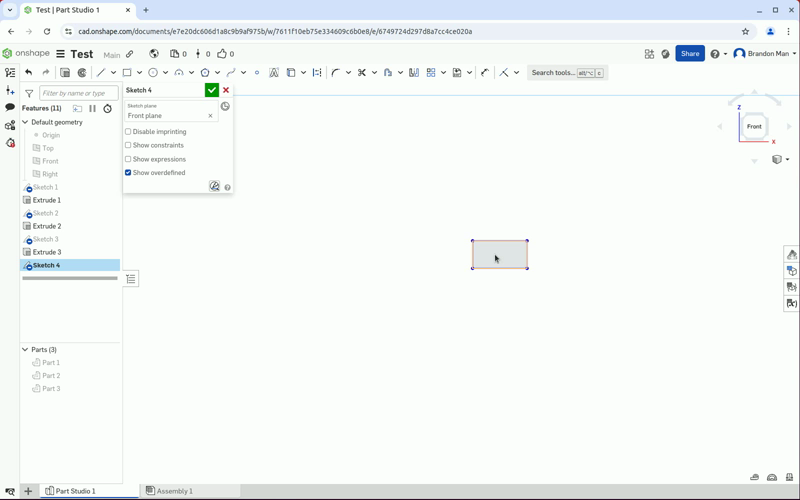
scroll(6)
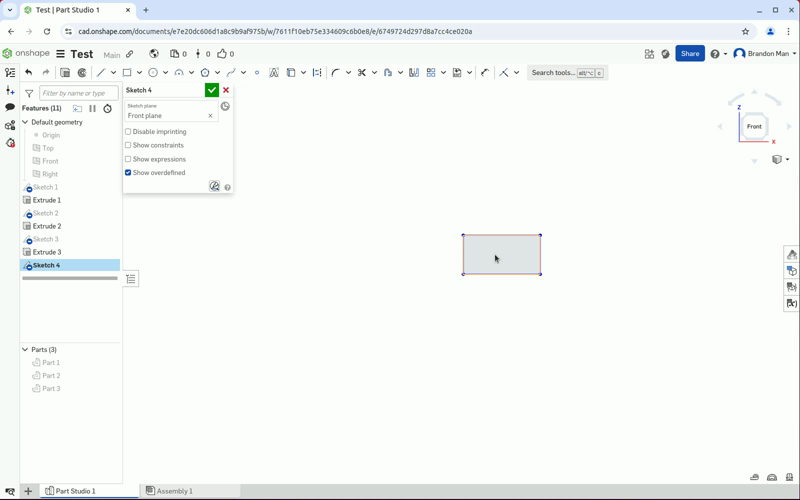
scroll(6)
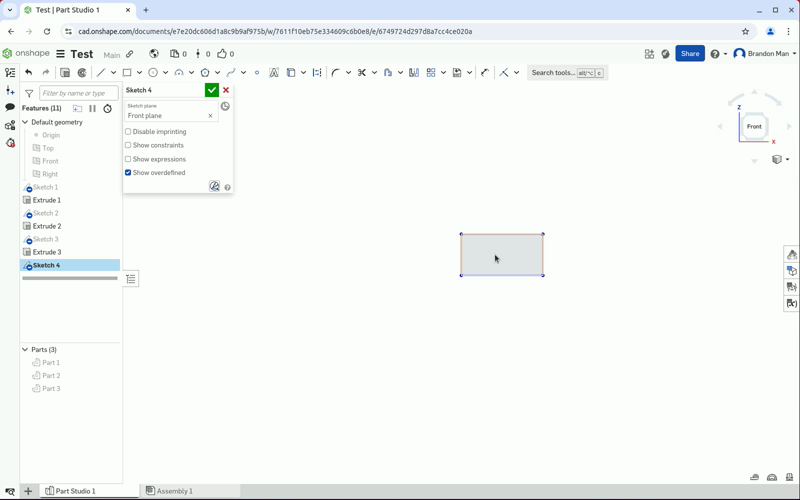
scroll(6)
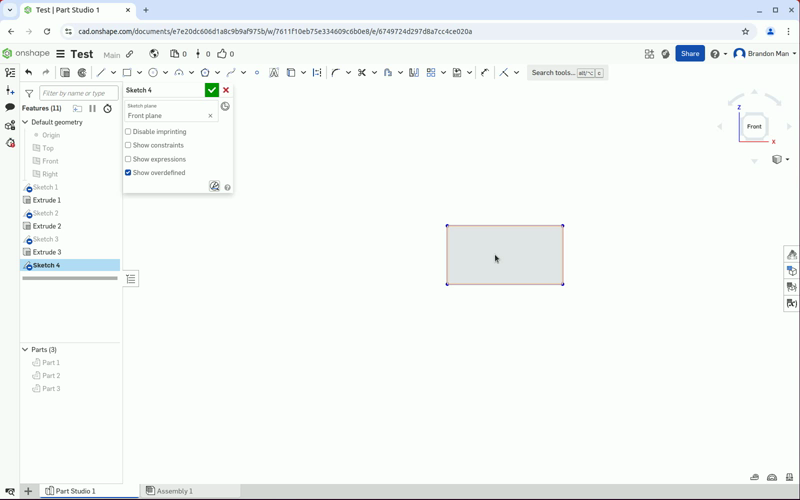
scroll(6)
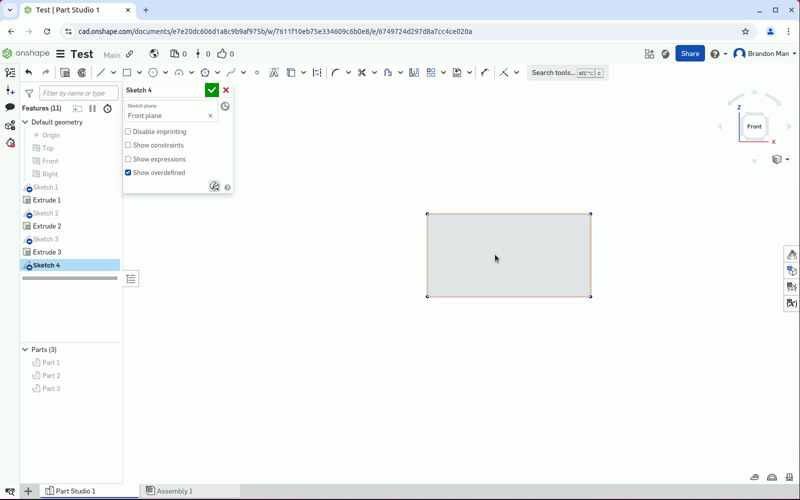
scroll(6)
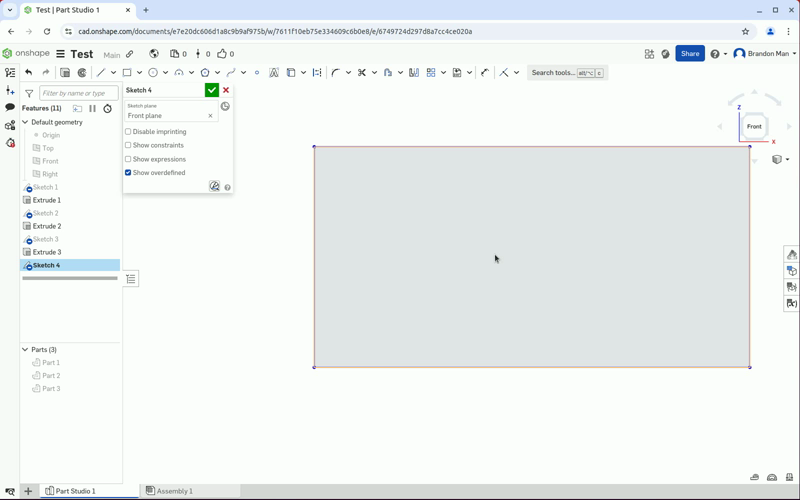
click(495, 254)
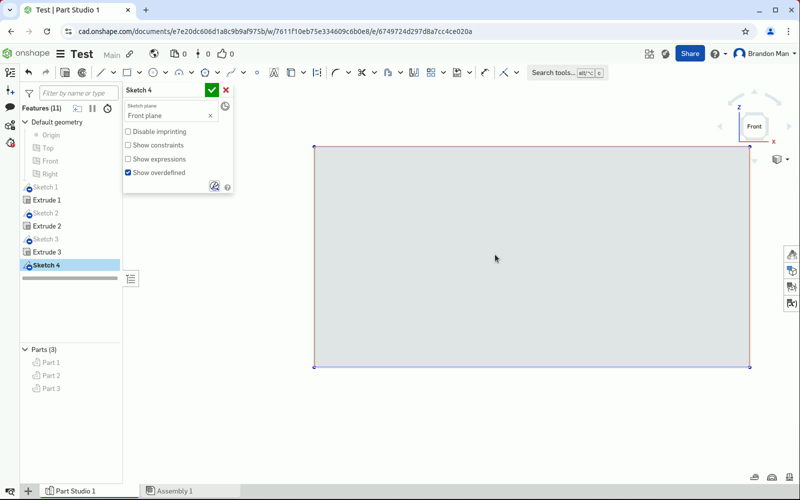
scroll(-6)
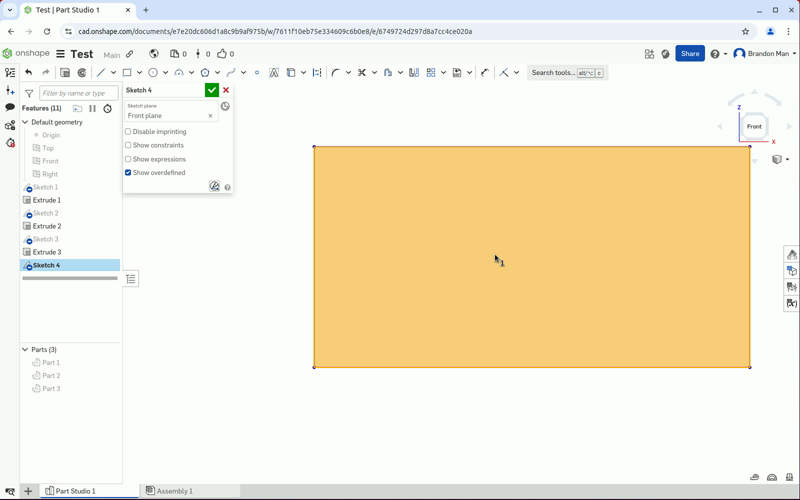
scroll(-6)
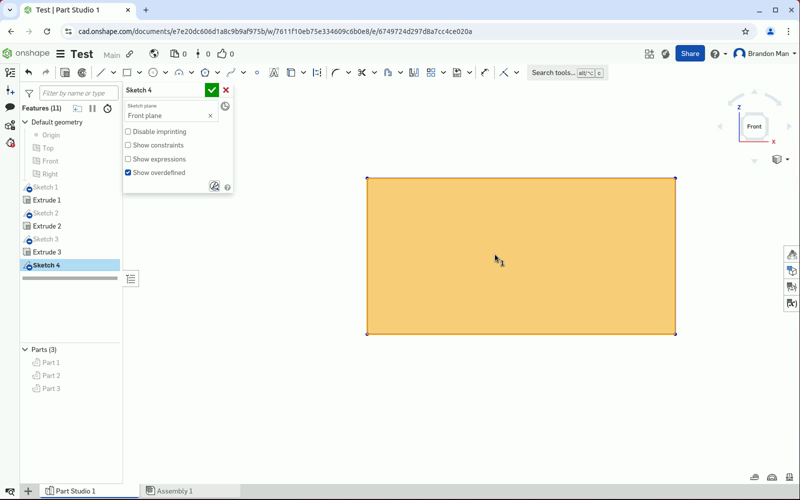
scroll(-6)
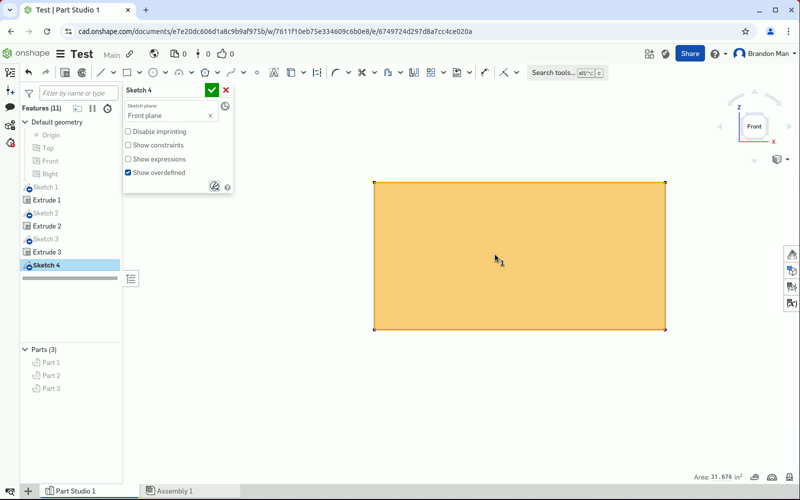
scroll(-6)
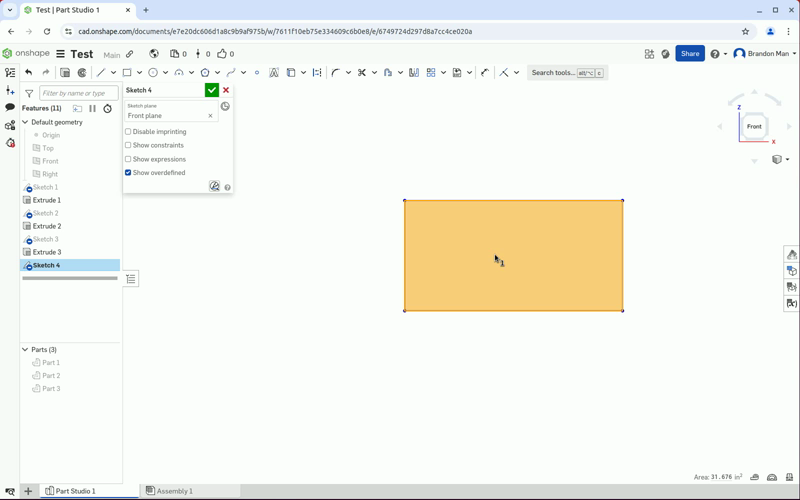
scroll(-6)
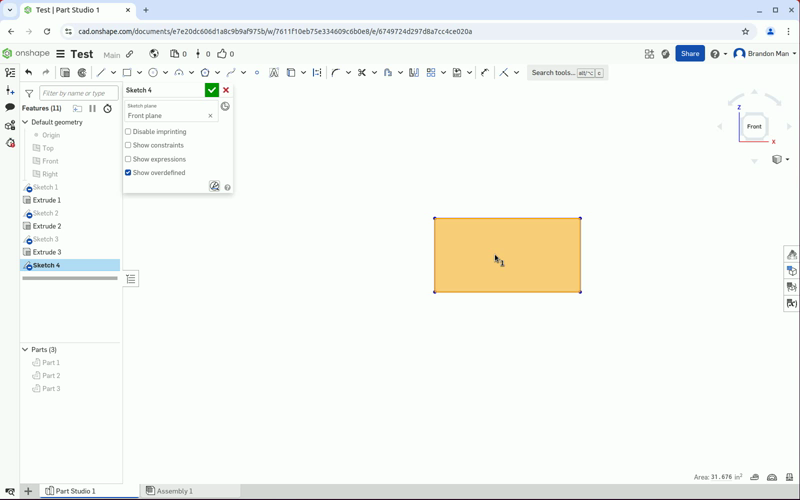
scroll(-6)
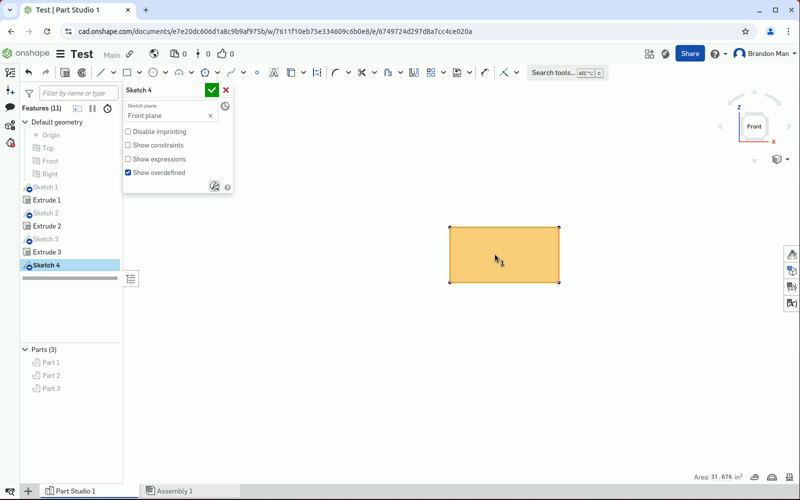
scroll(-6)
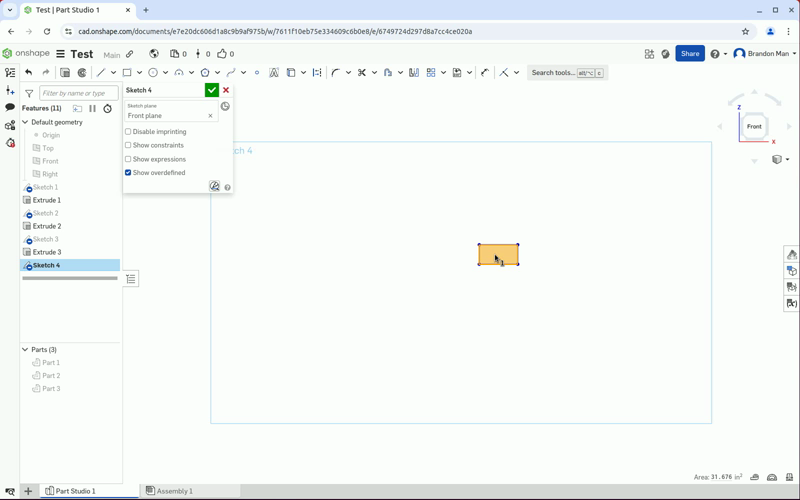
mouse_move(73, 352)
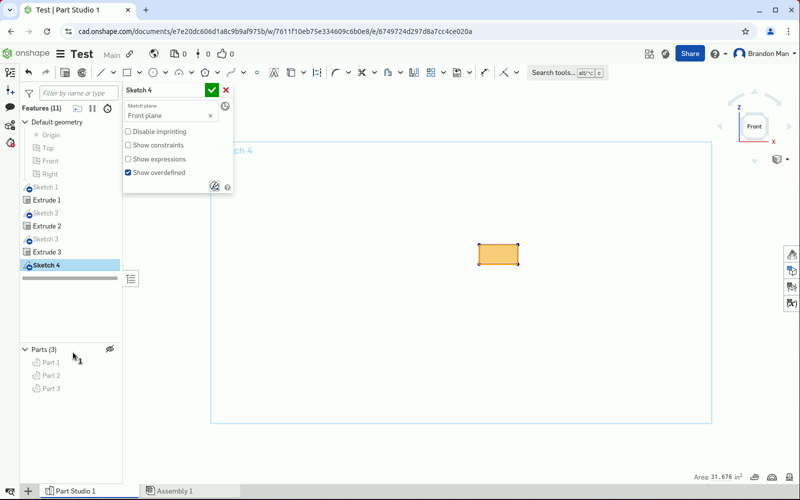
key(shift+y)
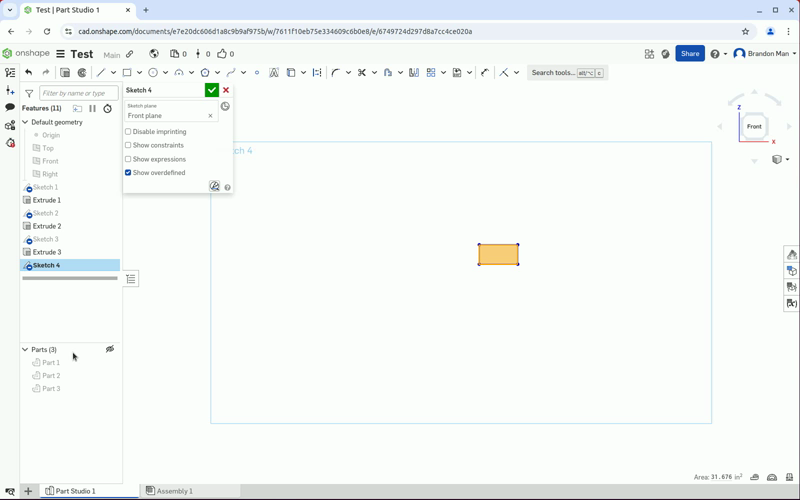
key(shift+e)
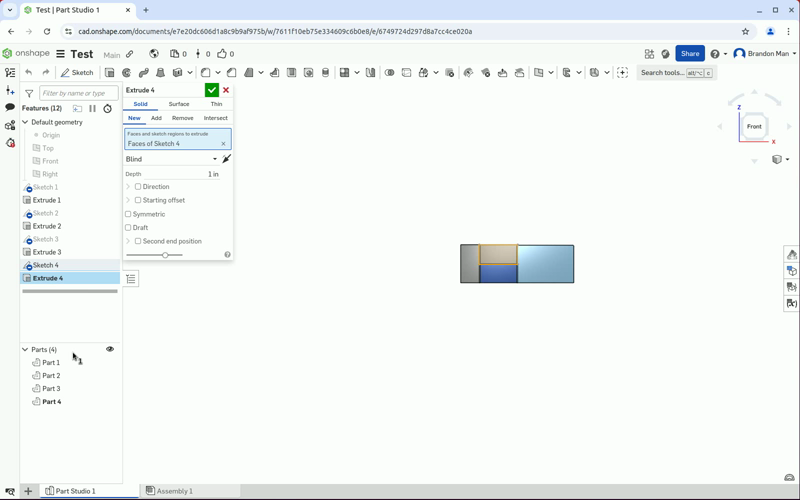
mouse_move(143, 106)
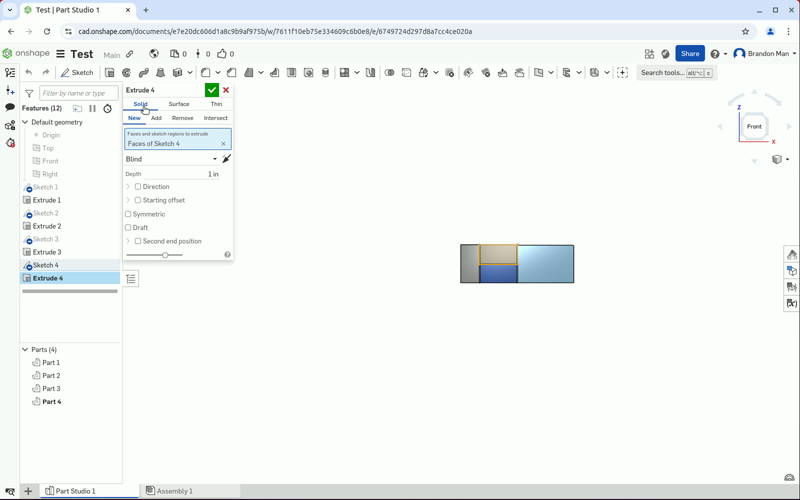
click(143, 106)
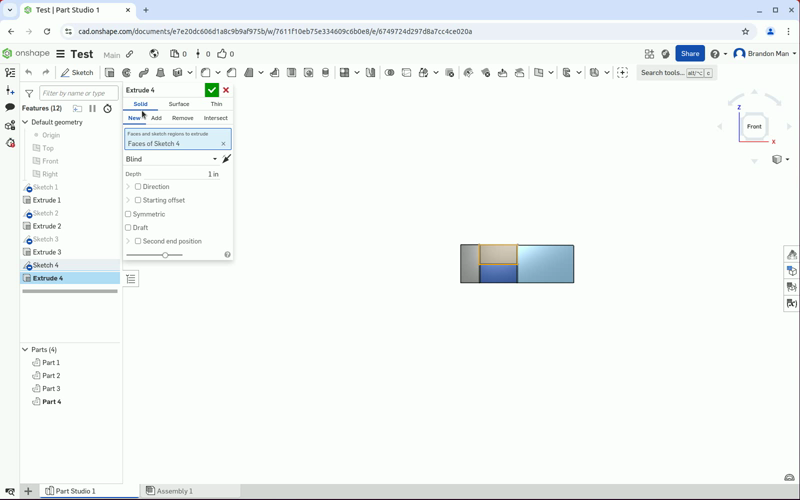
mouse_move(137, 120)
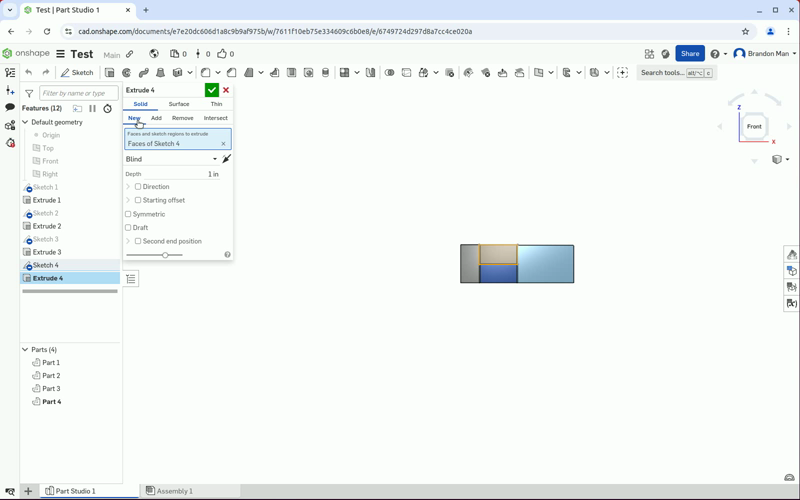
click(137, 120)
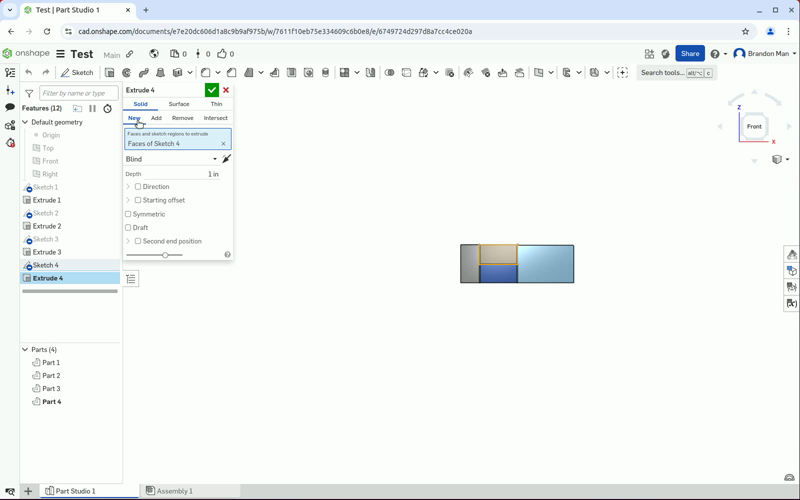
key(tab, 4)
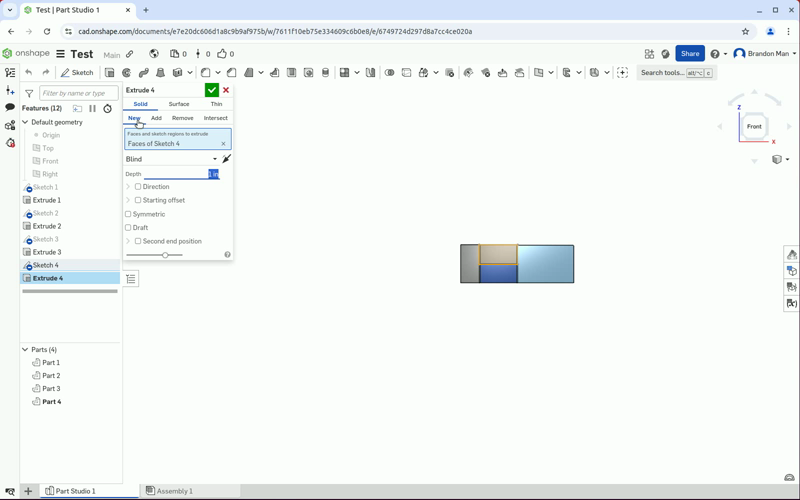
text(3.851)
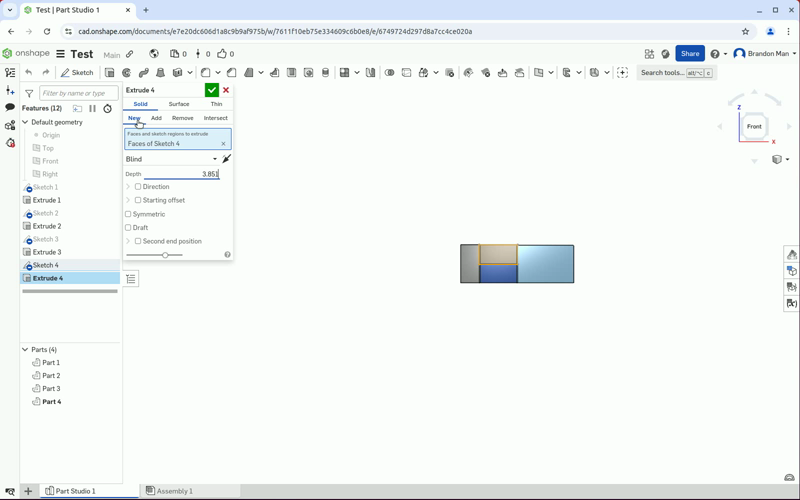
key(enter)
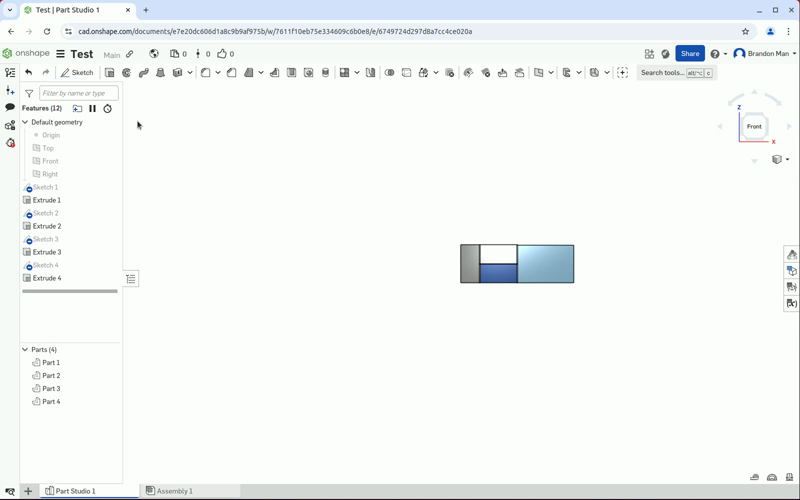
key(shift+h)
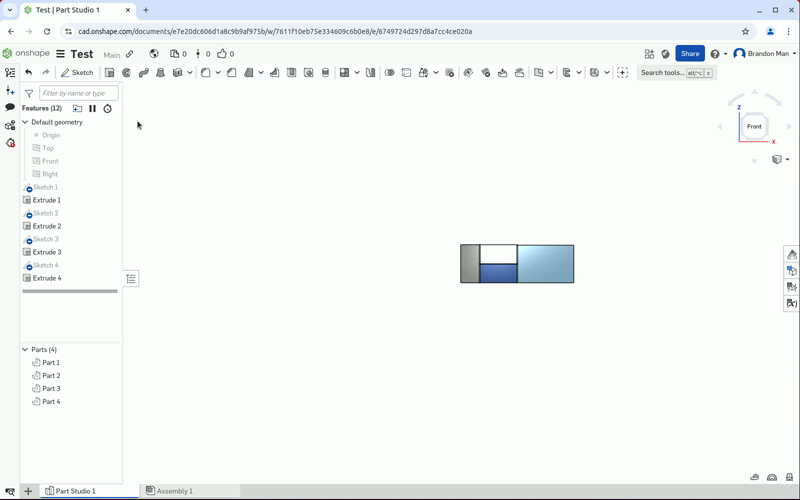
key(shift+h)
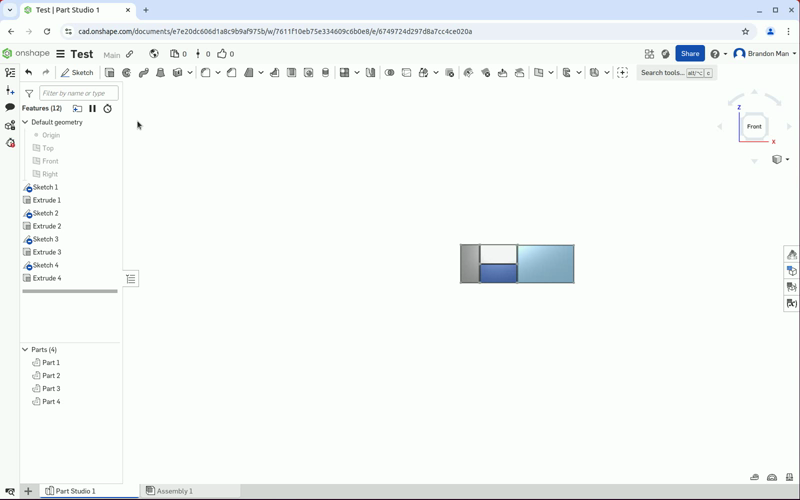
key(shift+7)
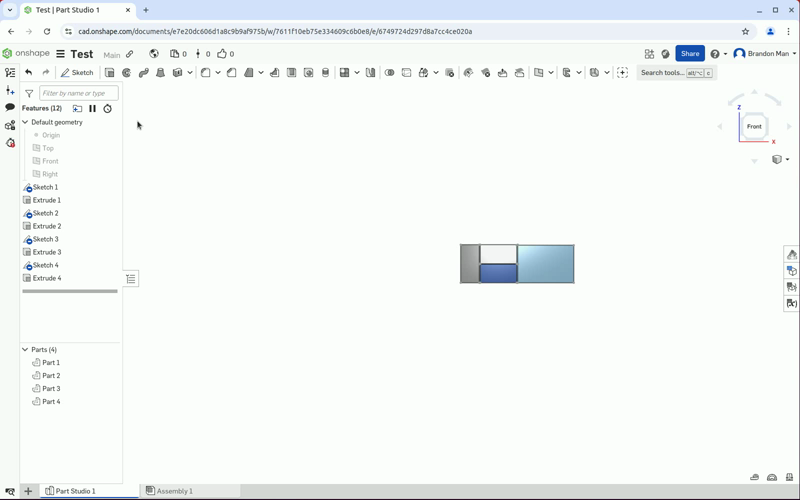
key(left, 2)
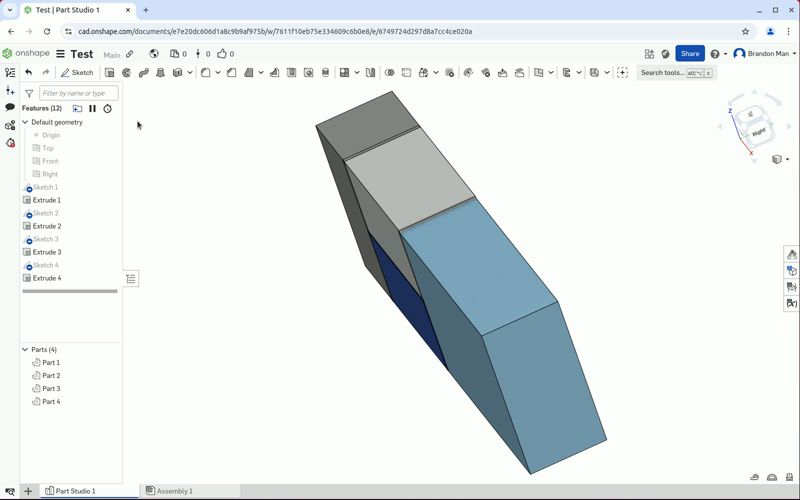
key(down, 2)
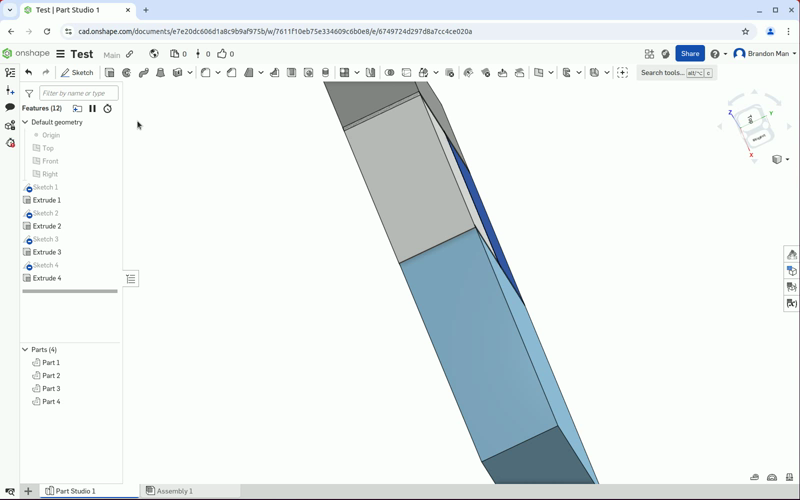
key(up, 2)
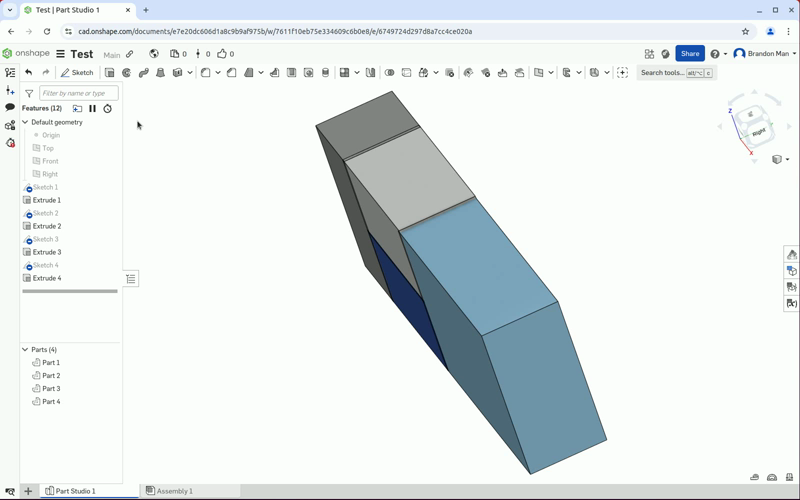
key(right, 2)
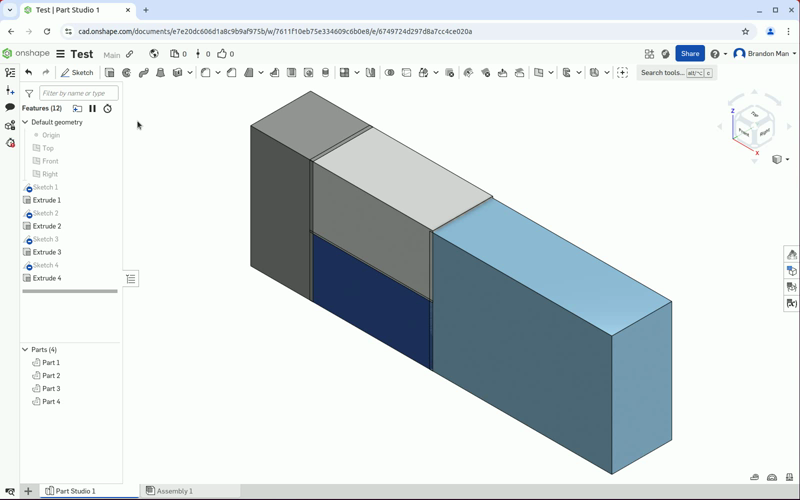
mouse_move(73, 189)
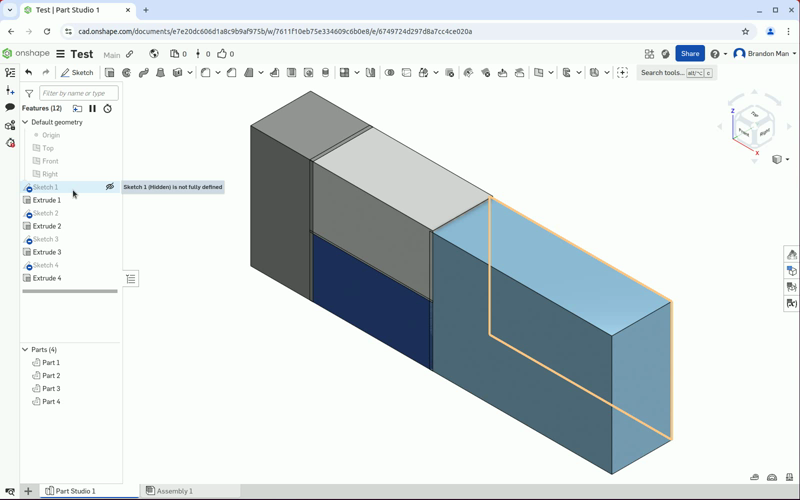
click(73, 189)